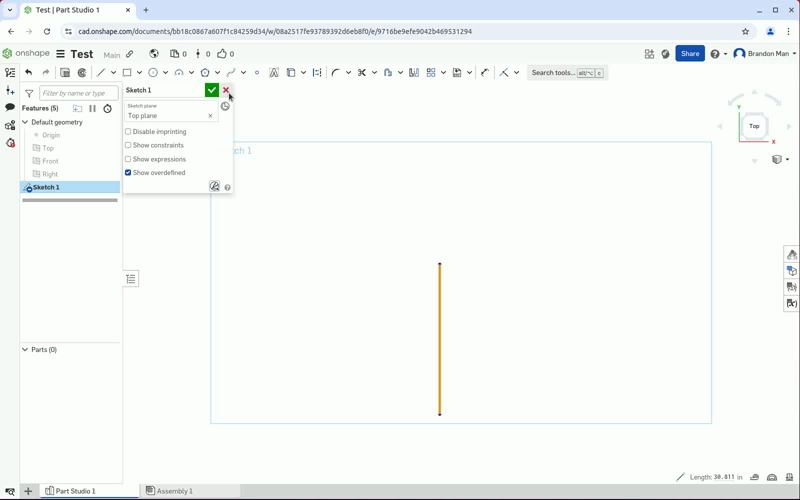
key(shift+h)
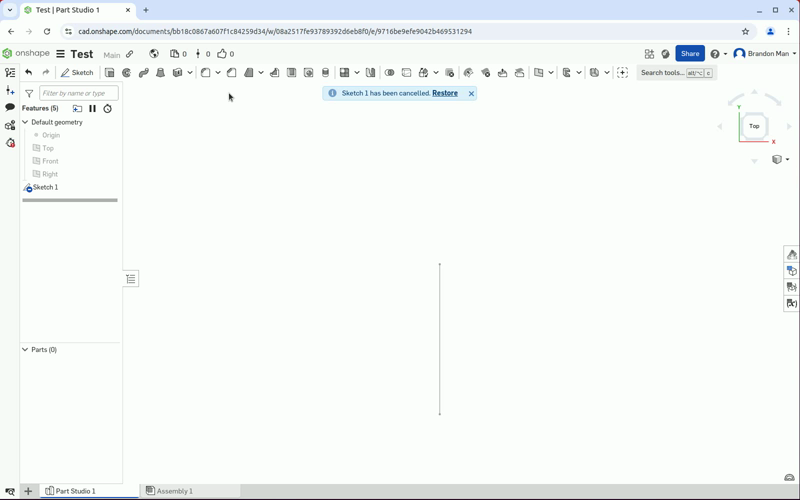
mouse_move(73, 352)
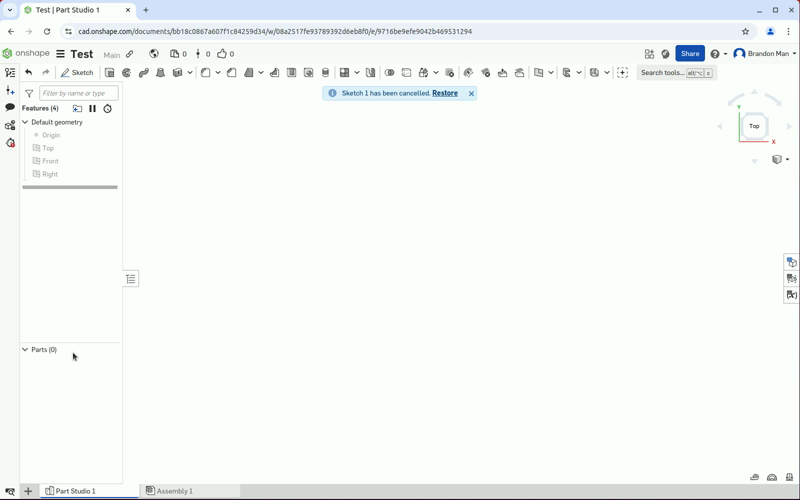
key(y)
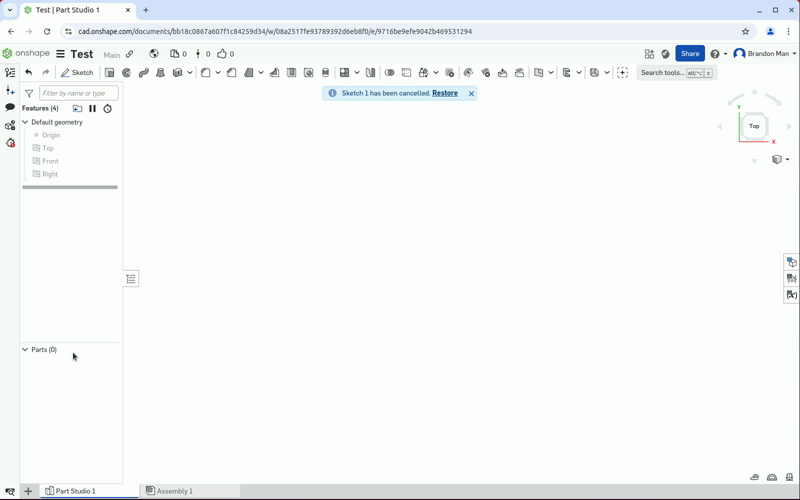
key(shift+p)
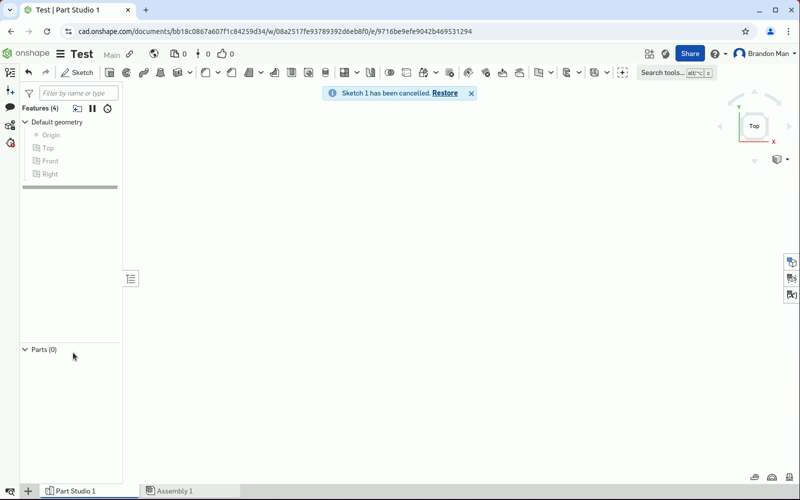
key(space)
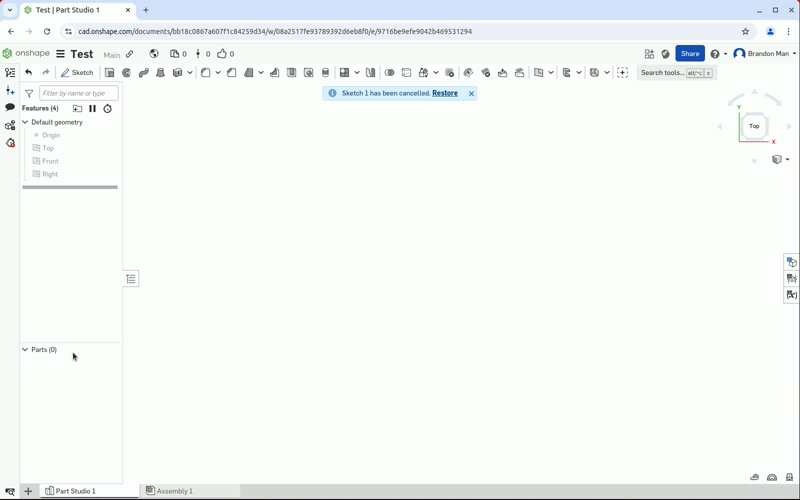
key_down(shift)
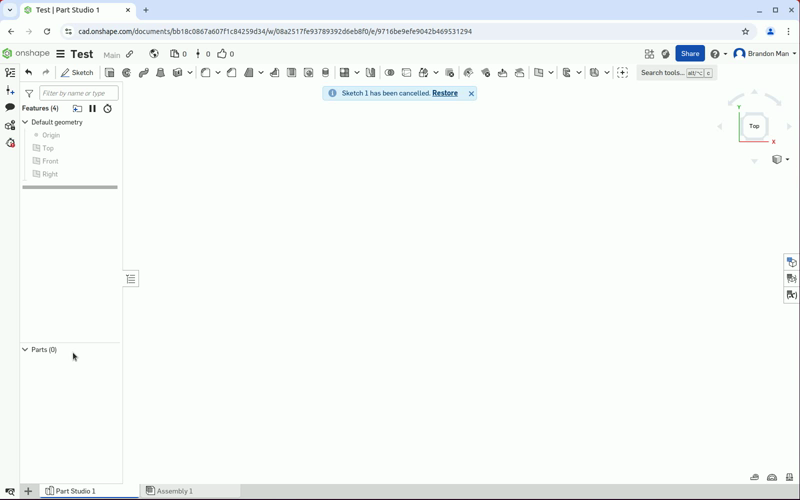
key(up)
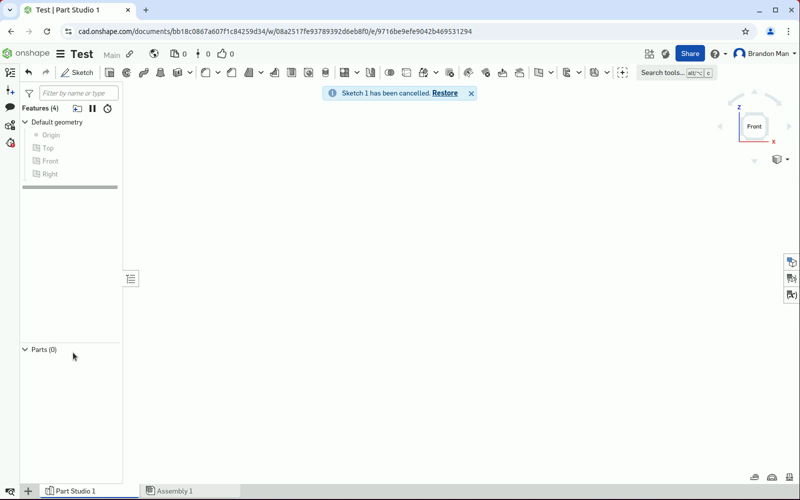
key_up(shift)
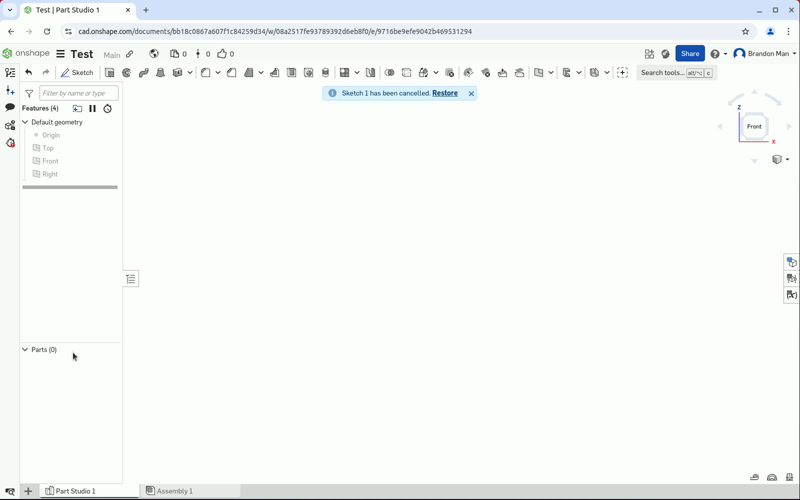
mouse_move(73, 352)
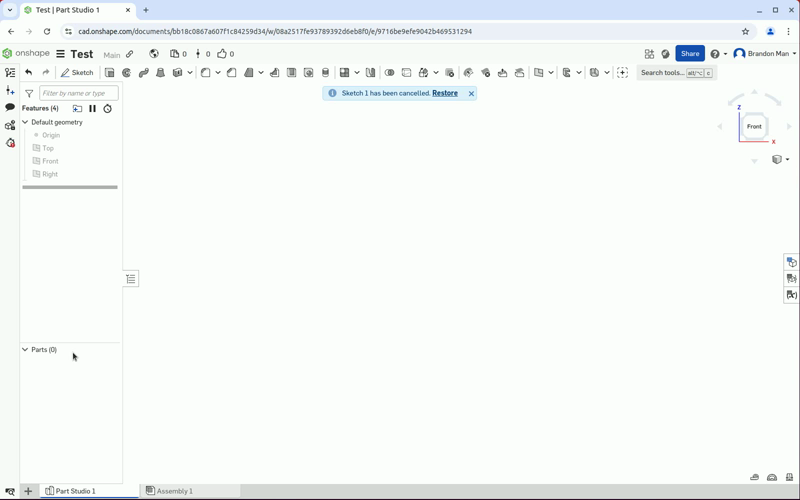
key(shift+y)
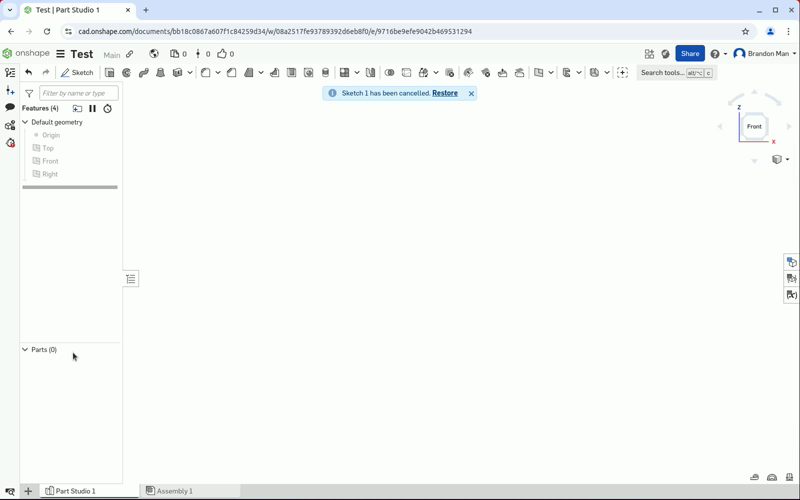
key(shift+s)
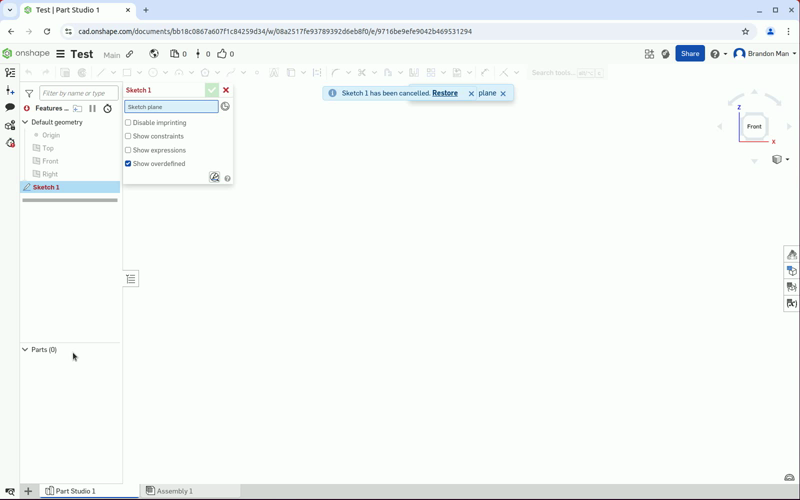
mouse_move(73, 163)
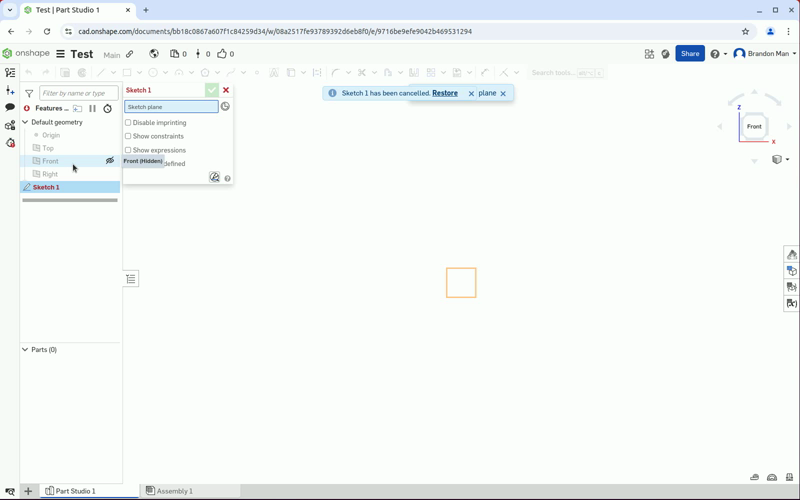
click(73, 163)
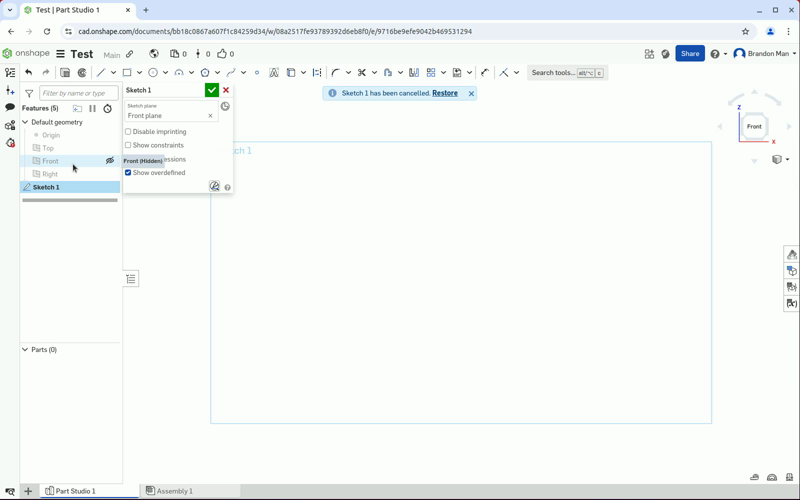
mouse_move(73, 352)
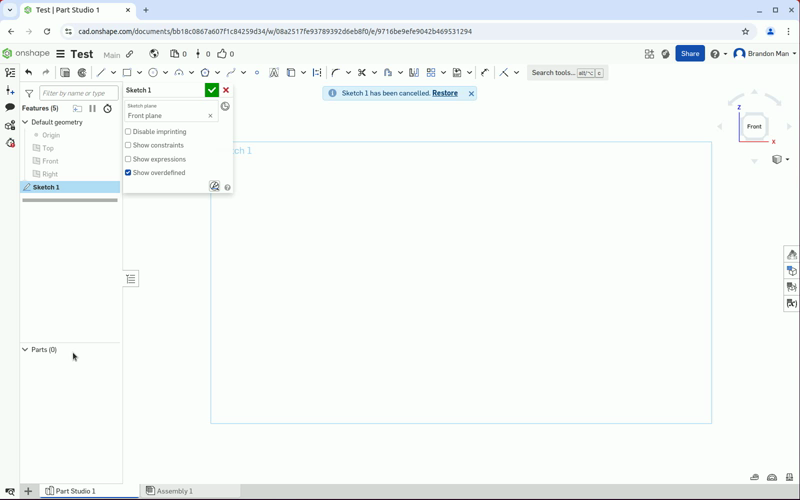
key(y)
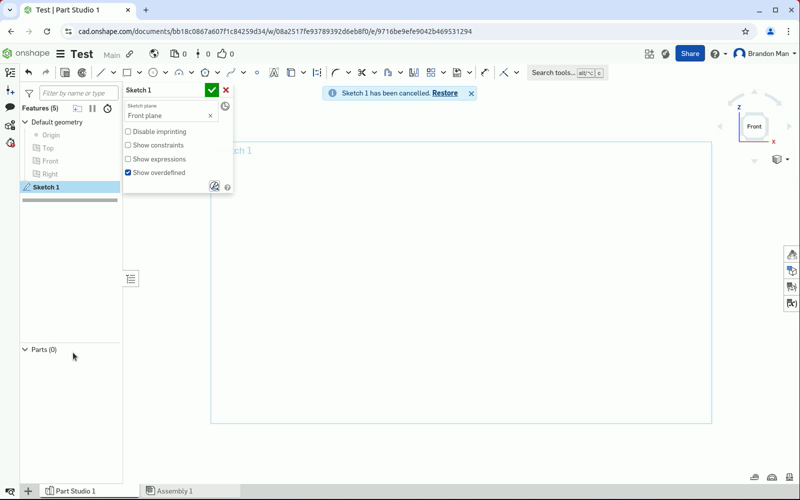
key(l)
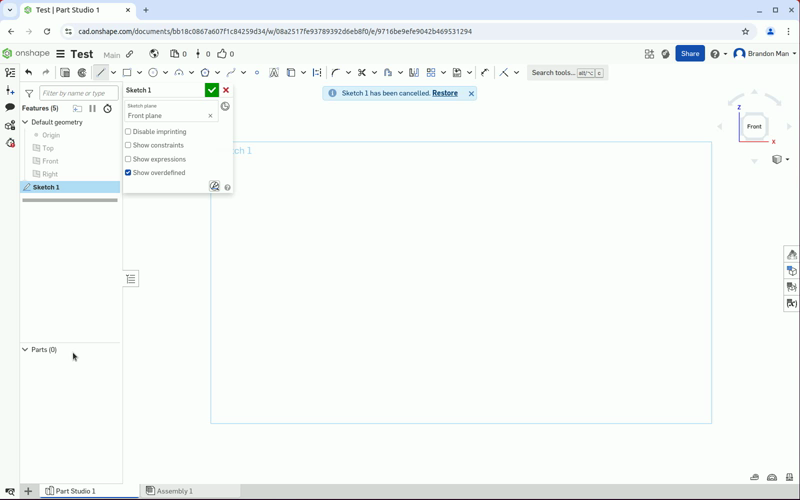
key_down(shift)
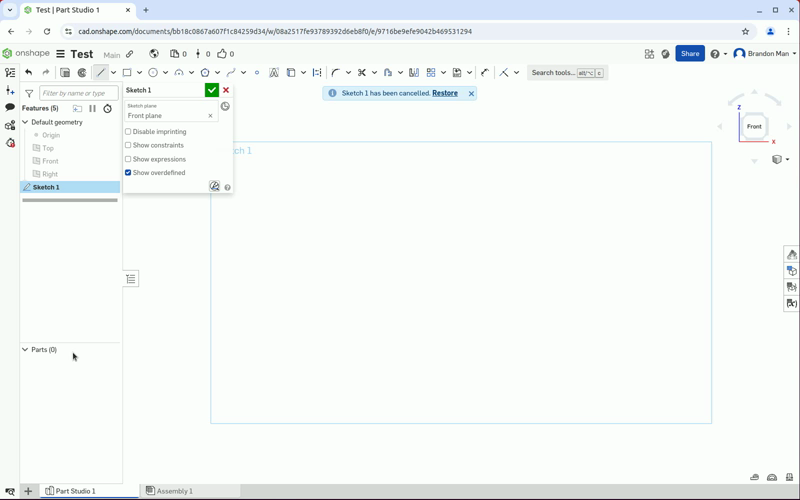
mouse_move(397, 282)
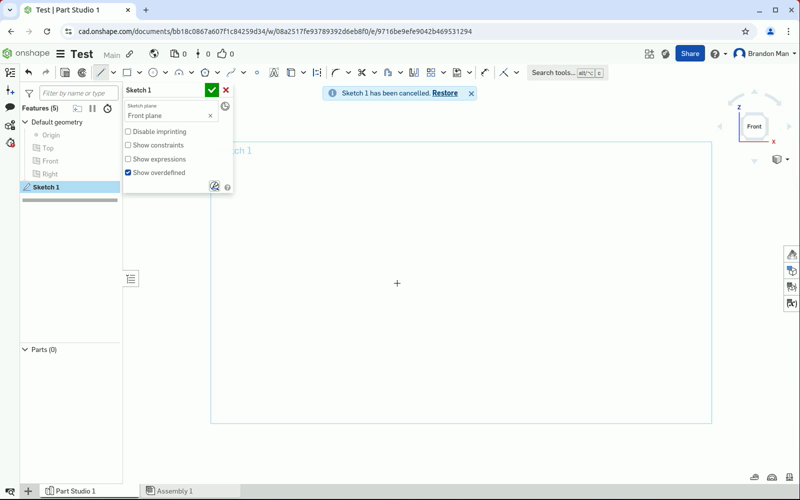
click(397, 282)
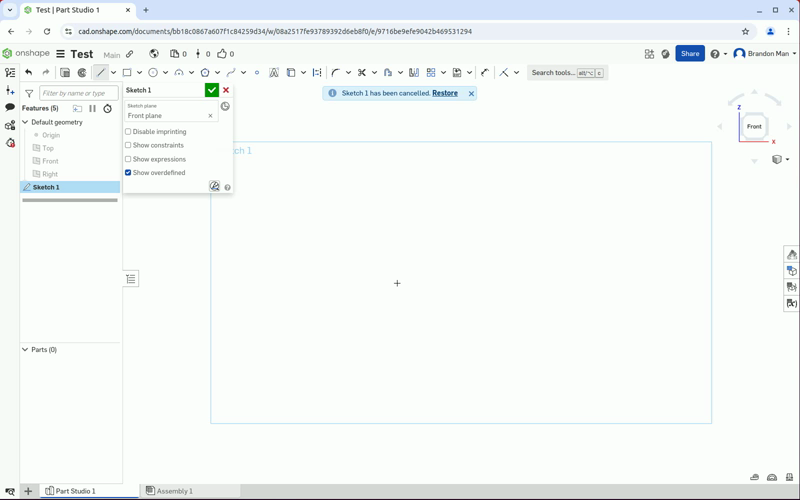
key_up(shift)
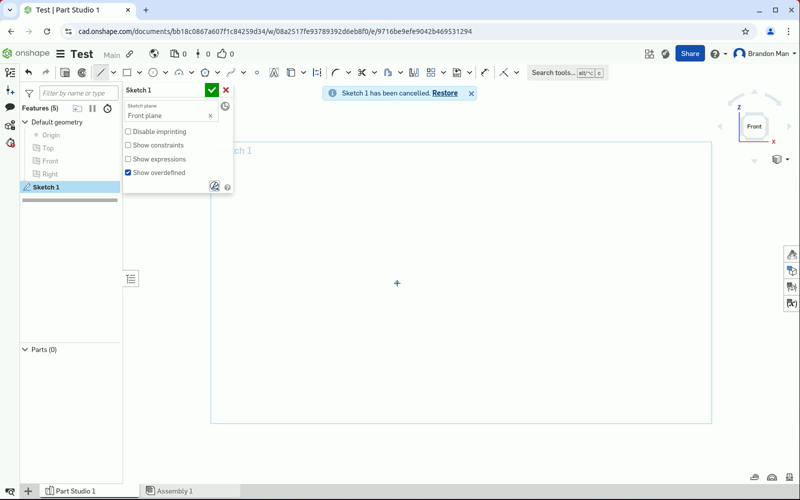
key_down(shift)
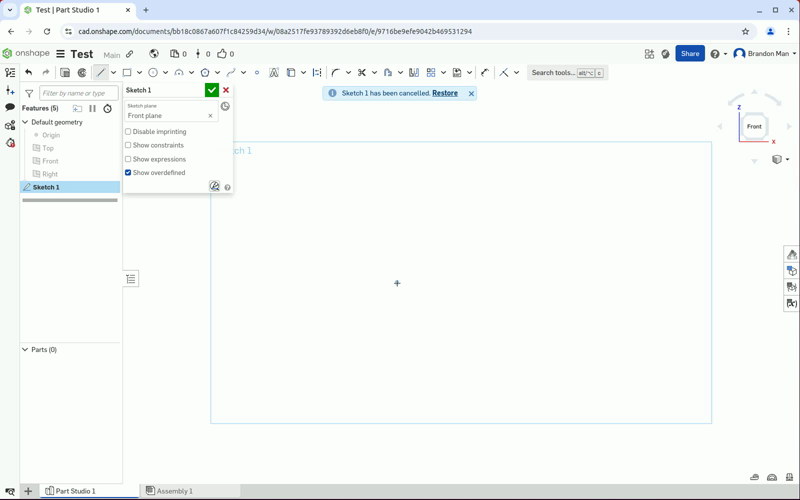
mouse_move(572, 282)
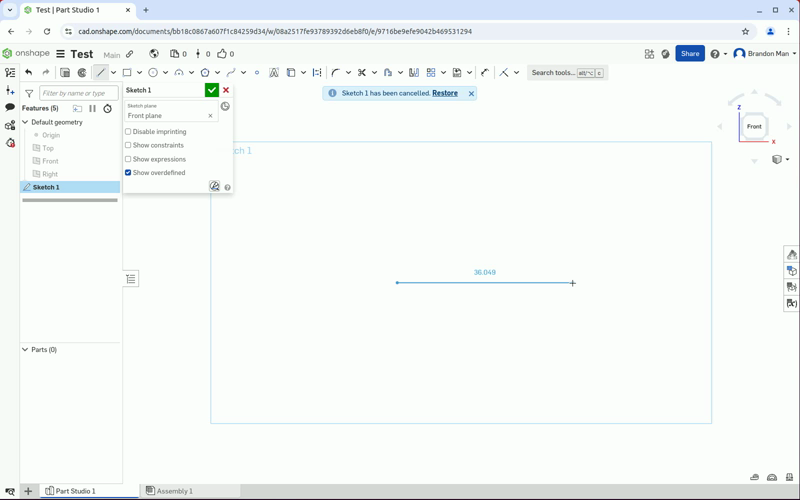
click(572, 282)
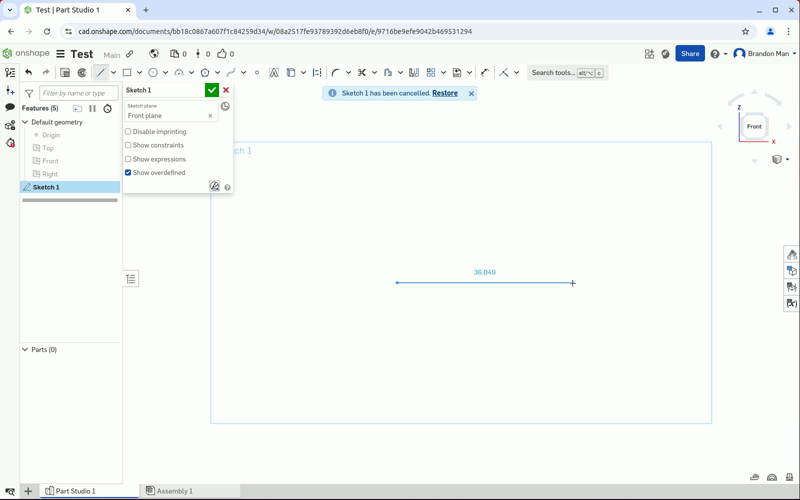
key_up(shift)
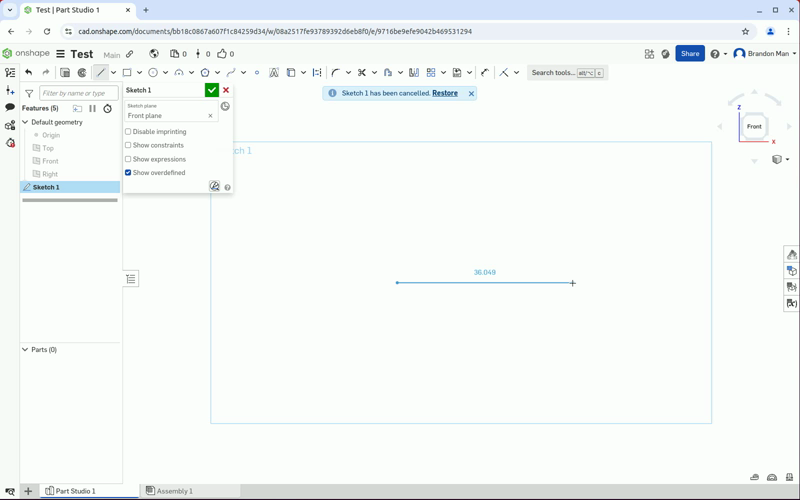
key_down(shift)
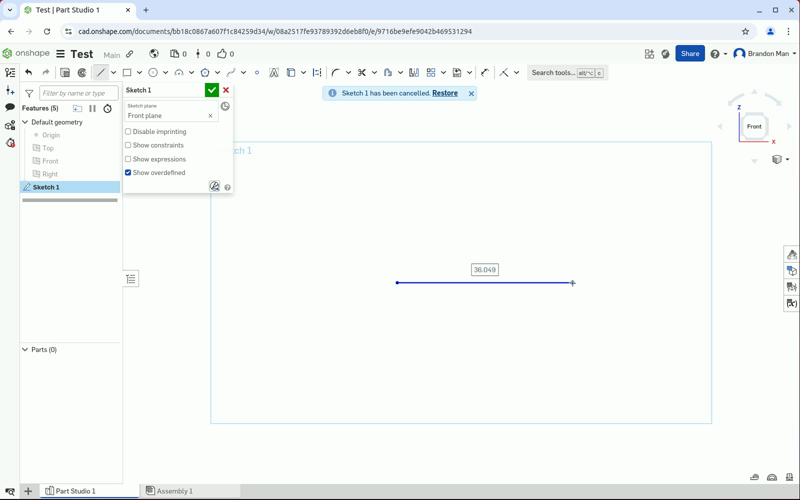
mouse_move(589, 282)
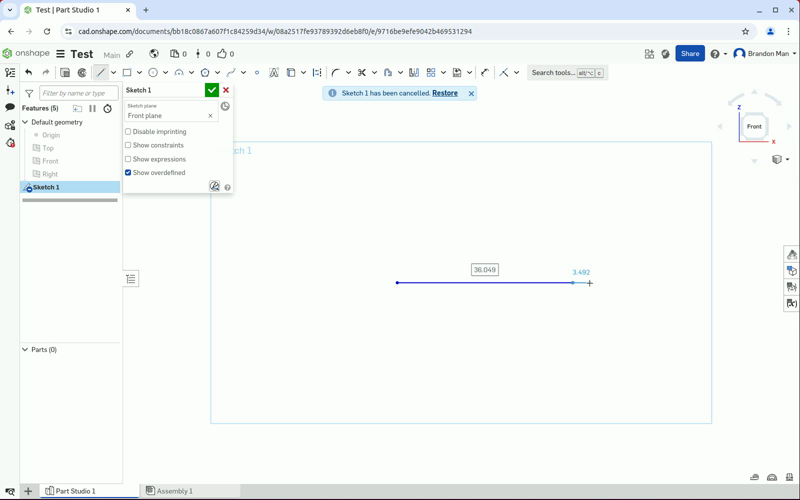
mouse_move(572, 251)
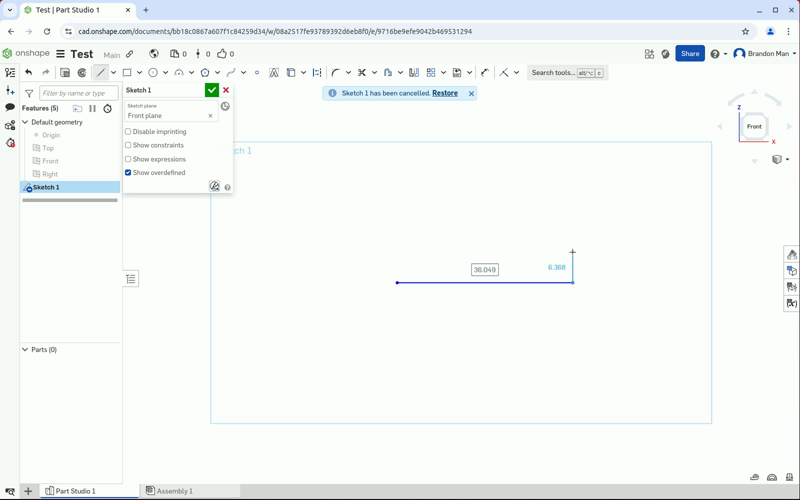
click(572, 251)
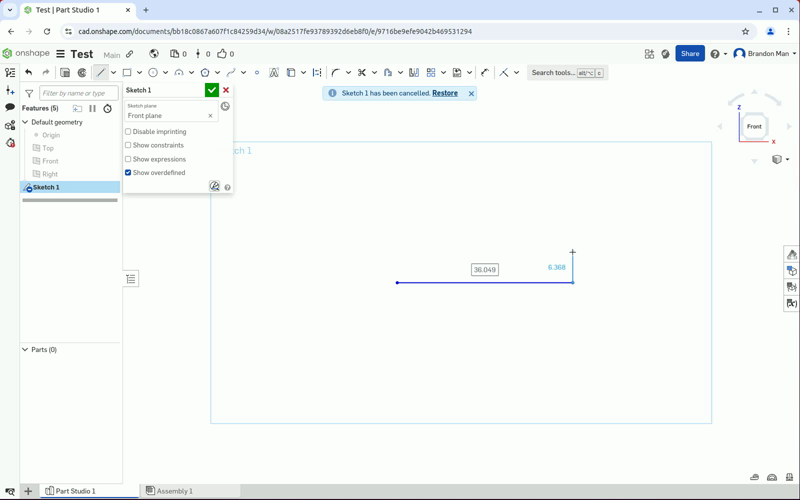
key_up(shift)
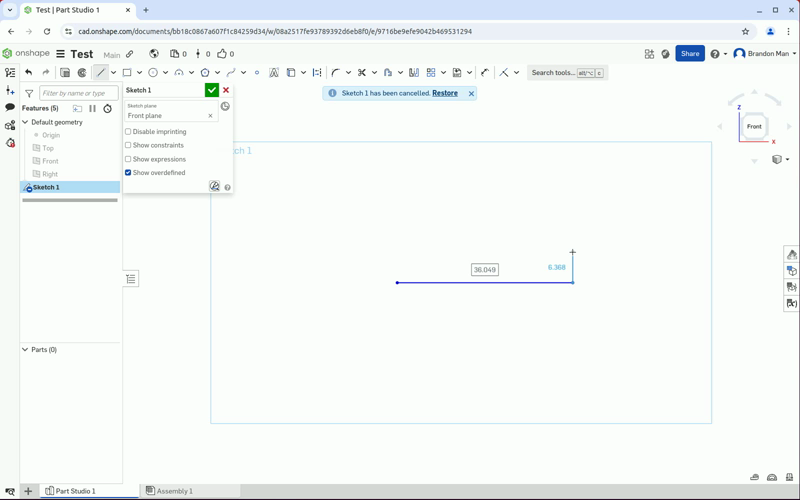
key_down(shift)
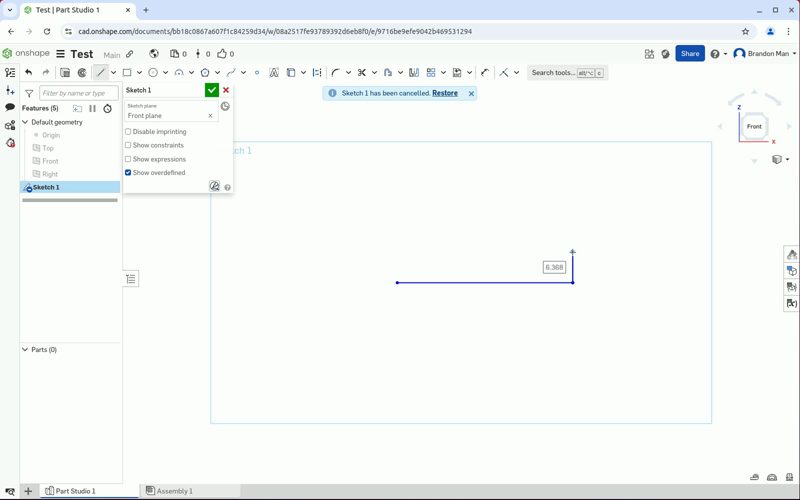
mouse_move(397, 251)
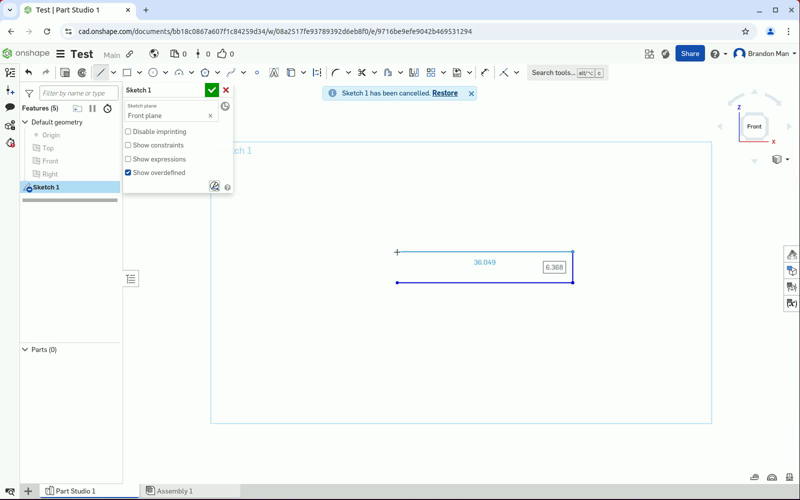
click(397, 251)
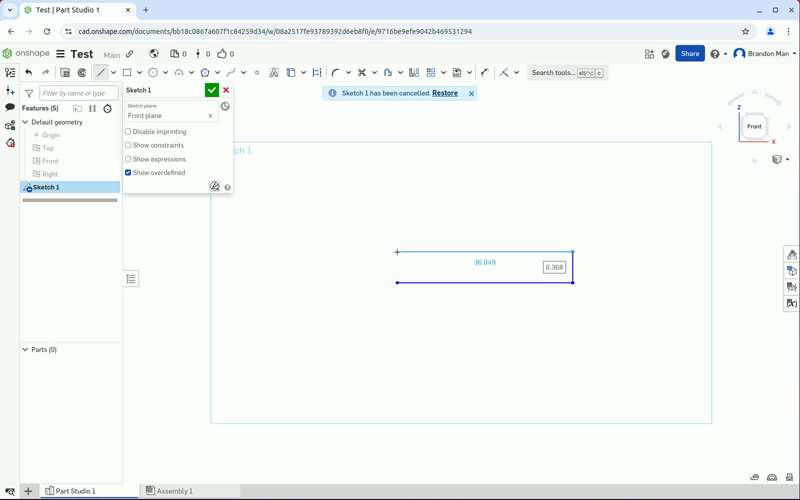
key_up(shift)
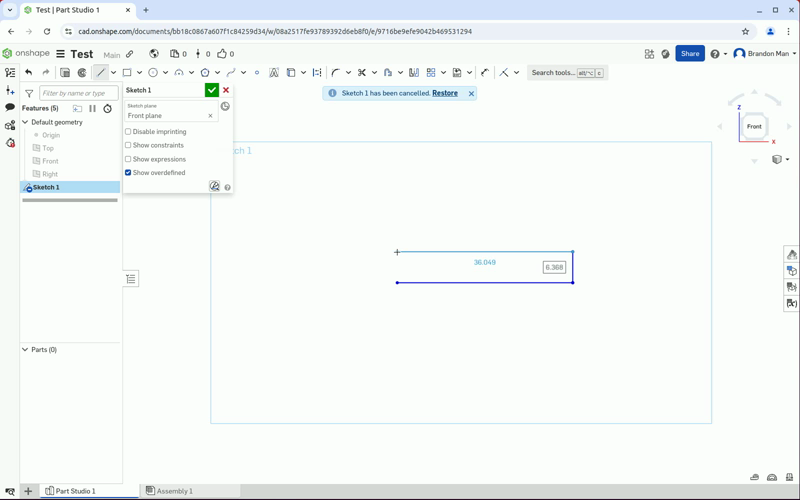
mouse_move(427, 251)
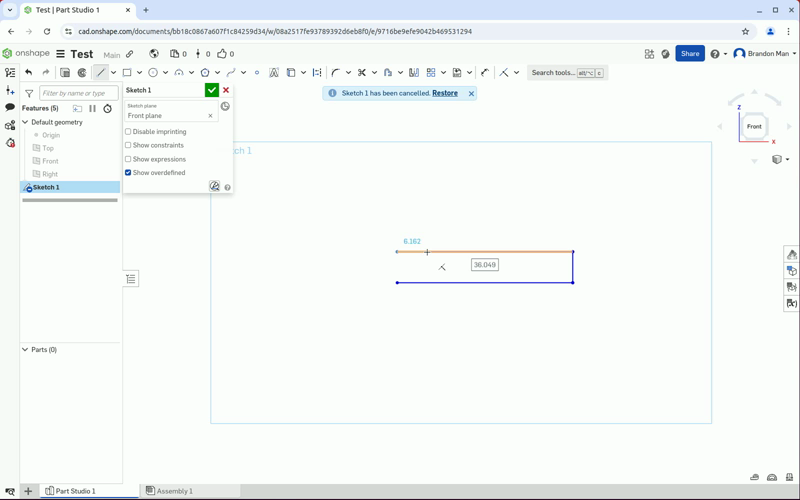
key_down(shift)
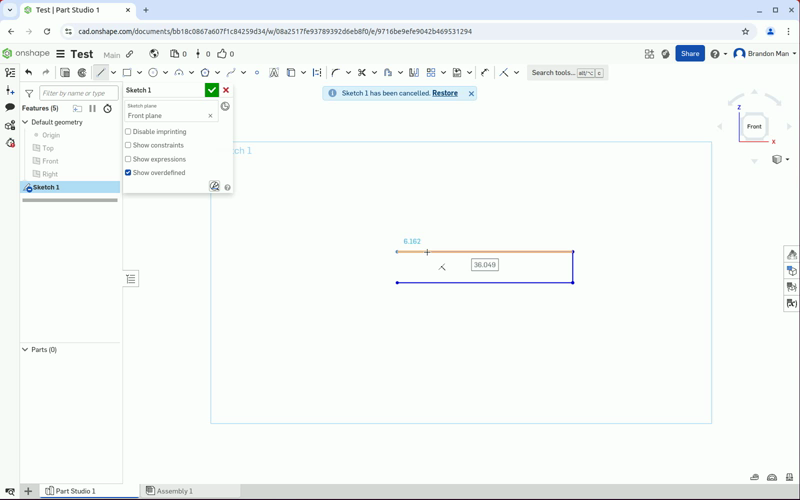
mouse_move(397, 282)
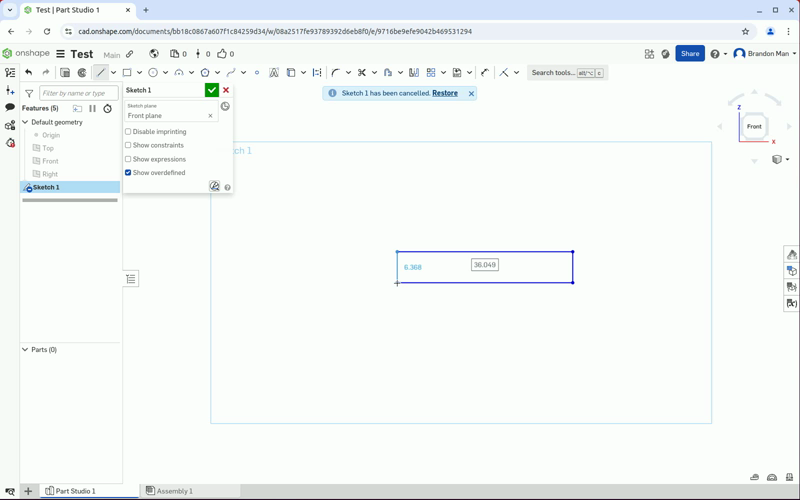
key_up(shift)
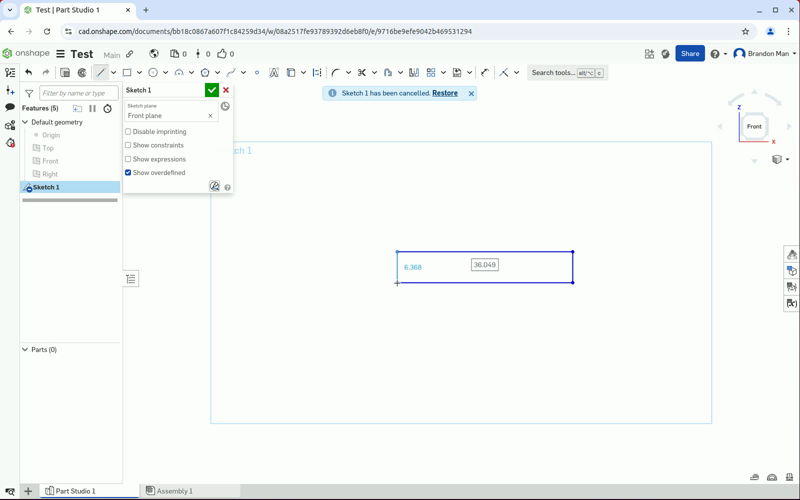
click(397, 282)
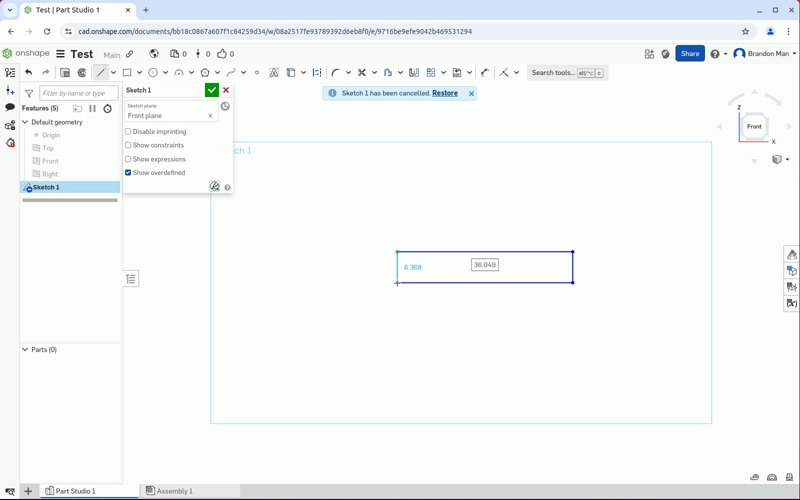
key(esc)
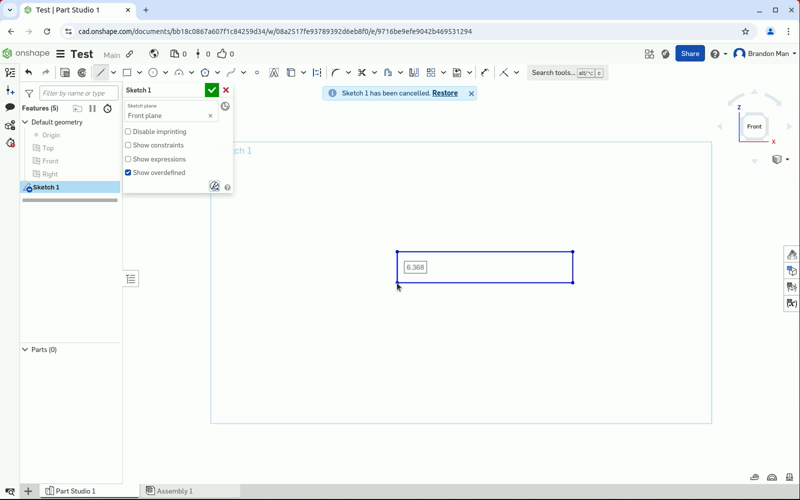
mouse_move(448, 268)
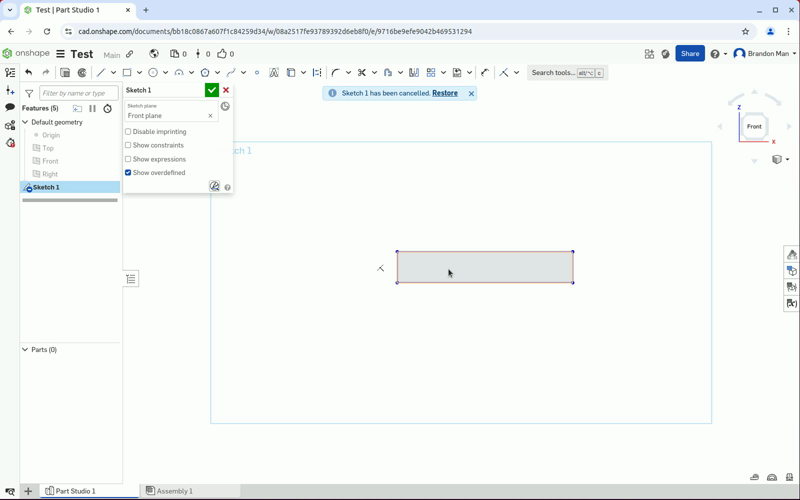
click(448, 268)
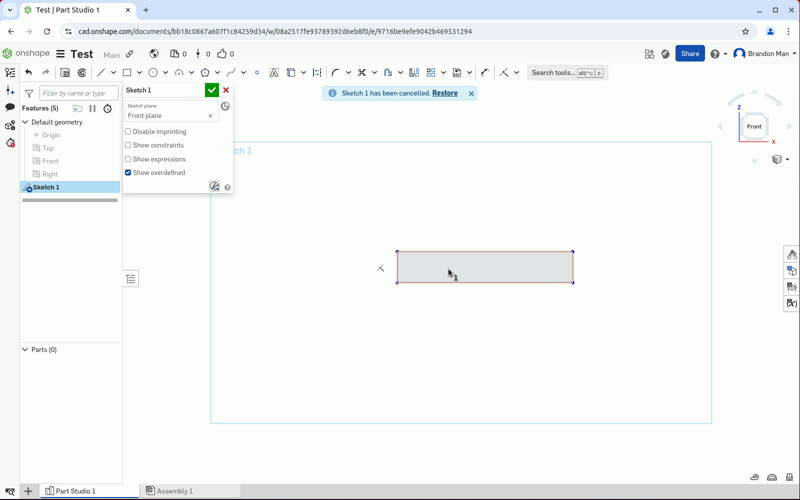
mouse_move(73, 352)
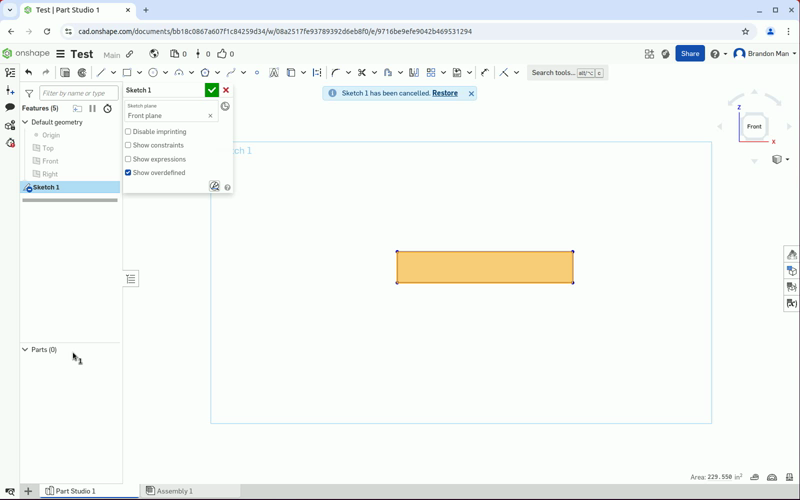
key(shift+y)
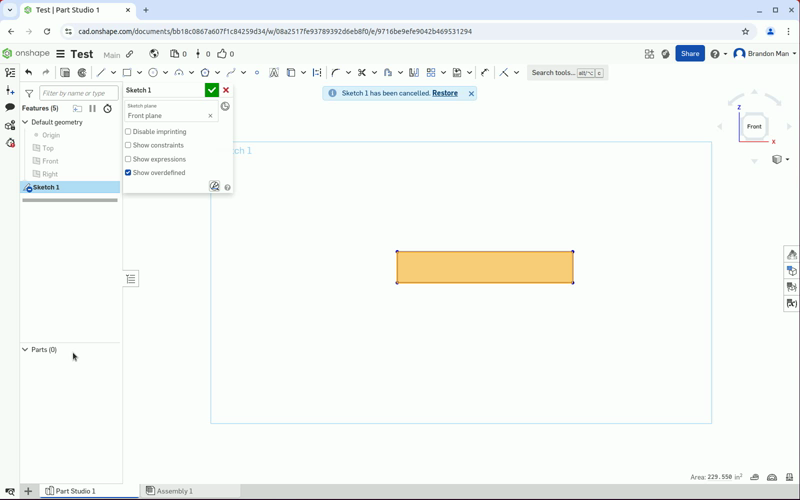
key(shift+e)
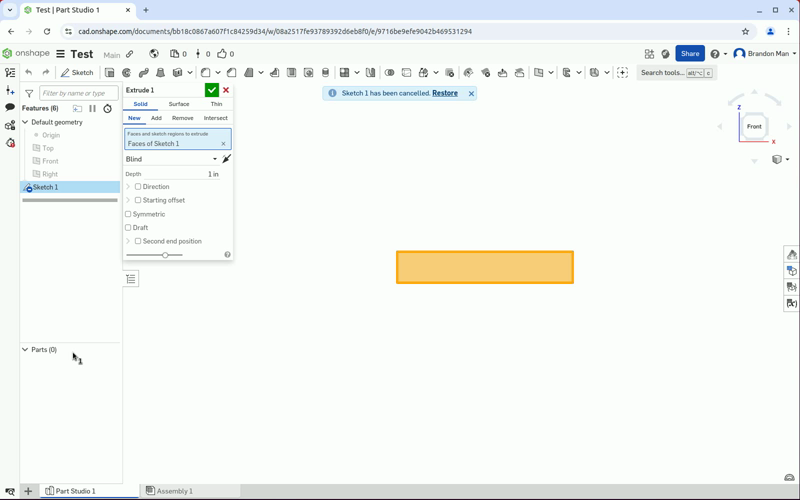
mouse_move(143, 106)
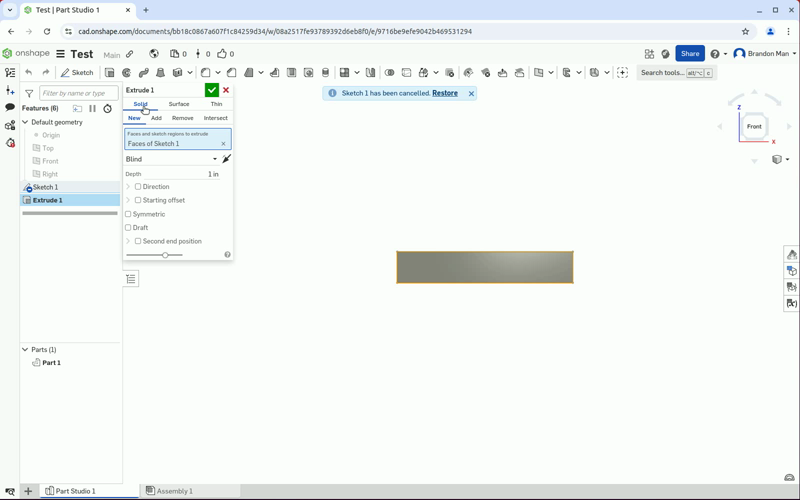
click(143, 106)
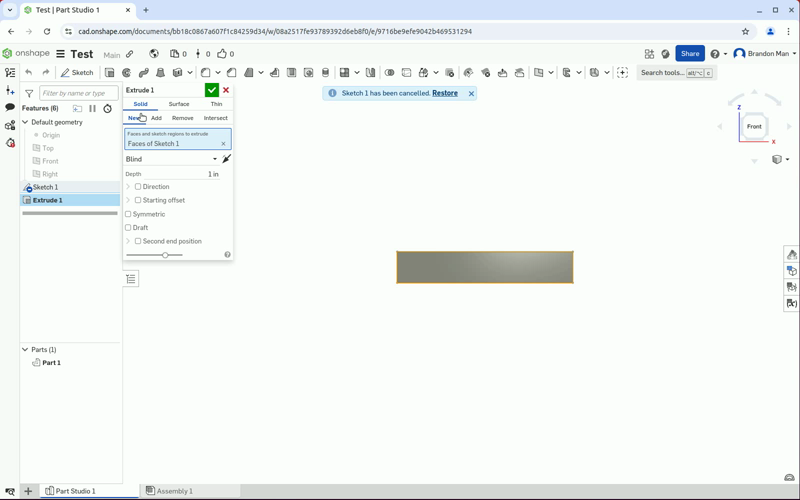
mouse_move(137, 120)
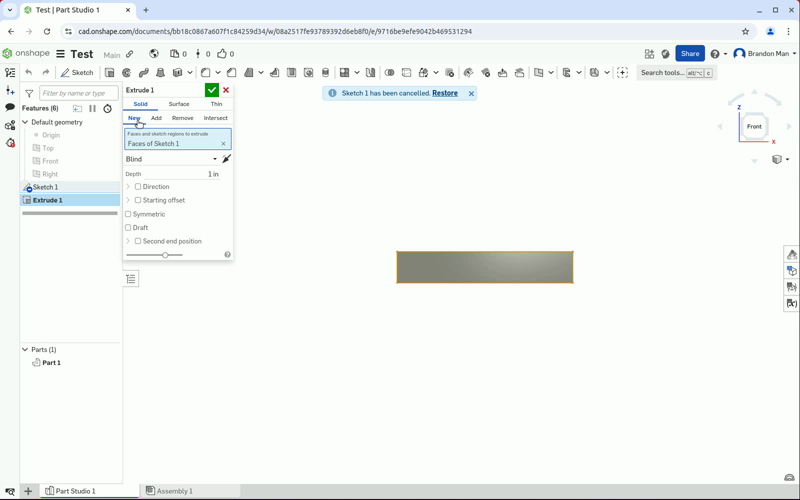
click(137, 120)
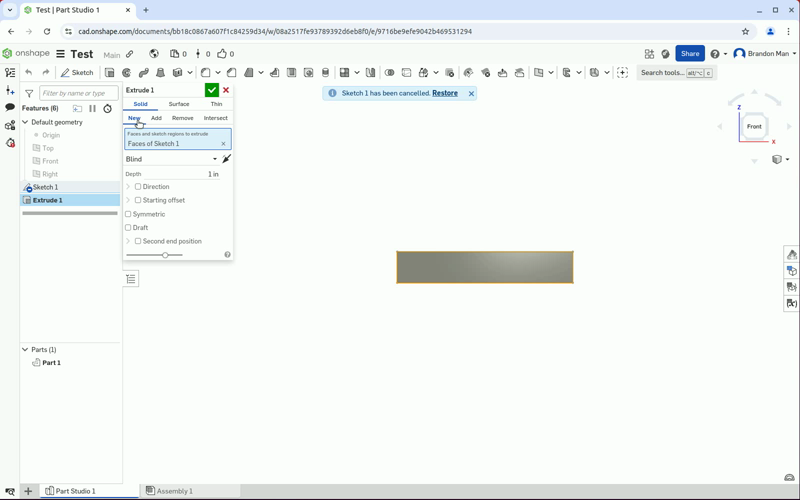
key(tab, 4)
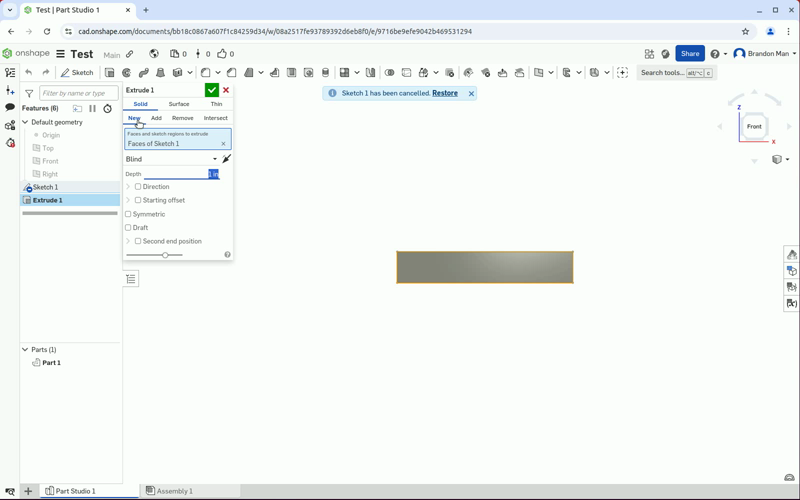
text(17.572)
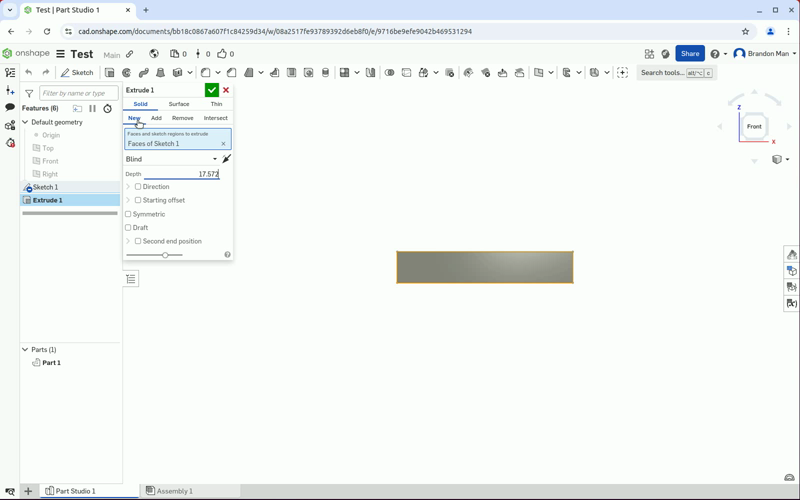
key(enter)
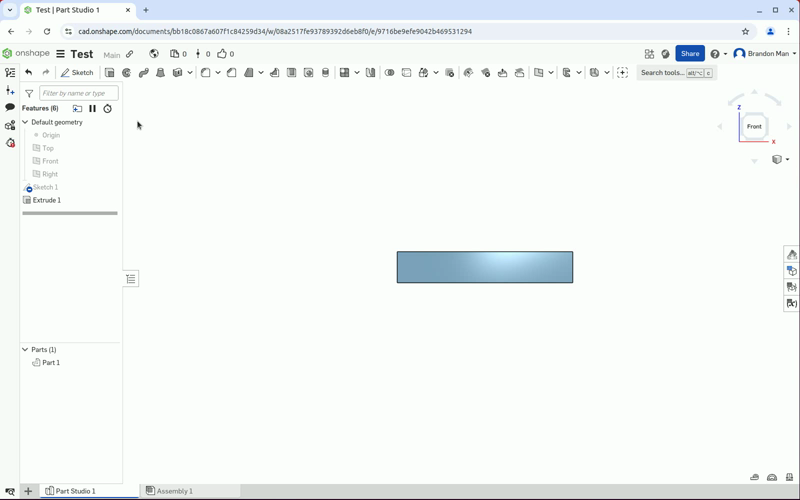
key(shift+h)
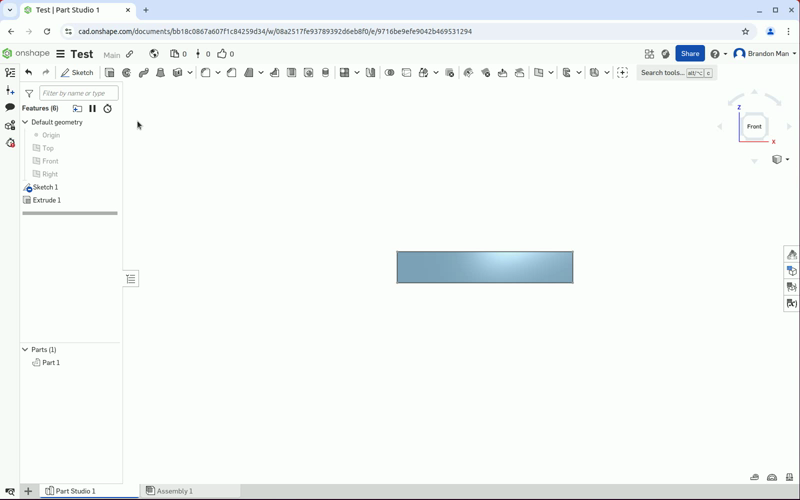
key(shift+h)
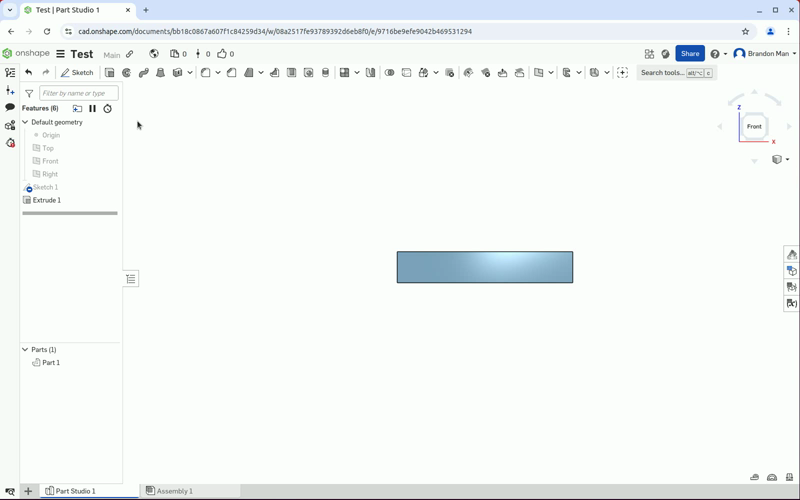
mouse_move(73, 189)
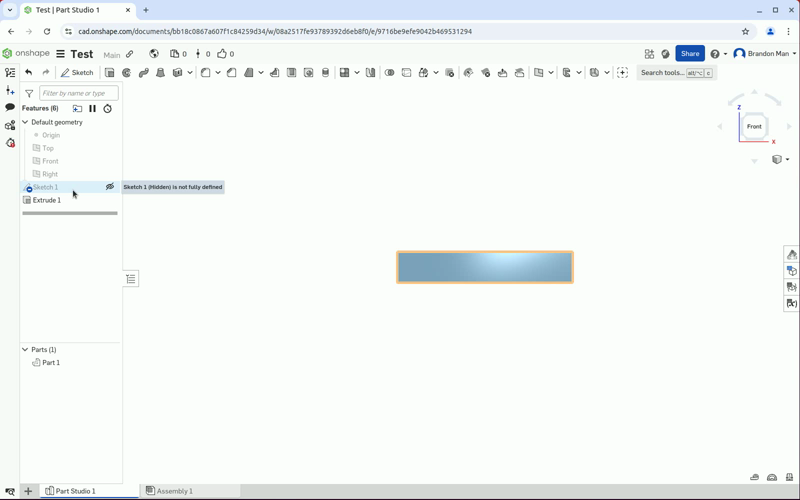
click(73, 189)
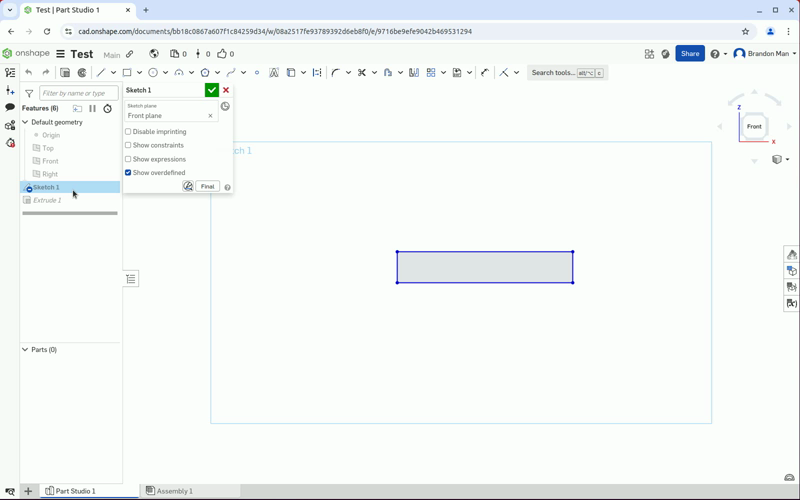
mouse_move(229, 92)
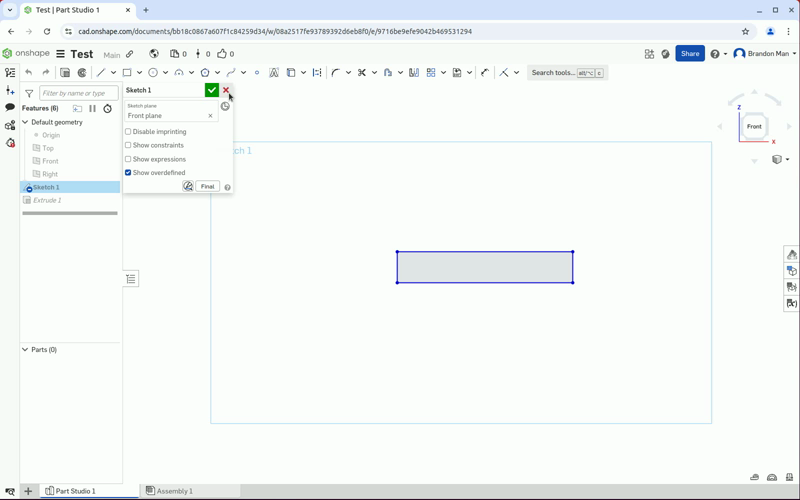
click(229, 92)
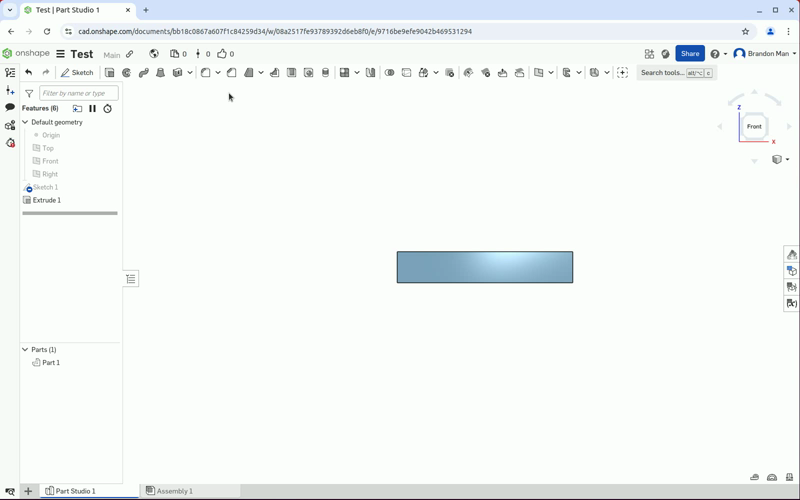
mouse_move(73, 352)
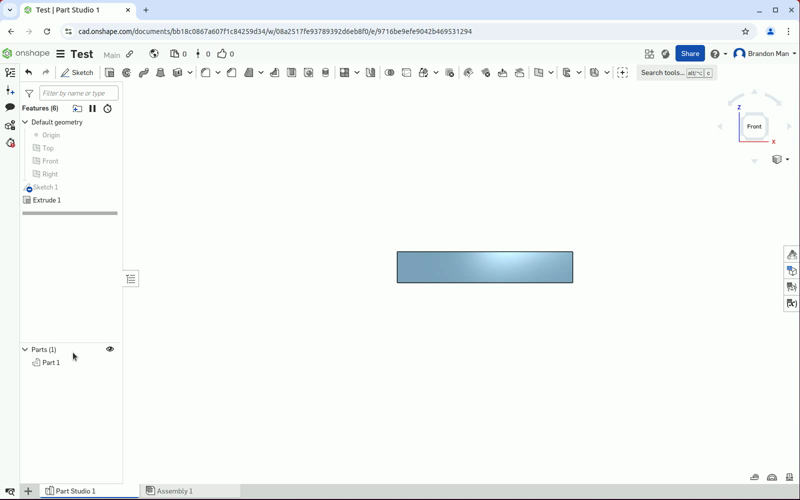
key(y)
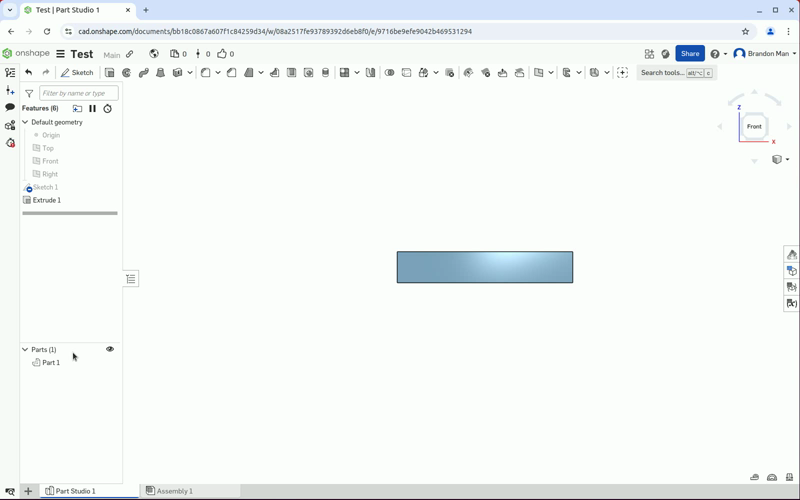
key(shift+p)
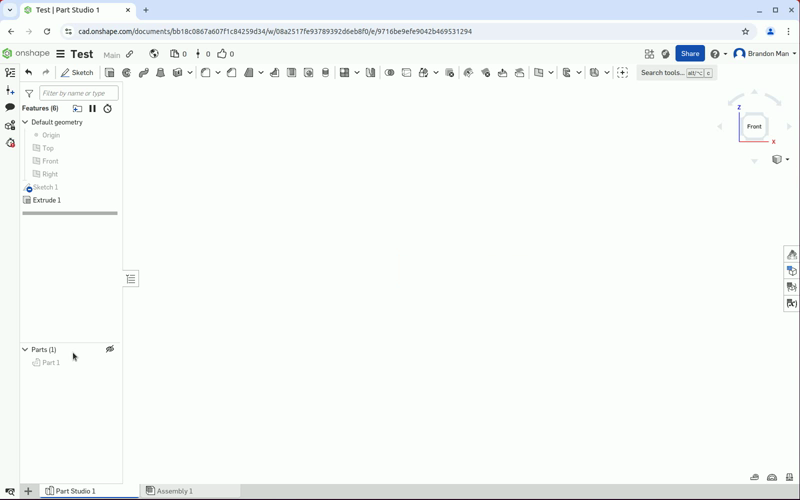
key(space)
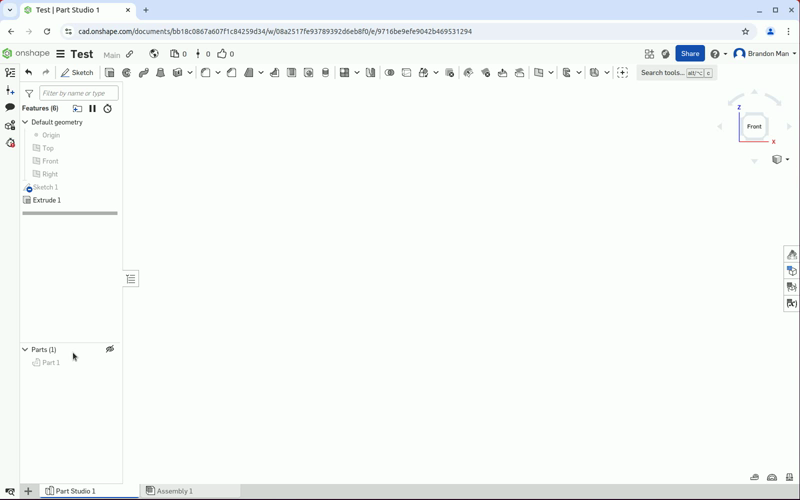
key_down(shift)
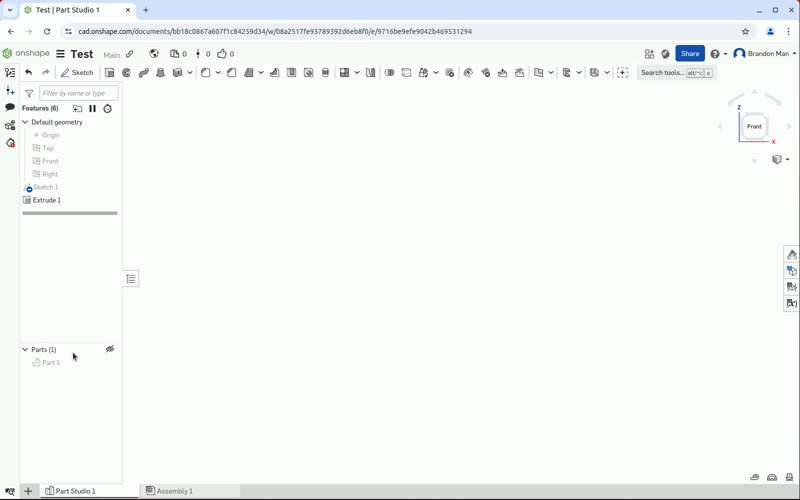
key(down)
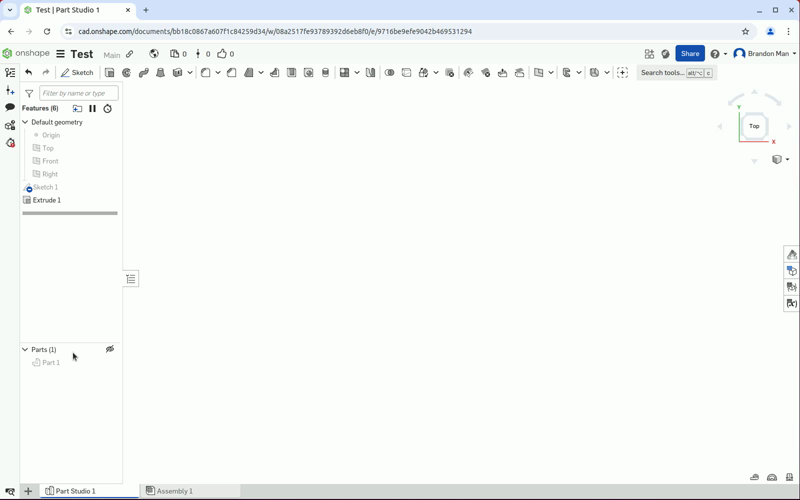
key_up(shift)
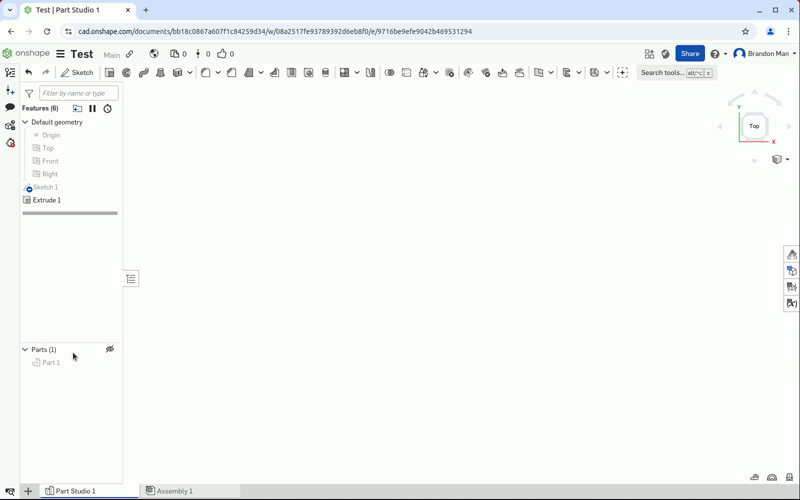
mouse_move(73, 352)
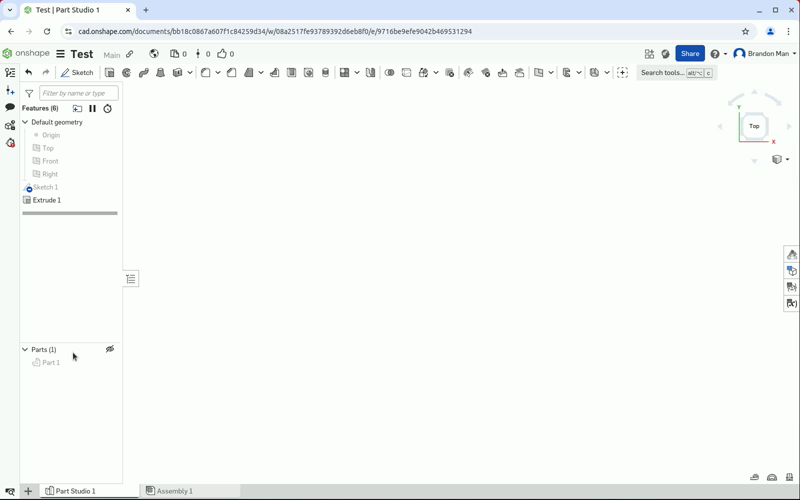
key(shift+y)
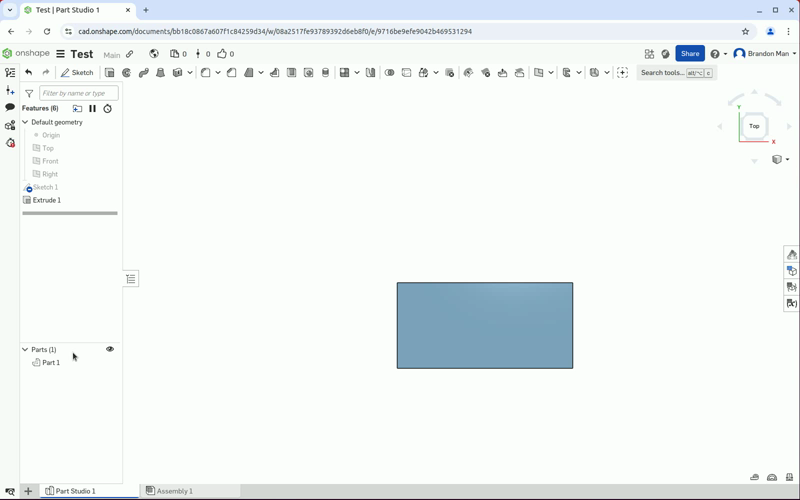
mouse_move(541, 75)
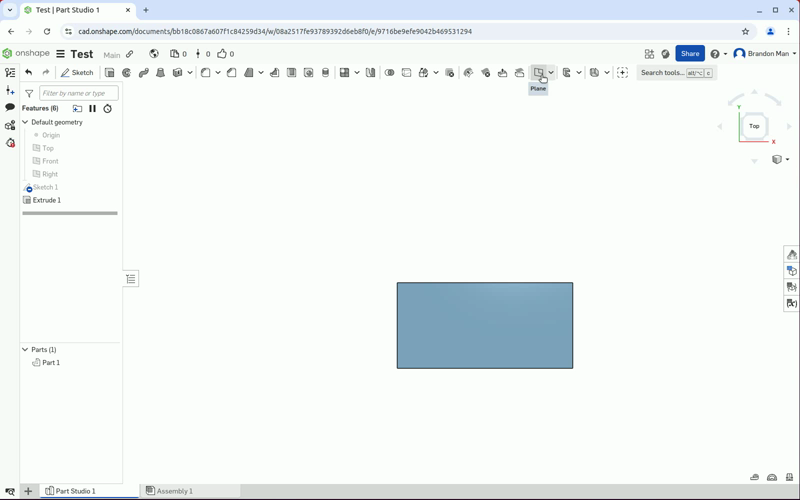
click(541, 75)
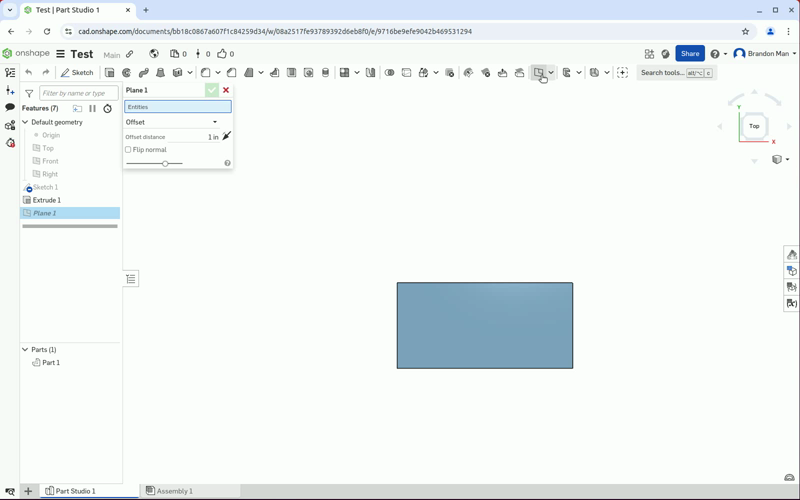
mouse_move(73, 150)
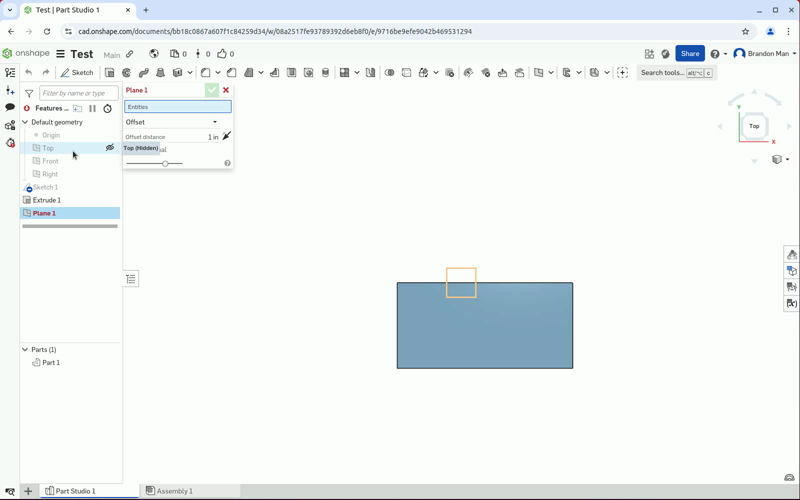
click(73, 150)
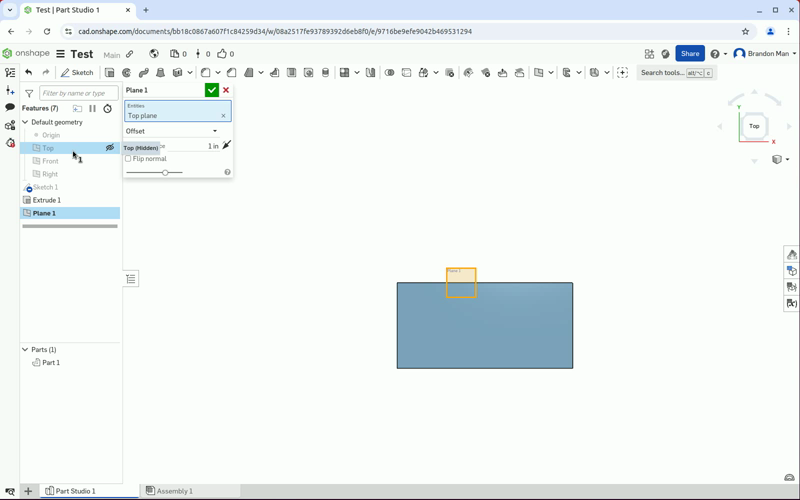
key(tab, 2)
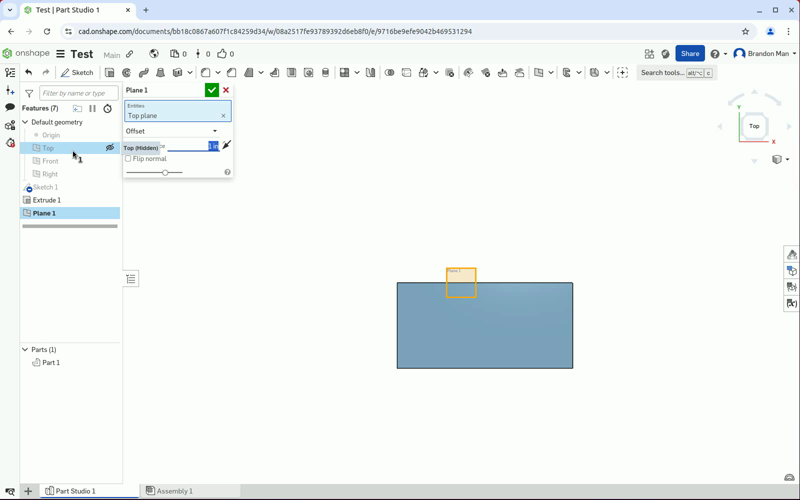
text(6.501)
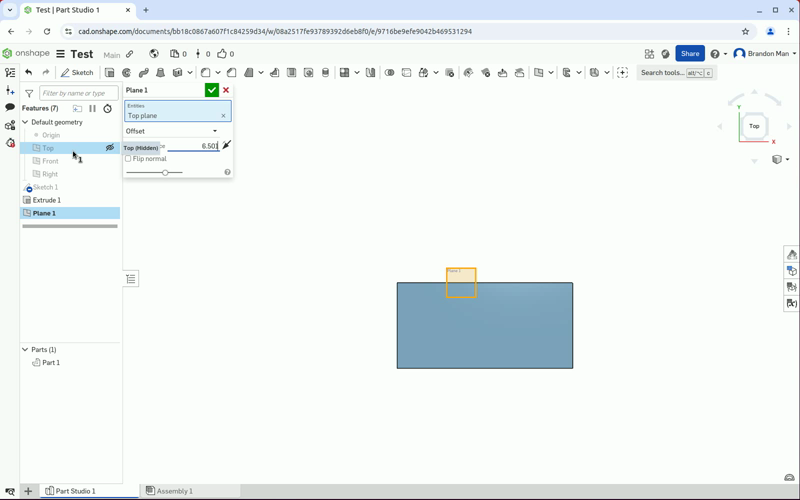
key(enter, 2)
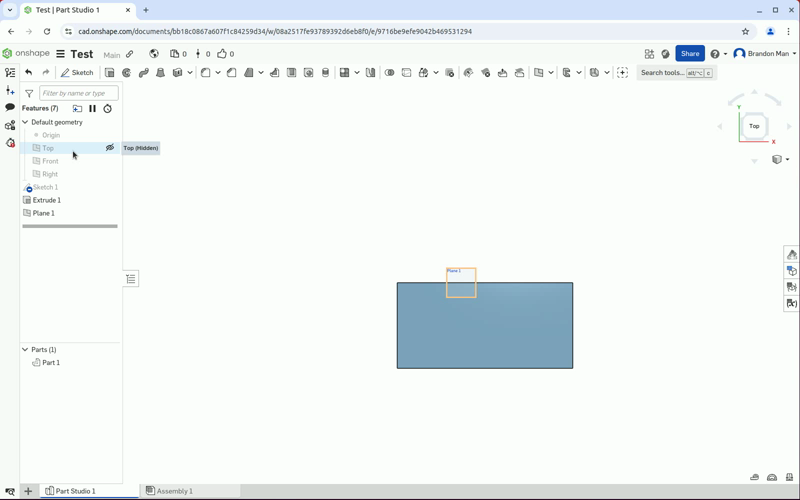
key(shift+s)
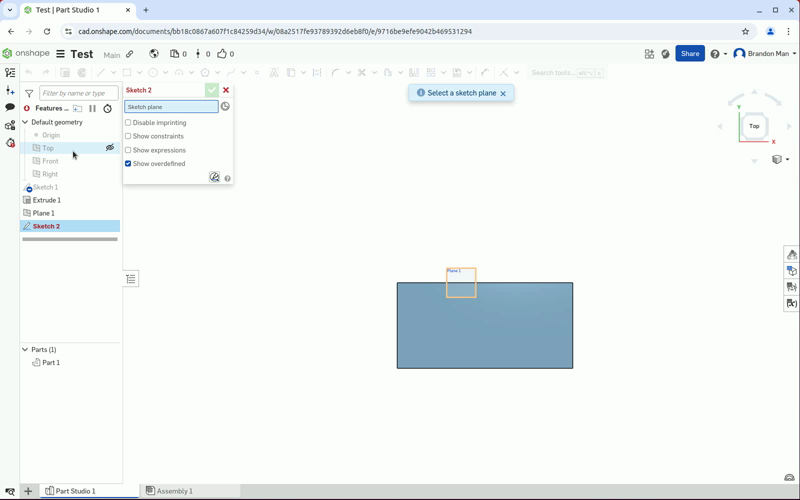
mouse_move(73, 215)
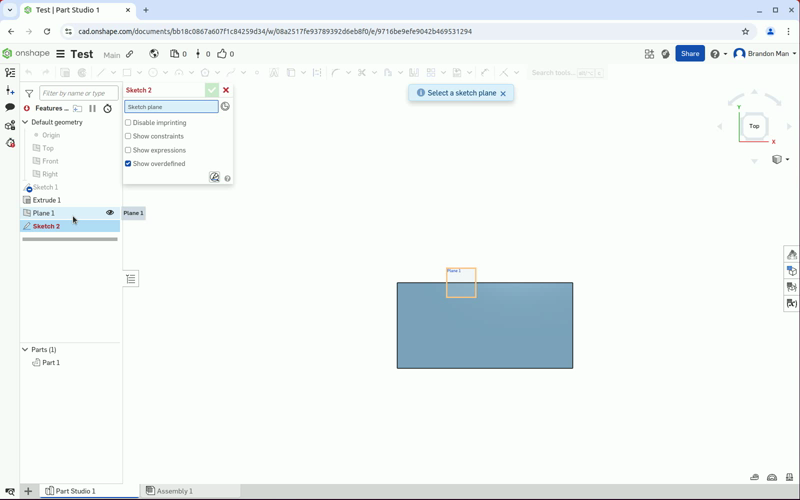
click(73, 215)
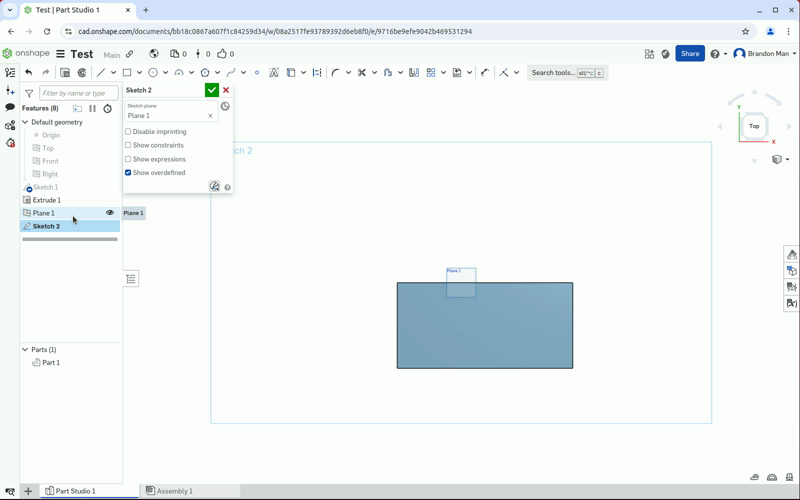
mouse_move(73, 352)
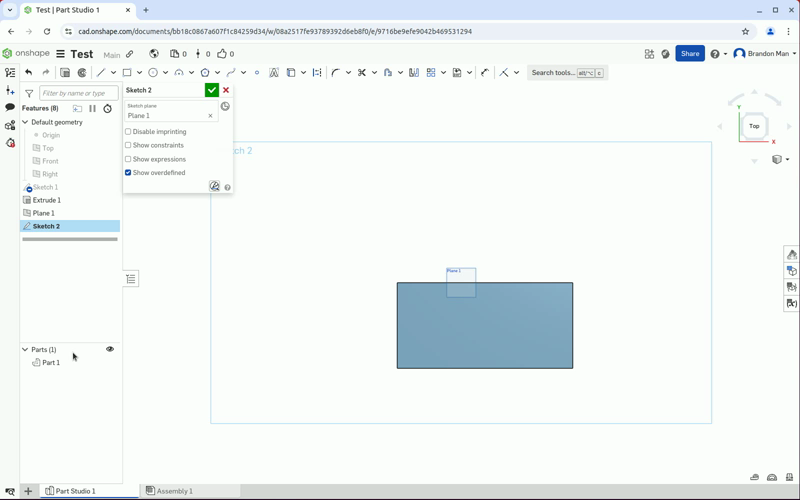
key(y)
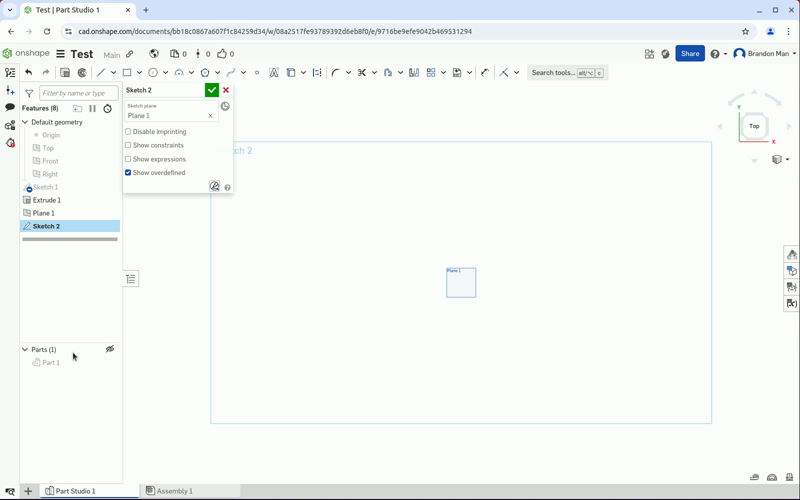
key(c)
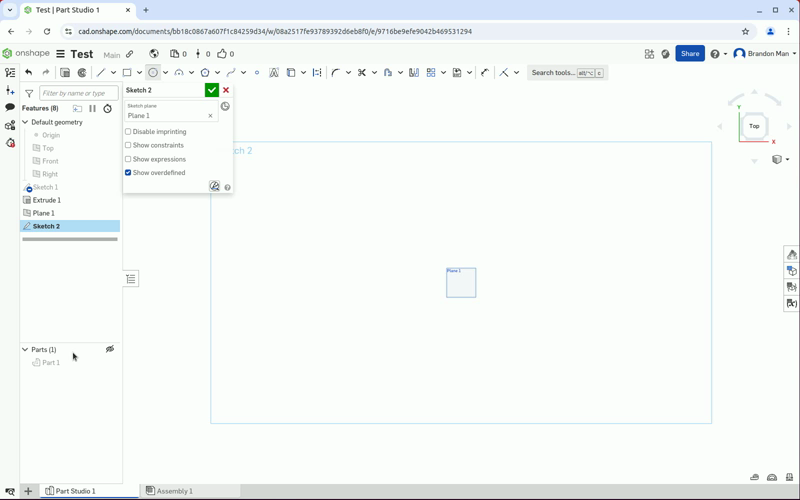
key_down(shift)
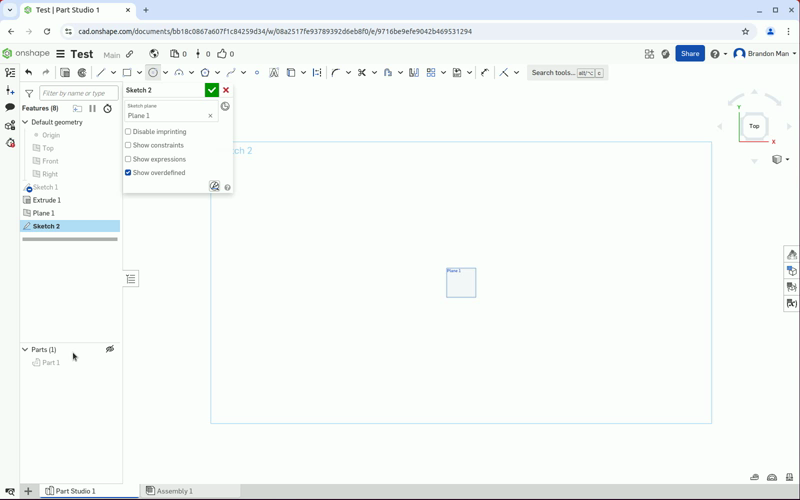
mouse_move(416, 304)
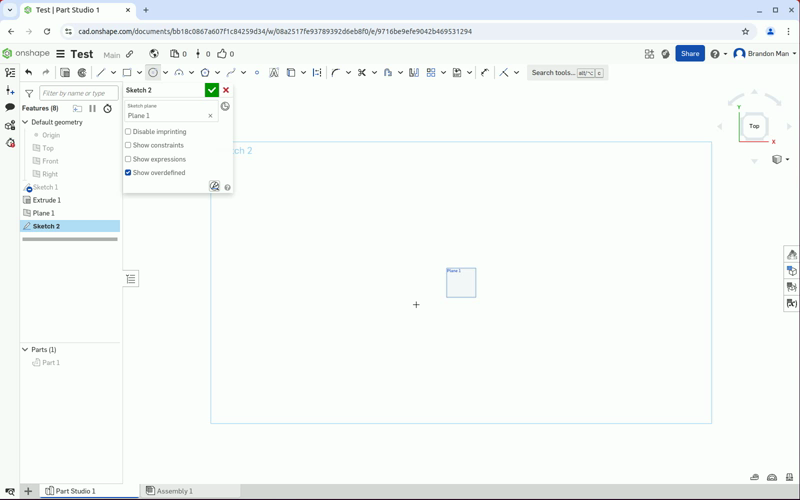
click(416, 304)
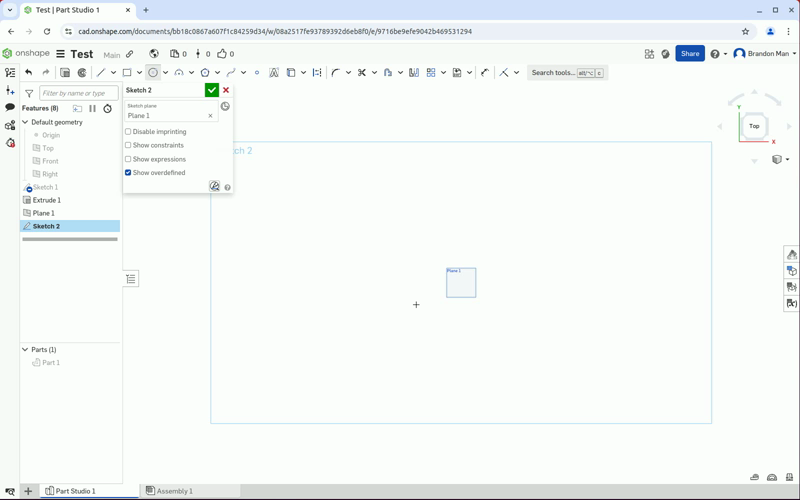
key_up(shift)
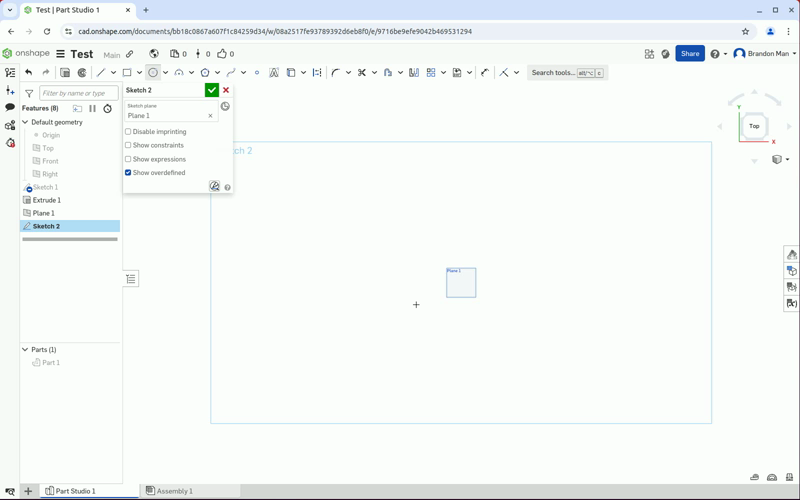
mouse_move(430, 304)
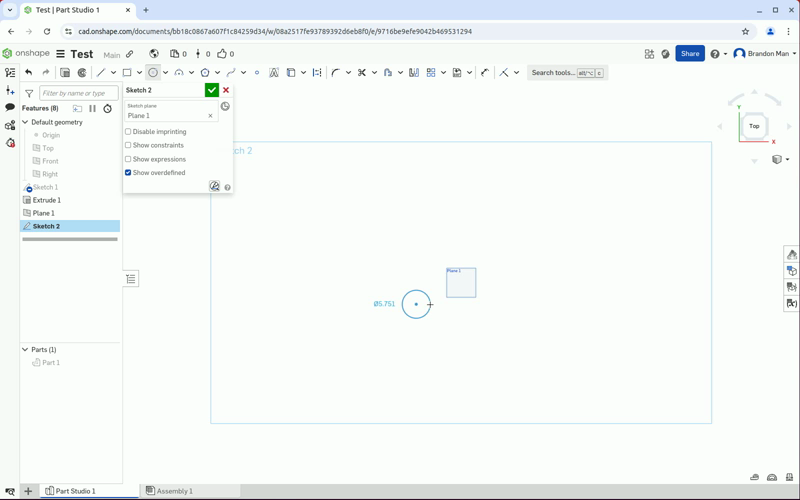
click(430, 304)
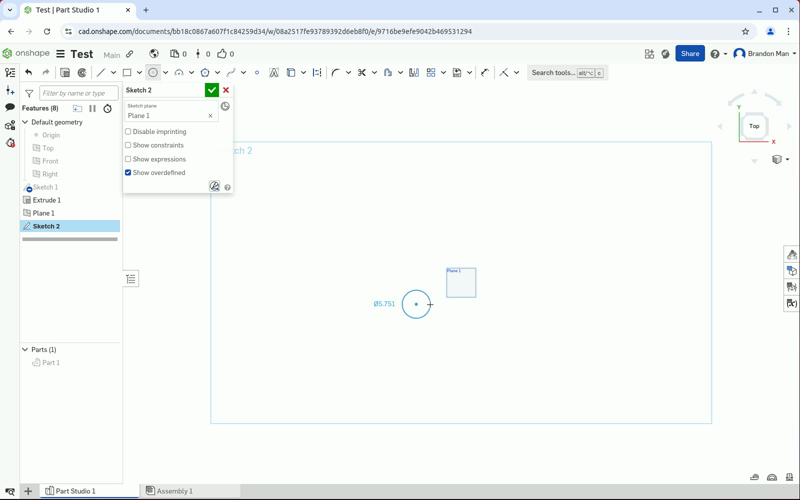
key(esc)
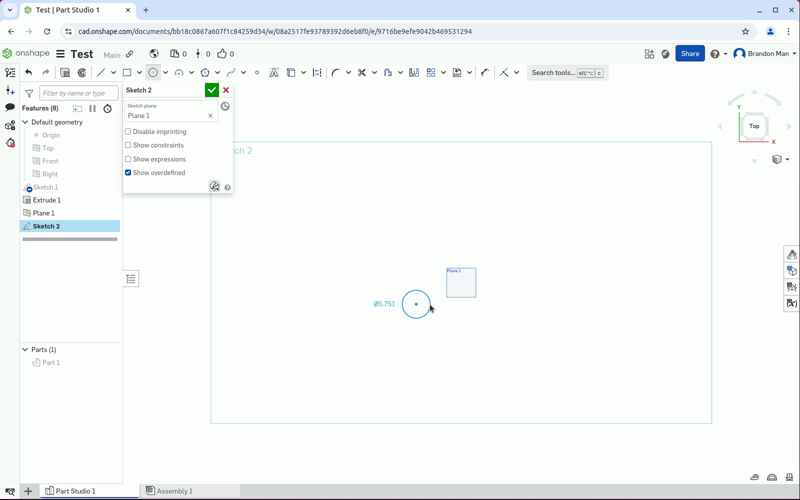
mouse_move(408, 306)
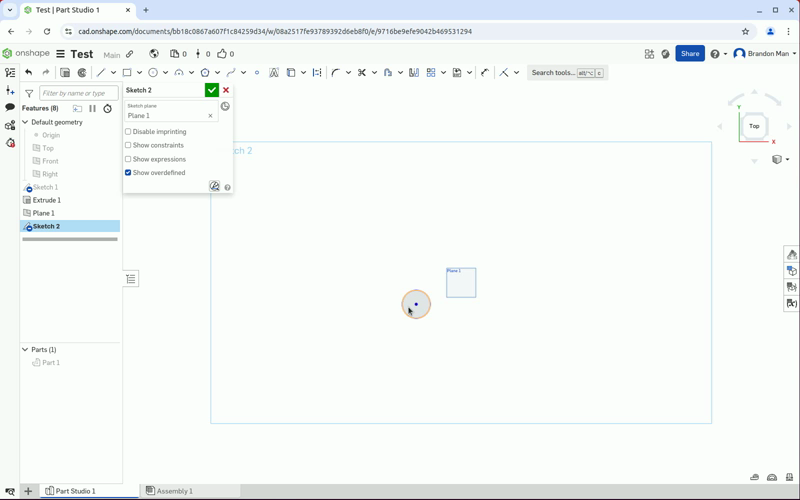
scroll(6)
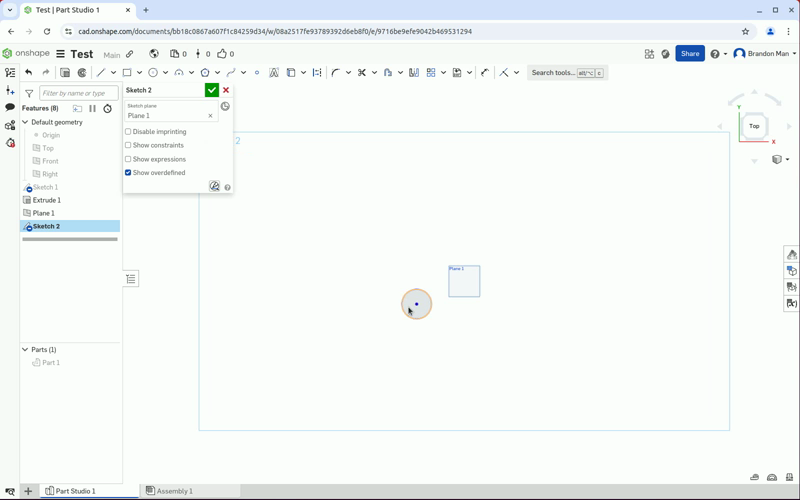
scroll(6)
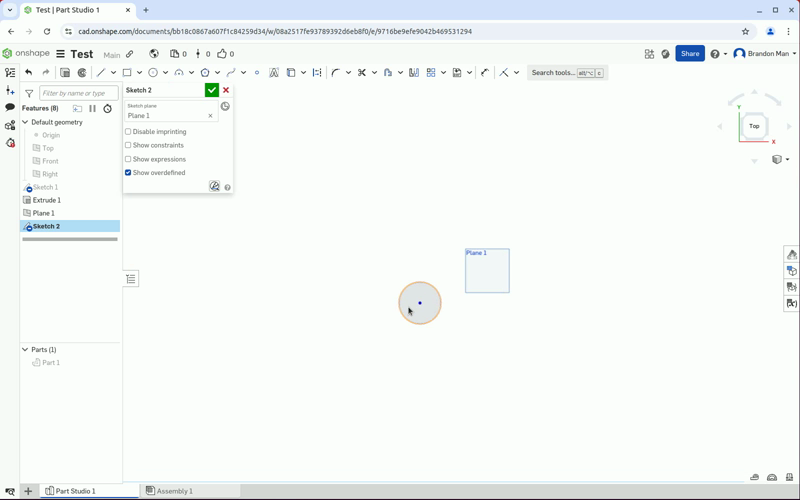
scroll(6)
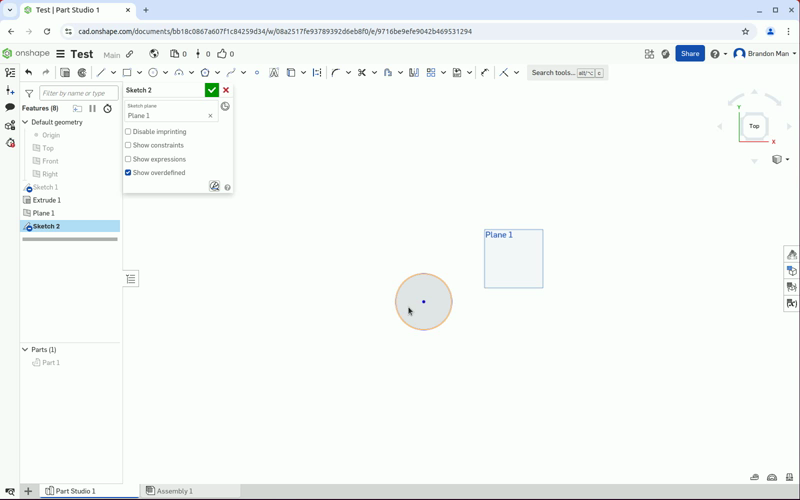
scroll(6)
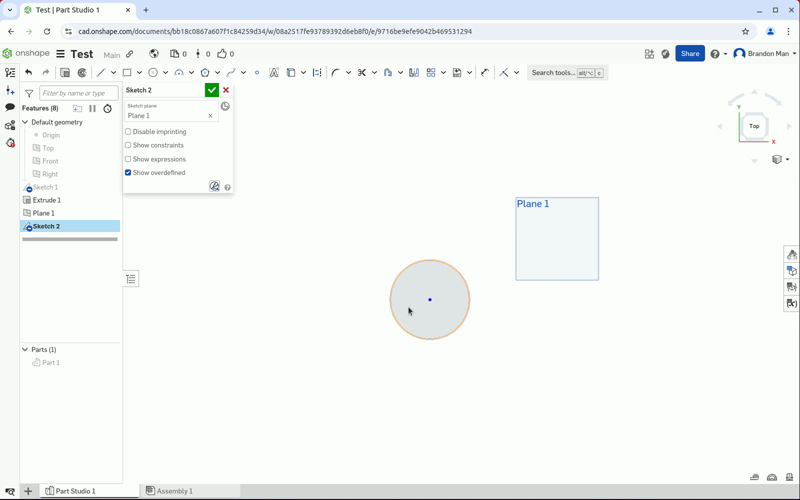
scroll(6)
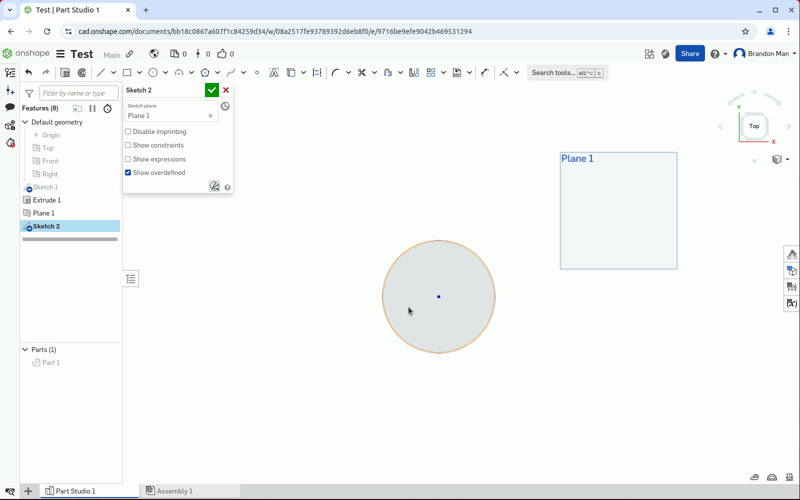
scroll(6)
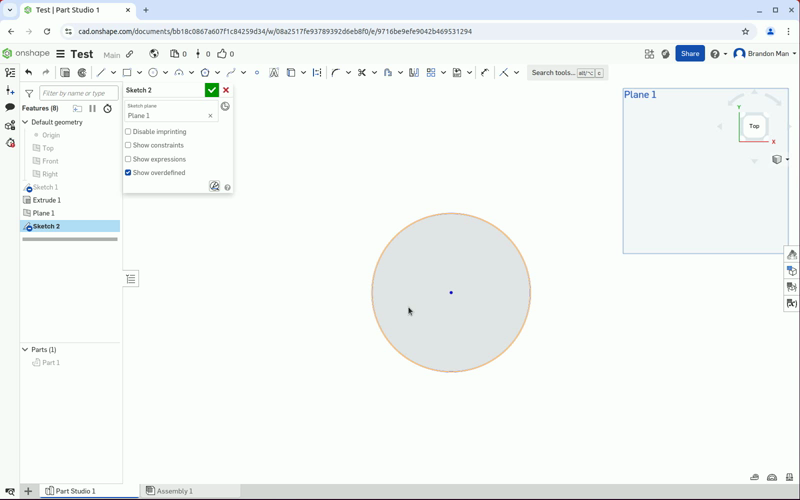
scroll(6)
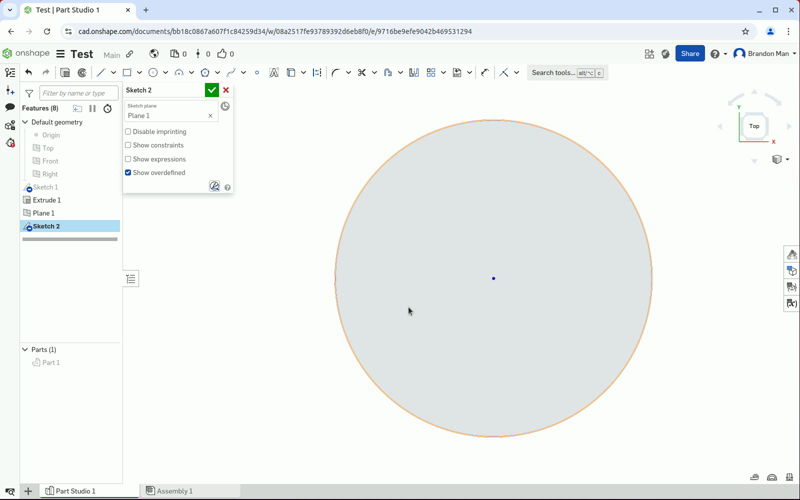
click(408, 306)
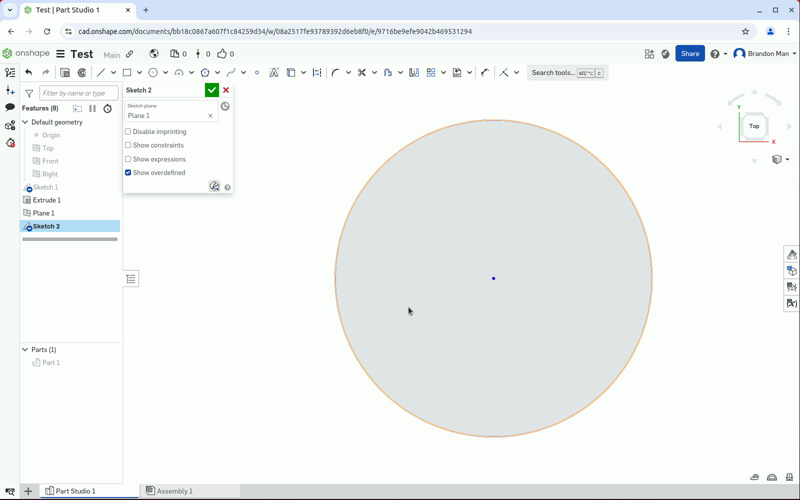
scroll(-6)
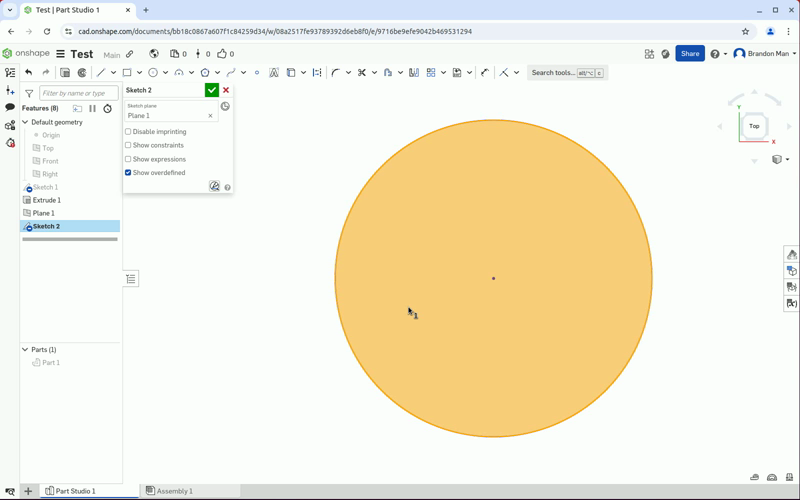
scroll(-6)
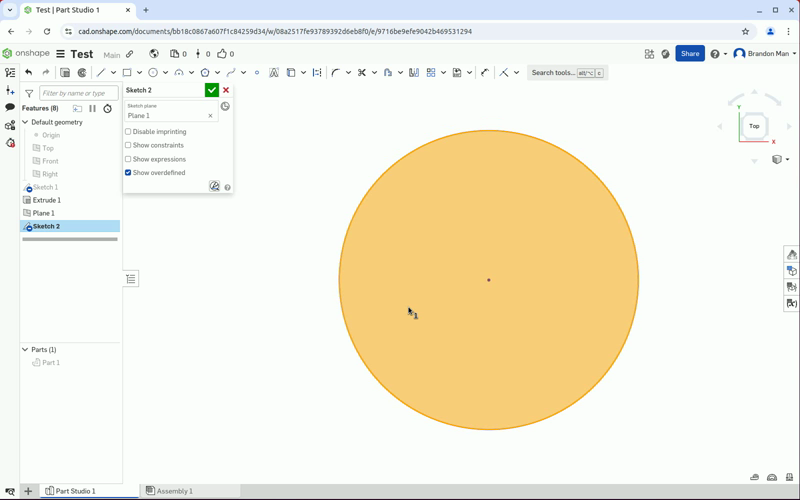
scroll(-6)
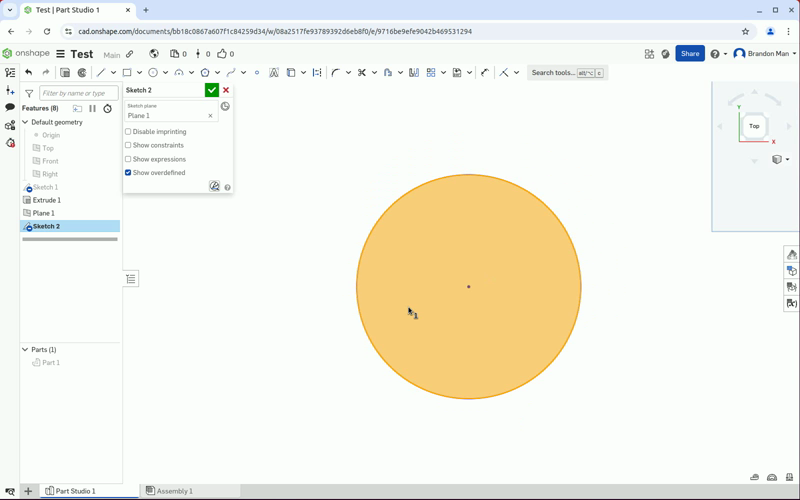
scroll(-6)
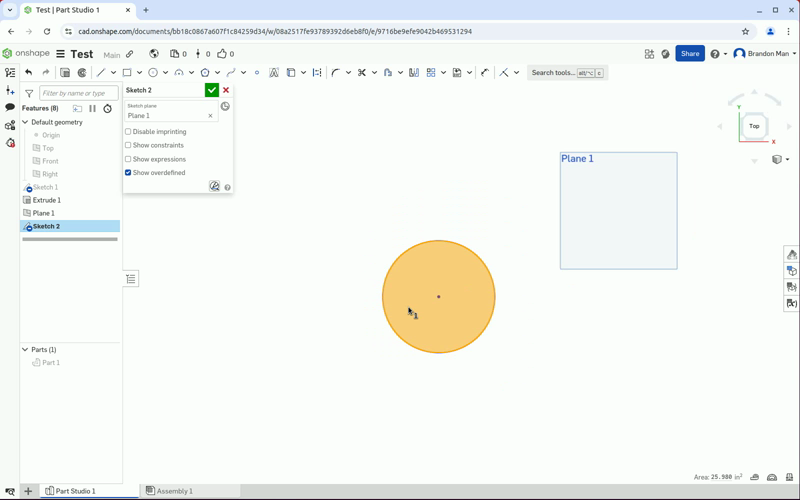
scroll(-6)
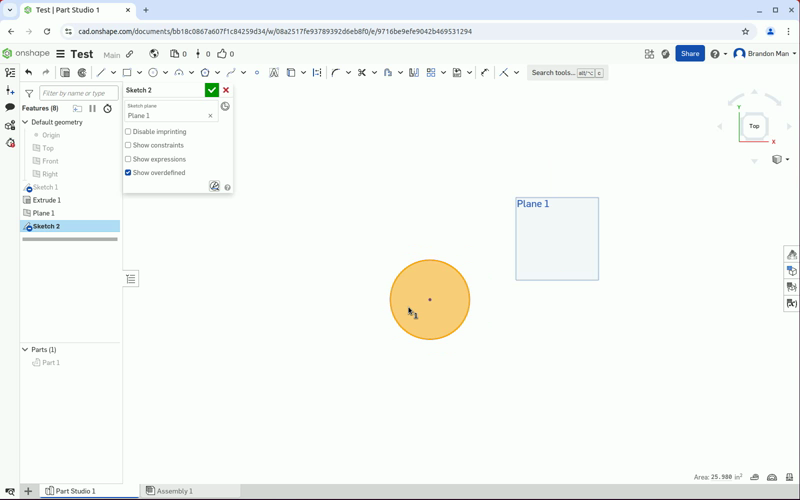
scroll(-6)
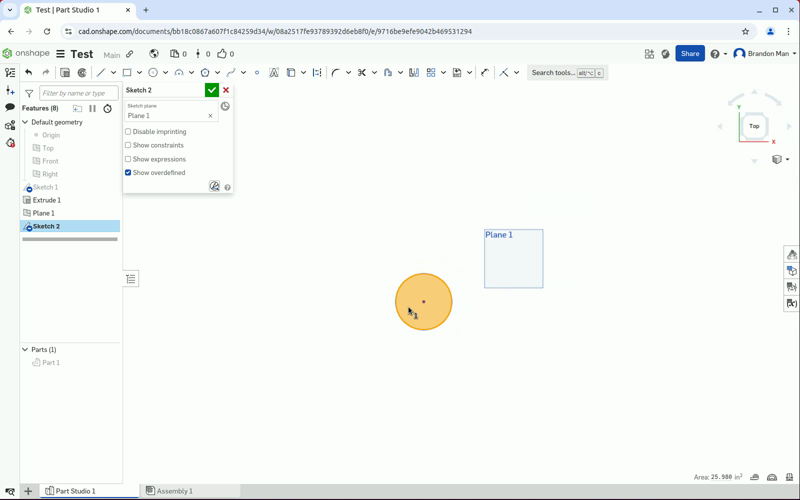
scroll(-6)
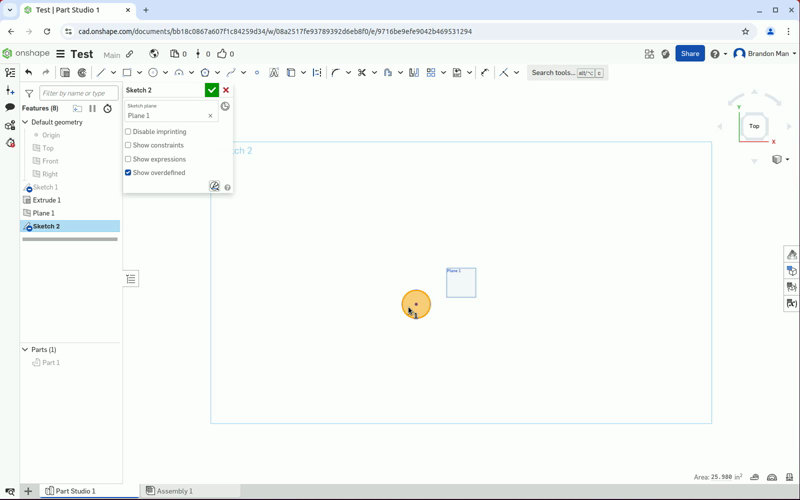
mouse_move(73, 352)
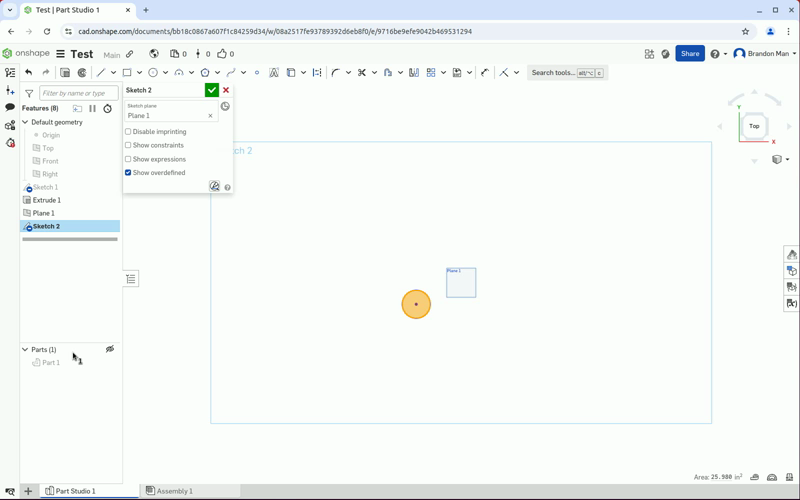
key(shift+y)
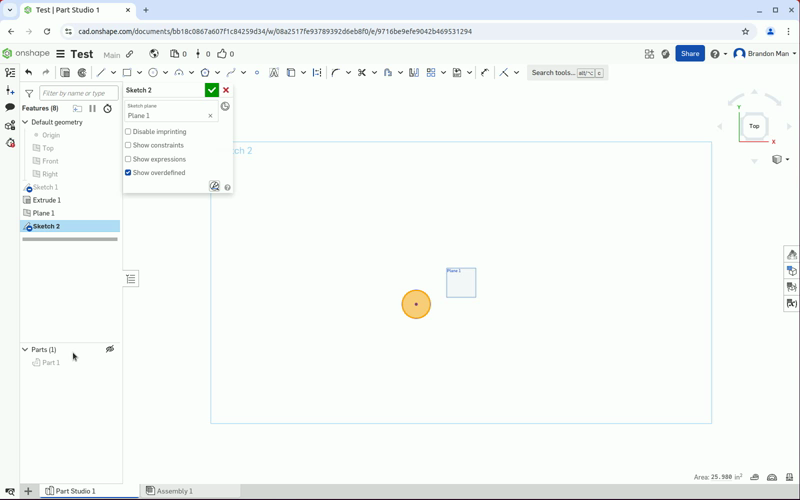
key(shift+e)
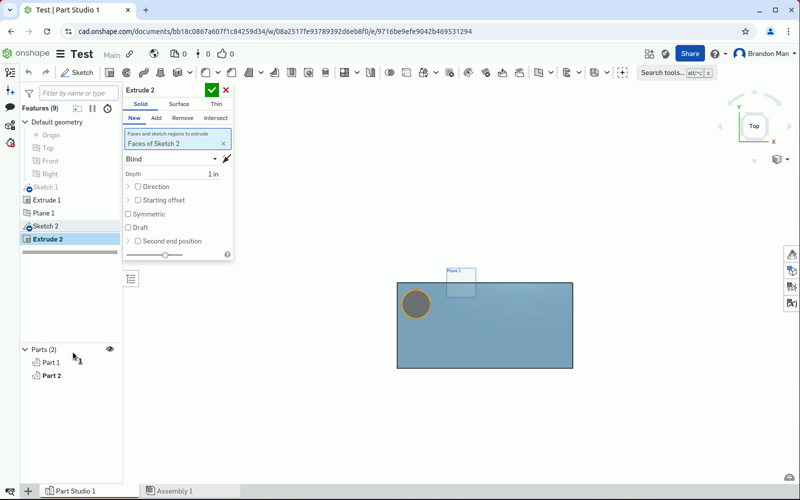
mouse_move(143, 106)
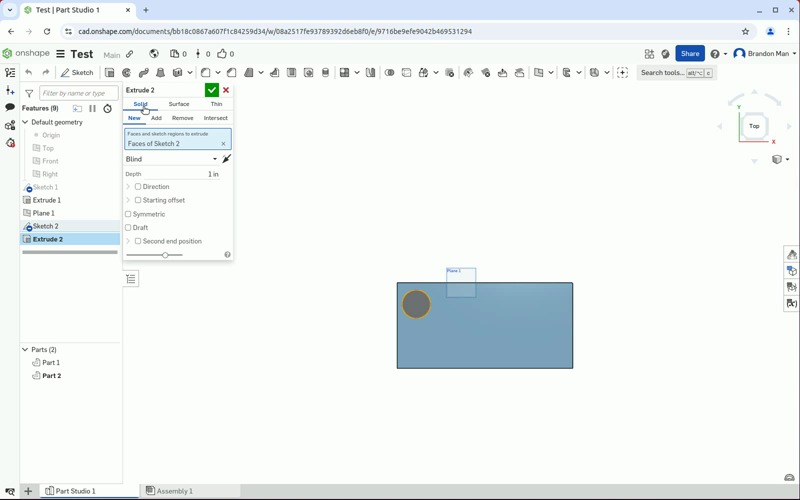
click(143, 106)
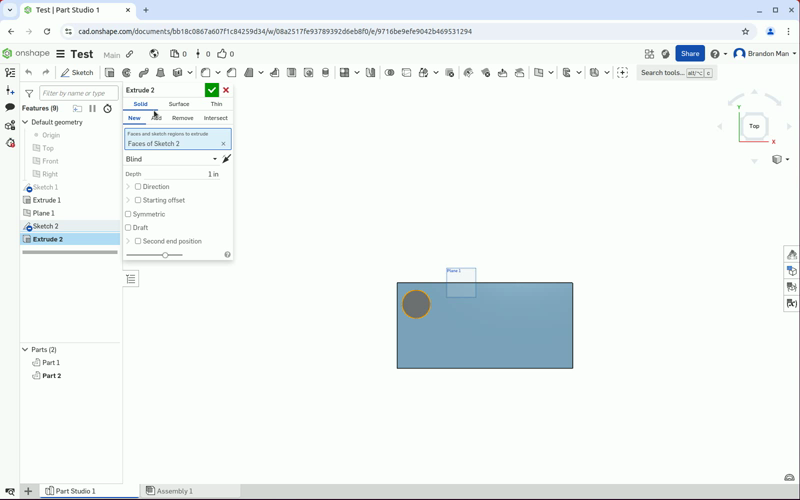
mouse_move(186, 120)
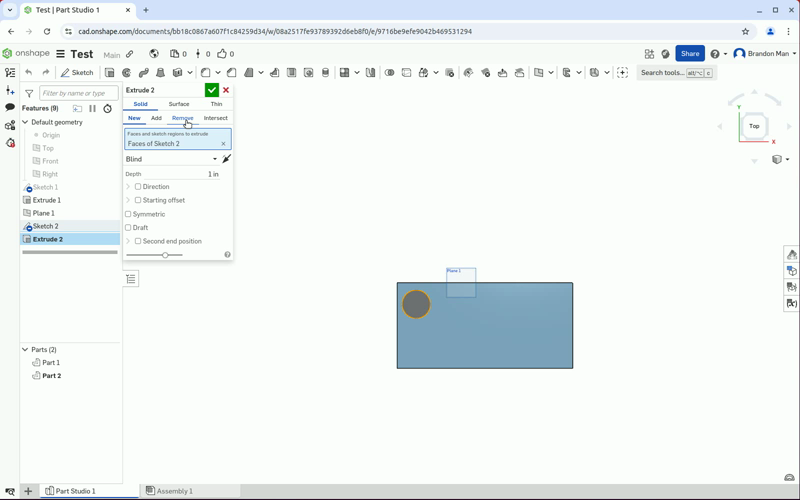
click(186, 120)
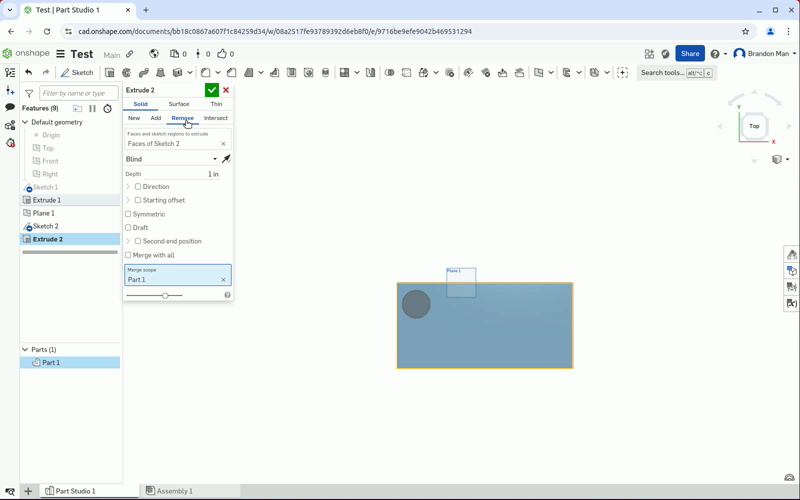
key(tab, 4)
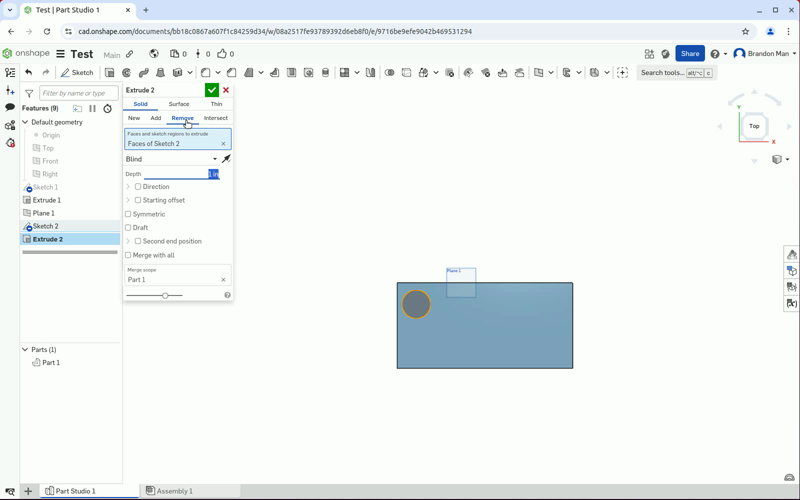
text(3.611)
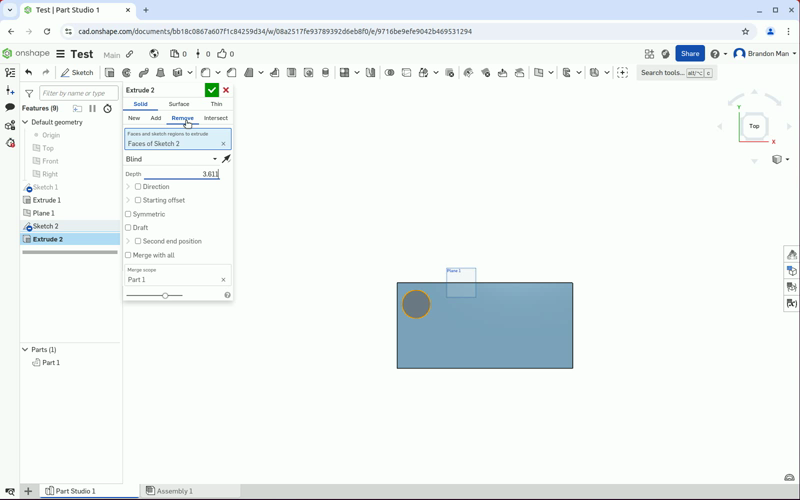
key(tab, 6)
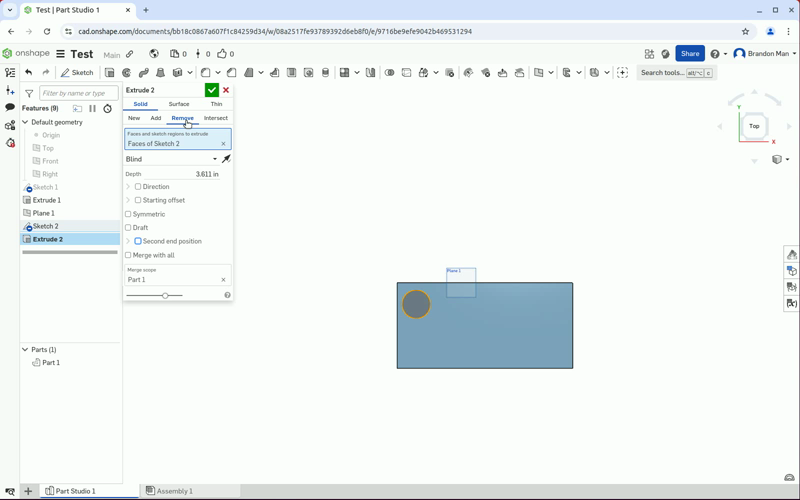
key(space)
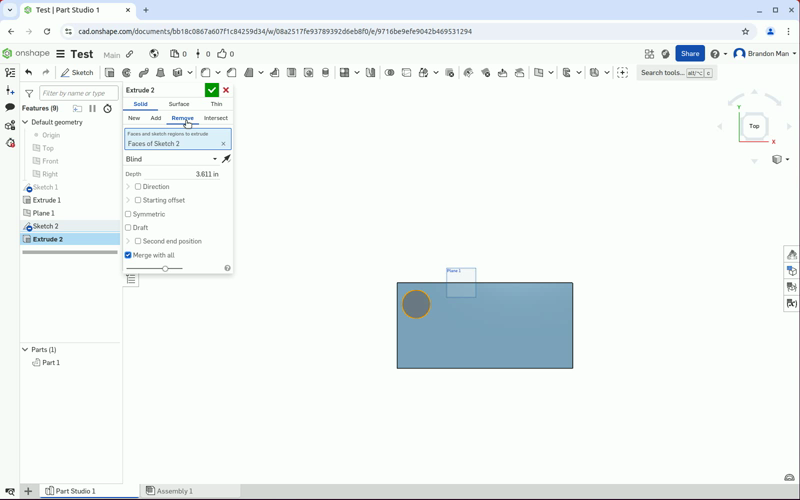
key(enter)
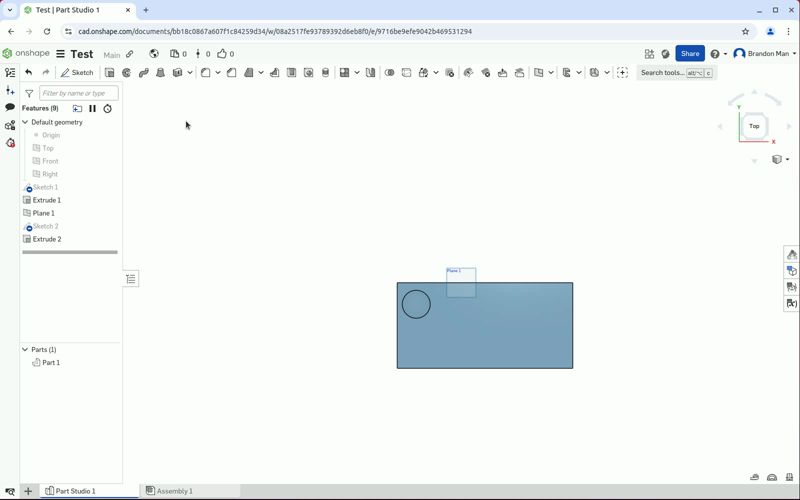
key(shift+h)
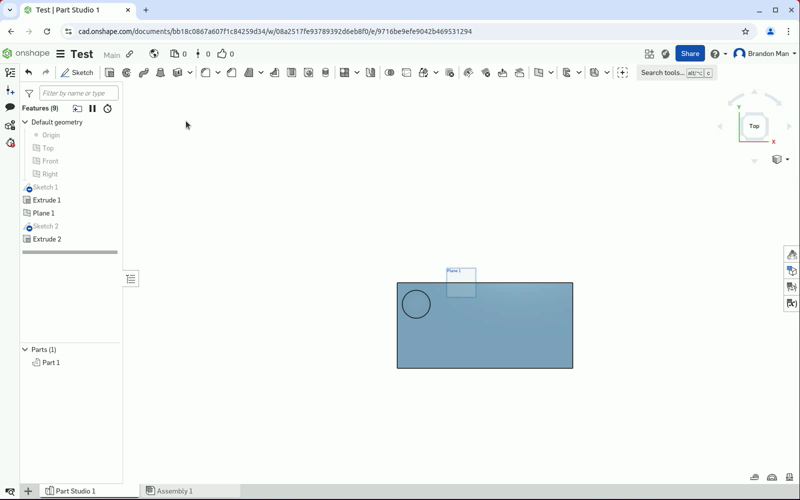
key(shift+h)
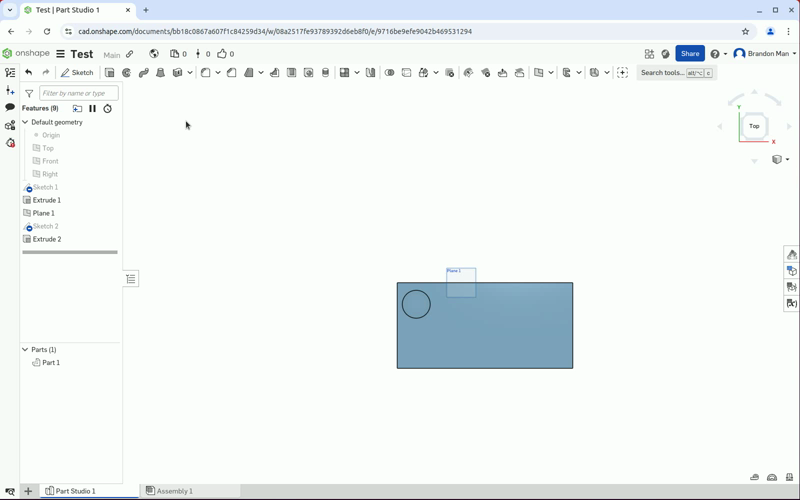
mouse_move(73, 189)
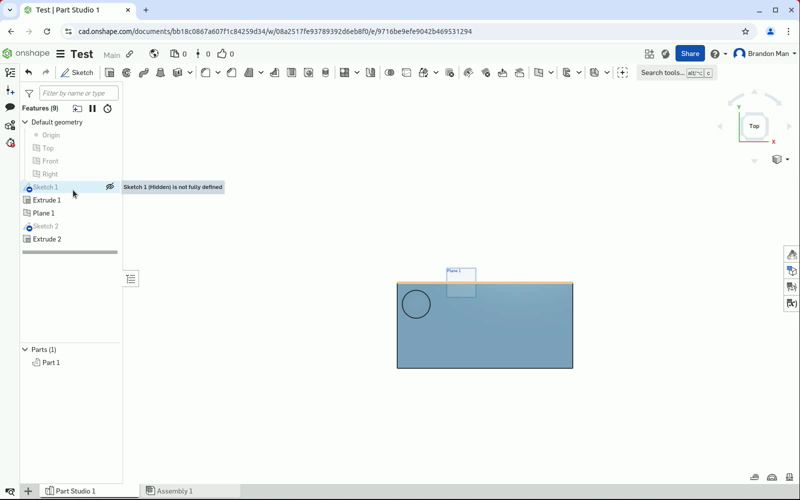
click(73, 189)
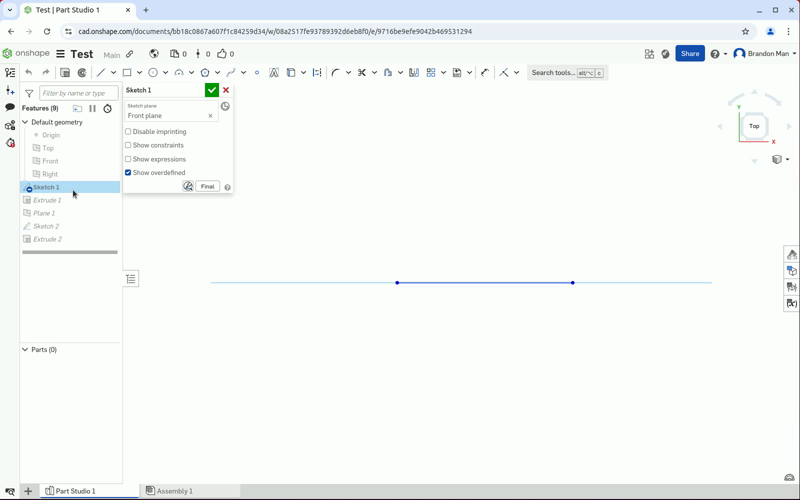
mouse_move(229, 92)
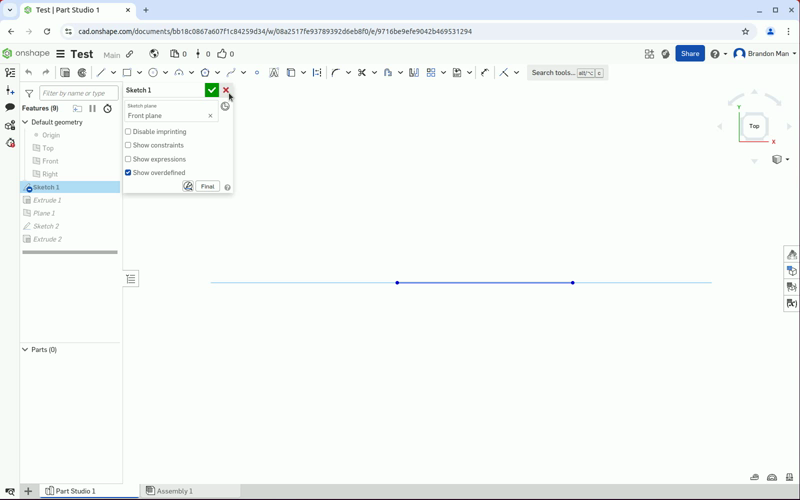
click(229, 92)
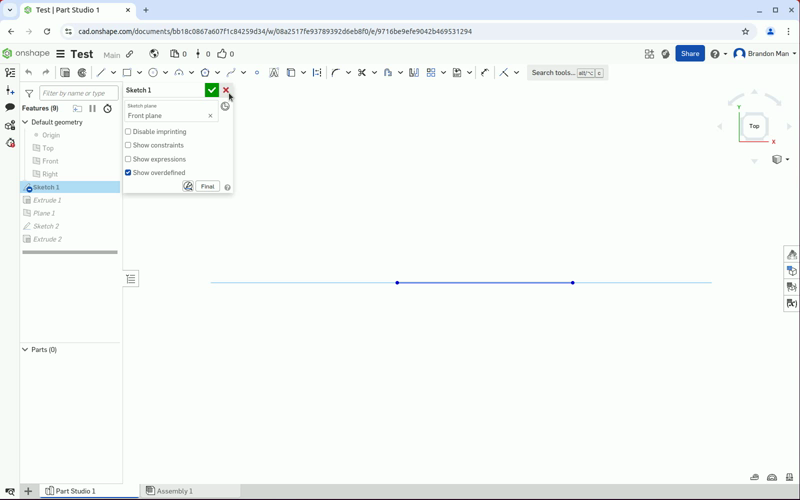
key(shift+s)
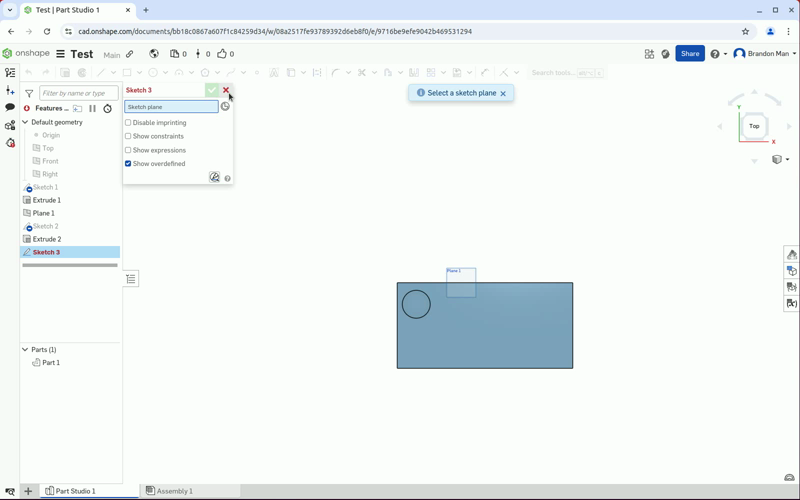
mouse_move(73, 215)
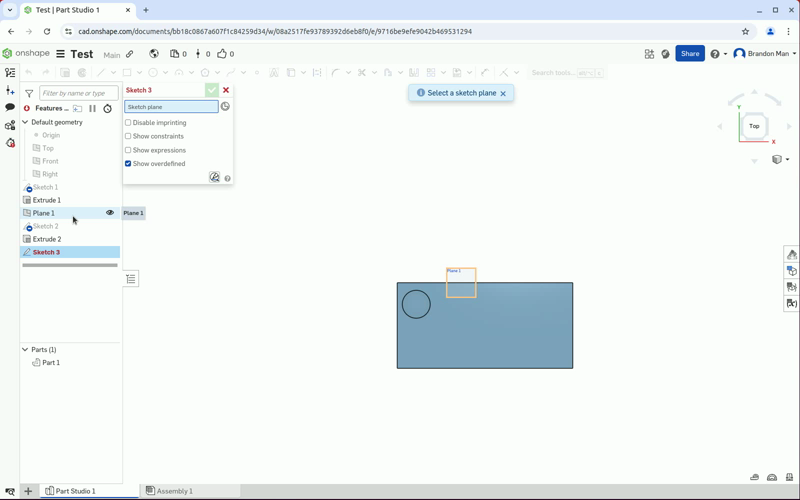
click(73, 215)
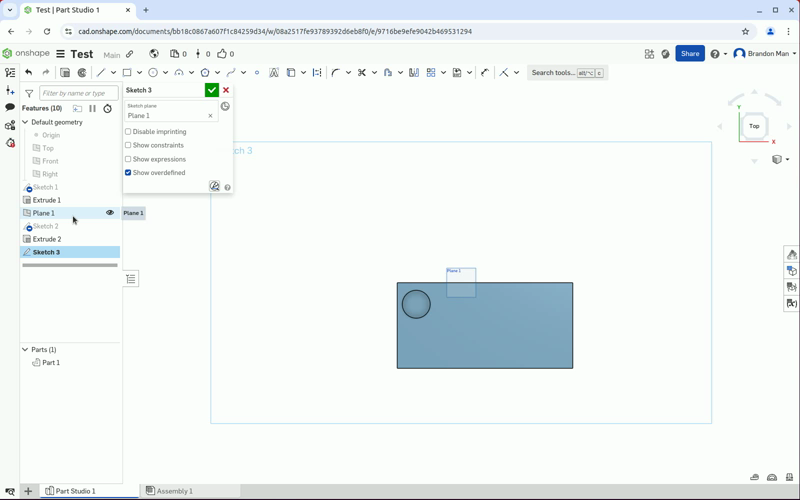
mouse_move(73, 352)
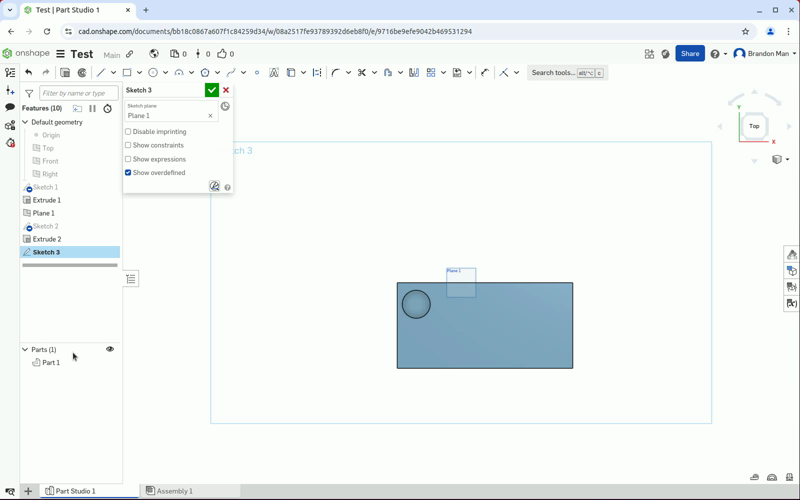
key(y)
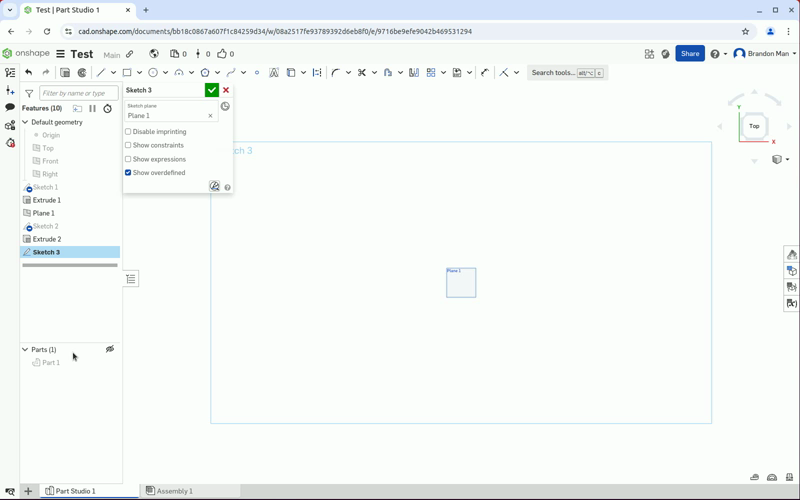
key(c)
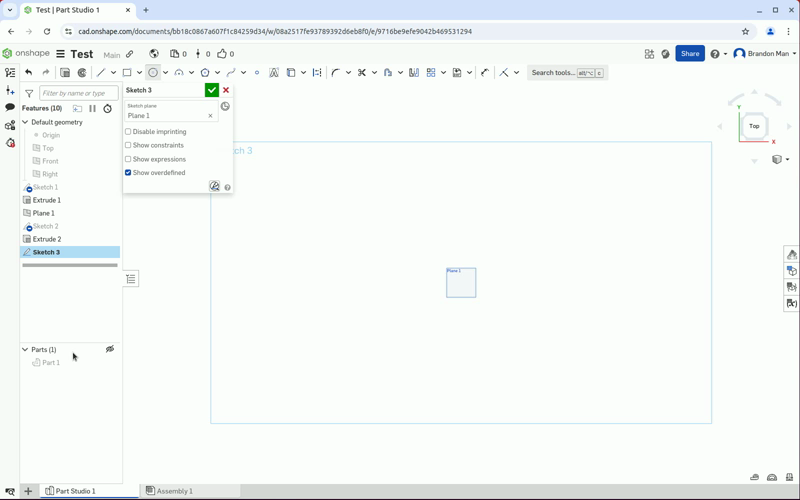
key_down(shift)
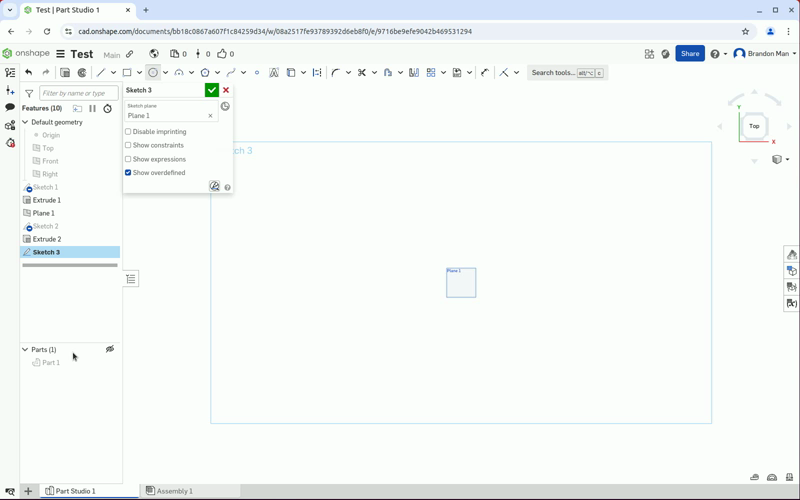
mouse_move(451, 304)
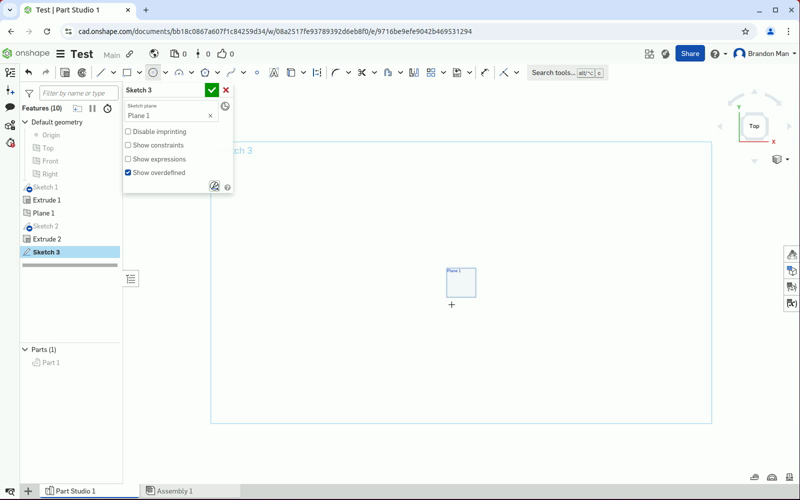
click(451, 304)
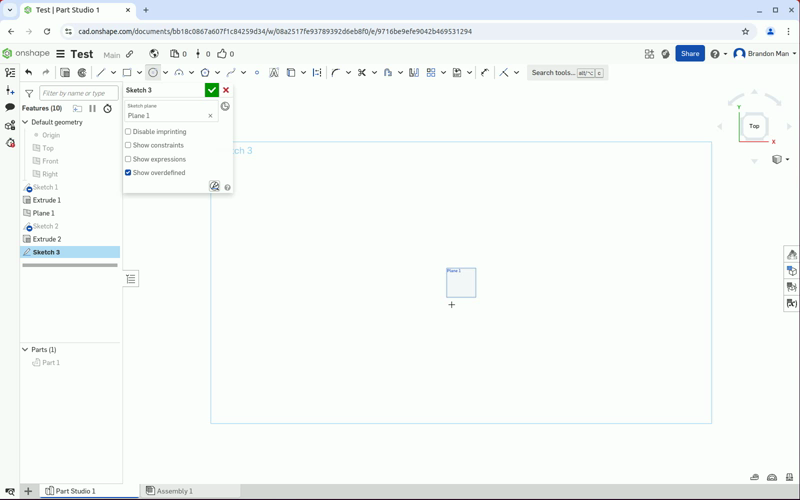
key_up(shift)
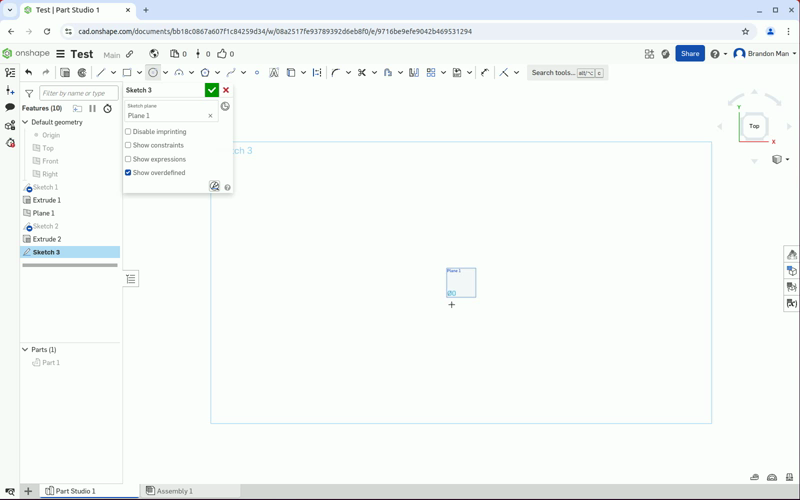
mouse_move(465, 304)
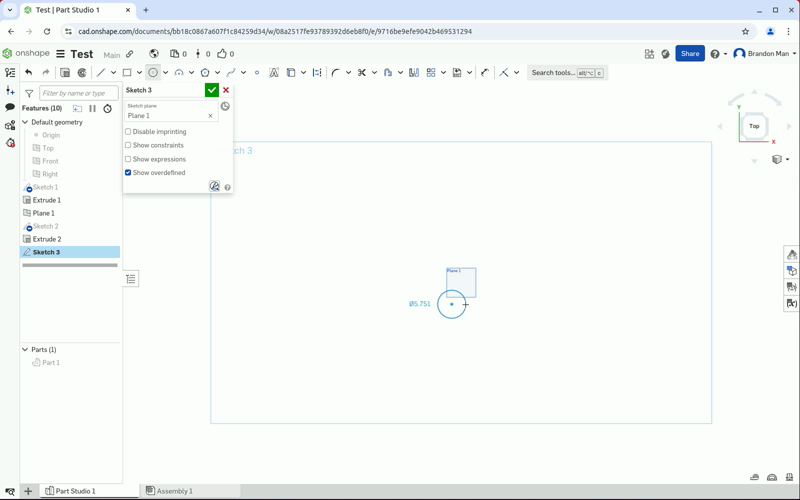
click(465, 304)
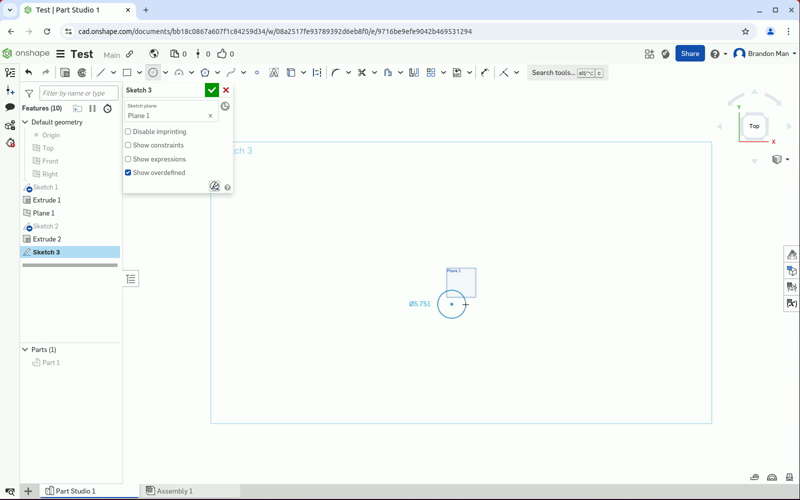
key(esc)
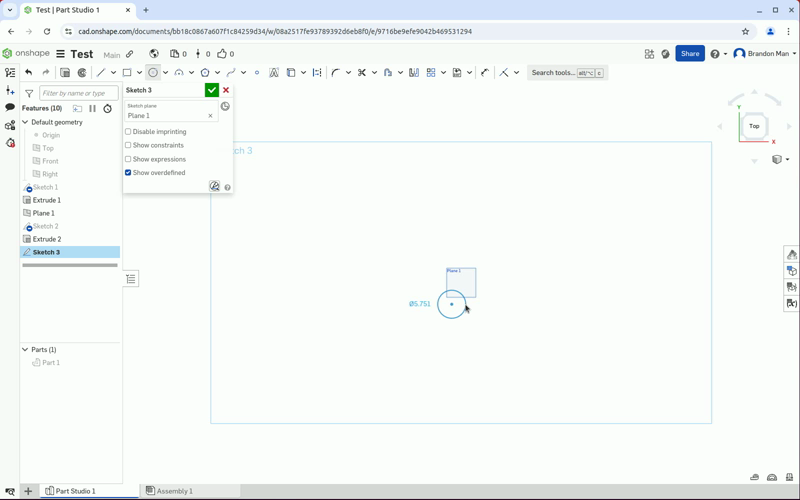
mouse_move(445, 295)
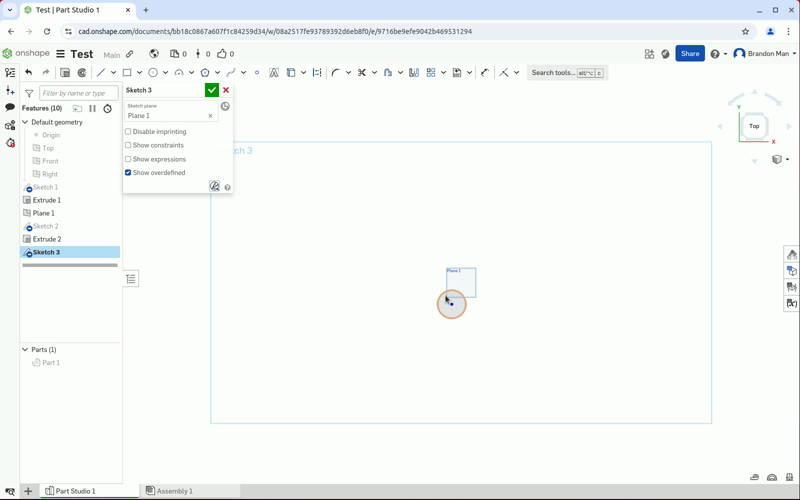
scroll(6)
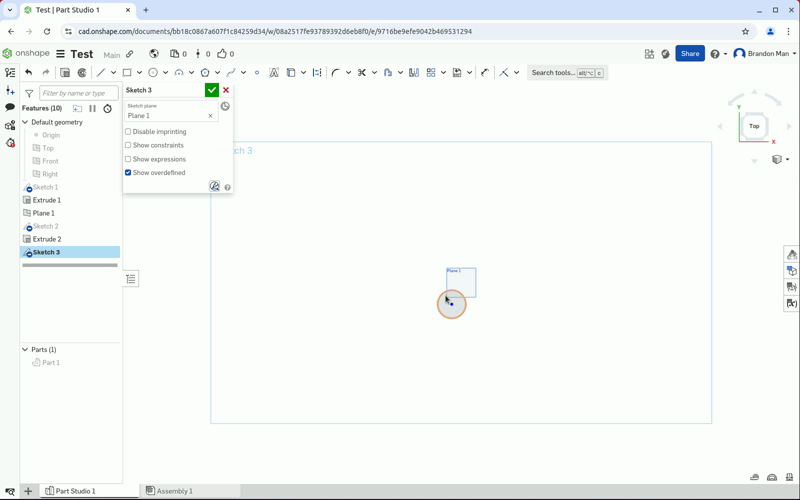
scroll(6)
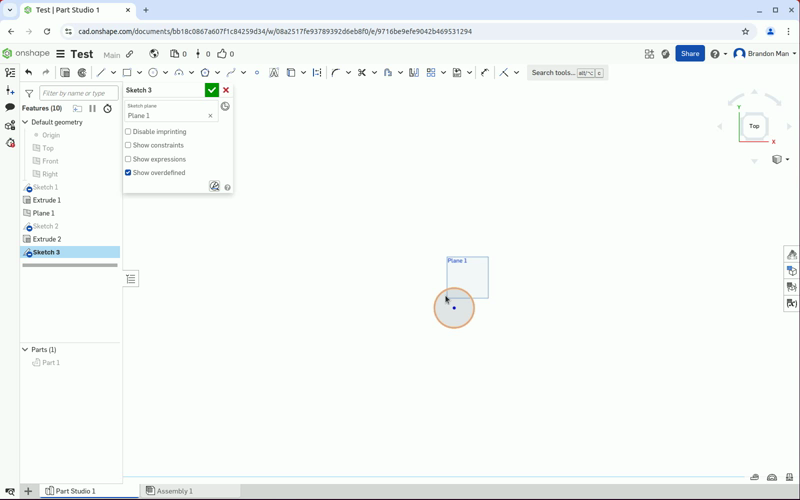
scroll(6)
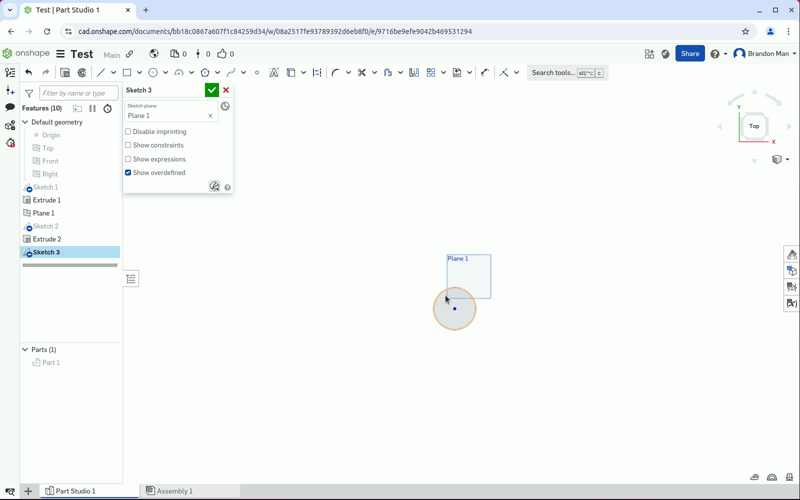
scroll(6)
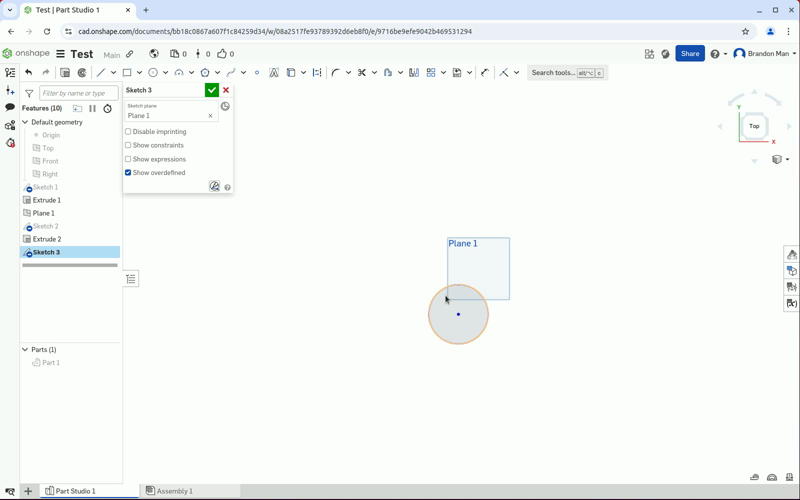
scroll(6)
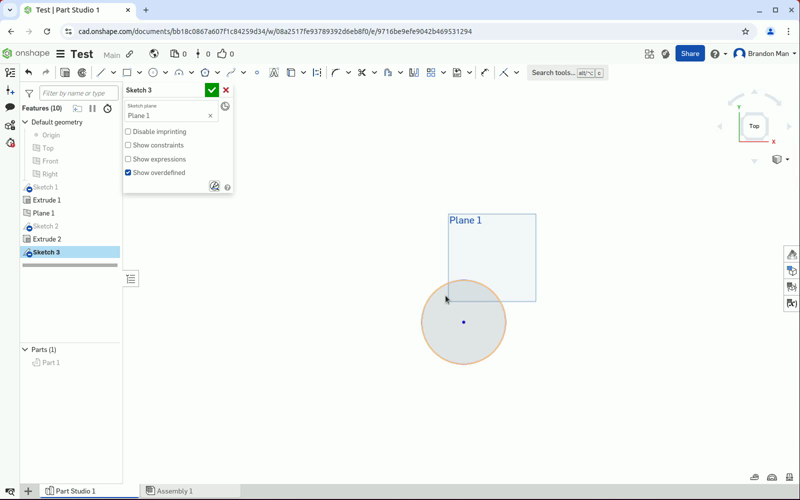
scroll(6)
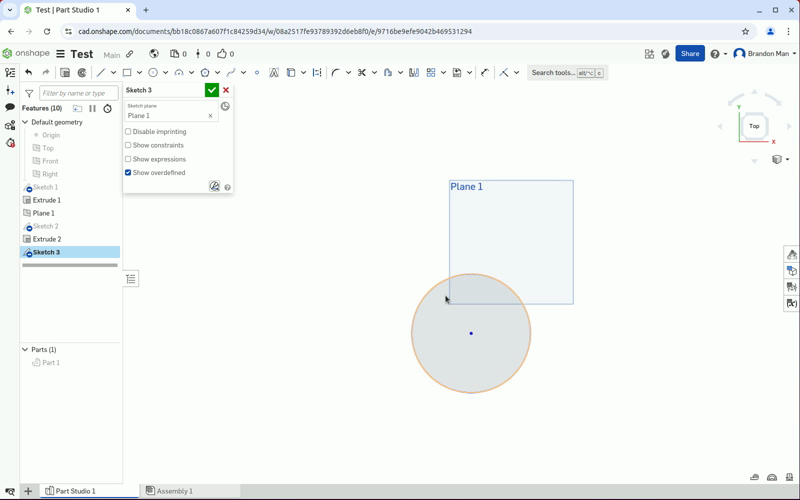
scroll(6)
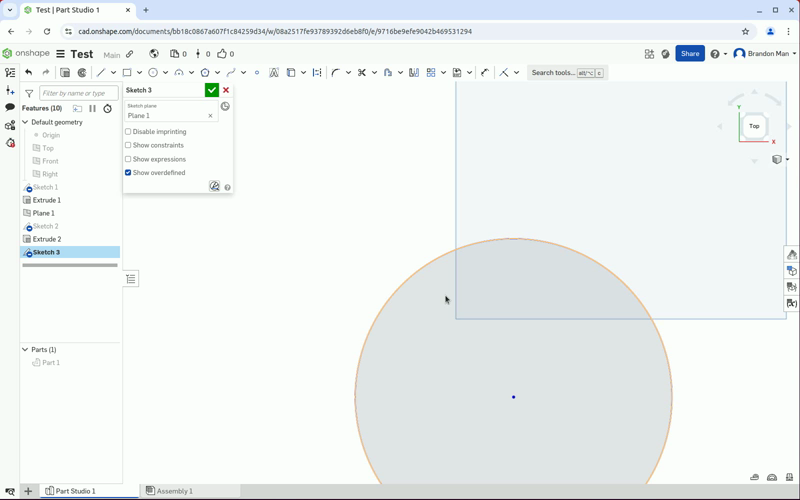
click(445, 295)
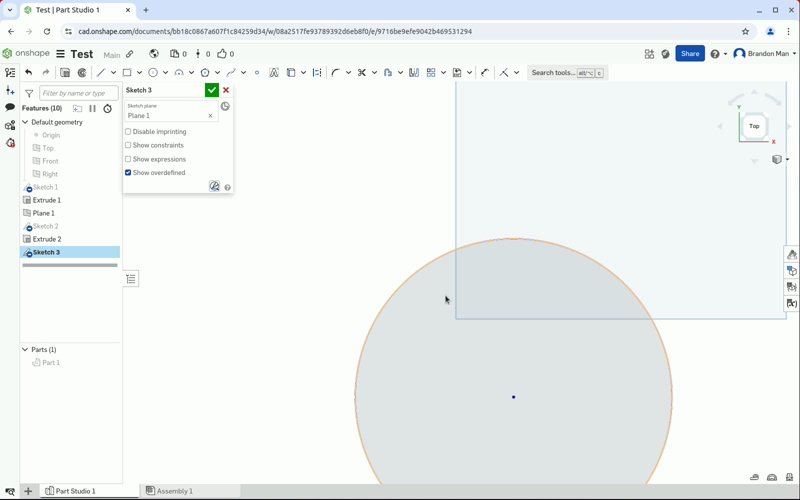
scroll(-6)
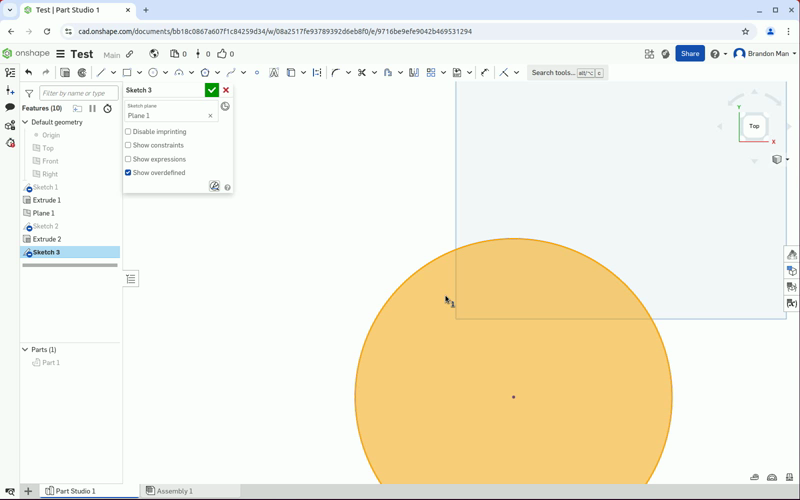
scroll(-6)
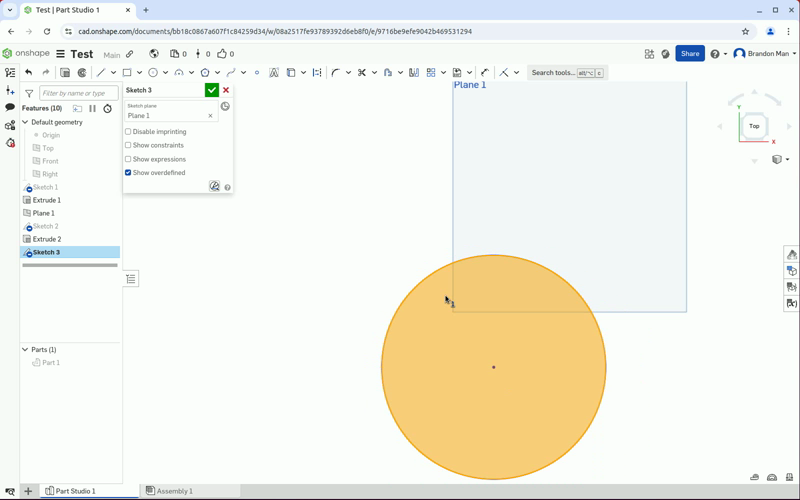
scroll(-6)
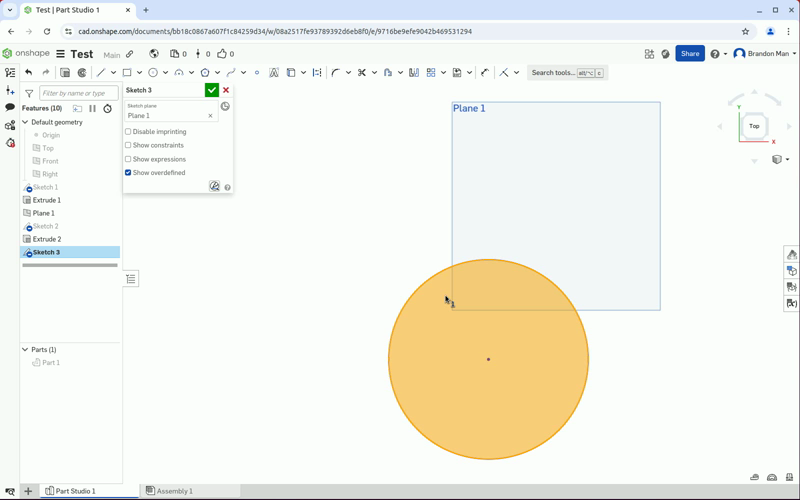
scroll(-6)
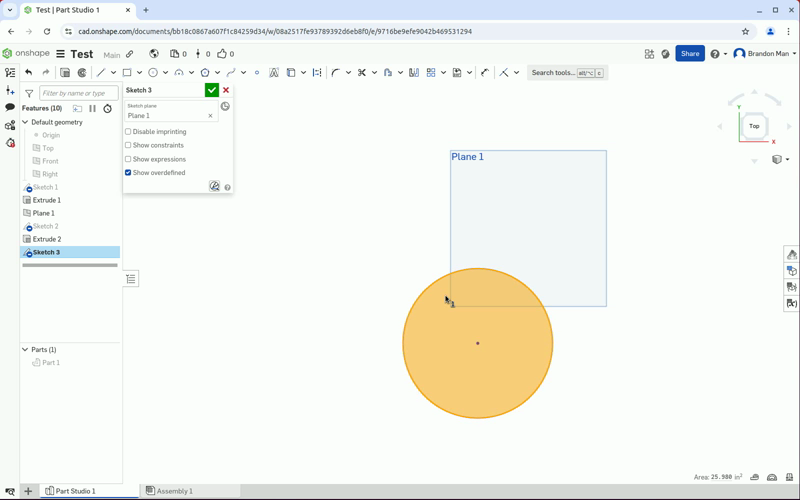
scroll(-6)
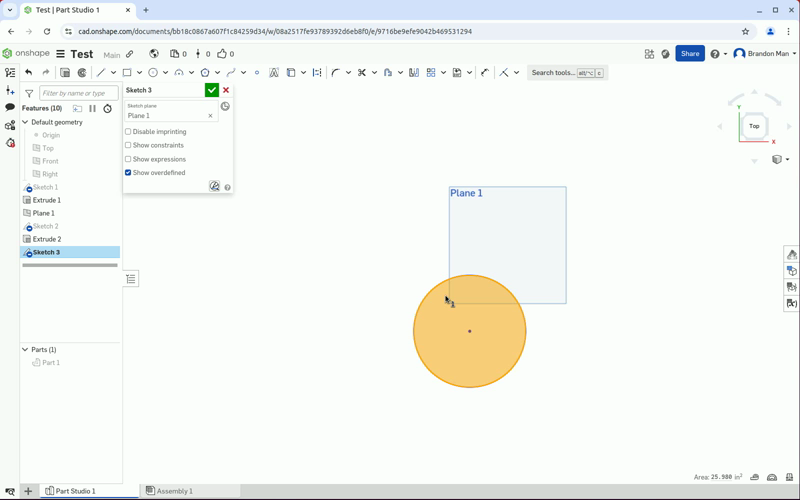
scroll(-6)
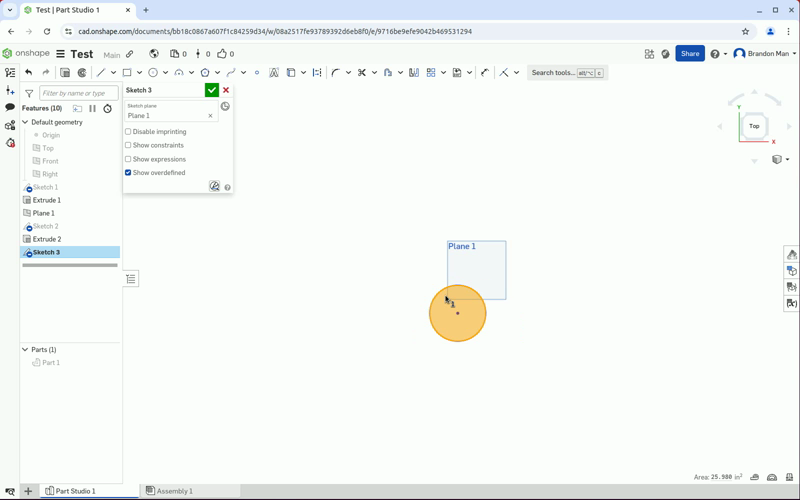
scroll(-6)
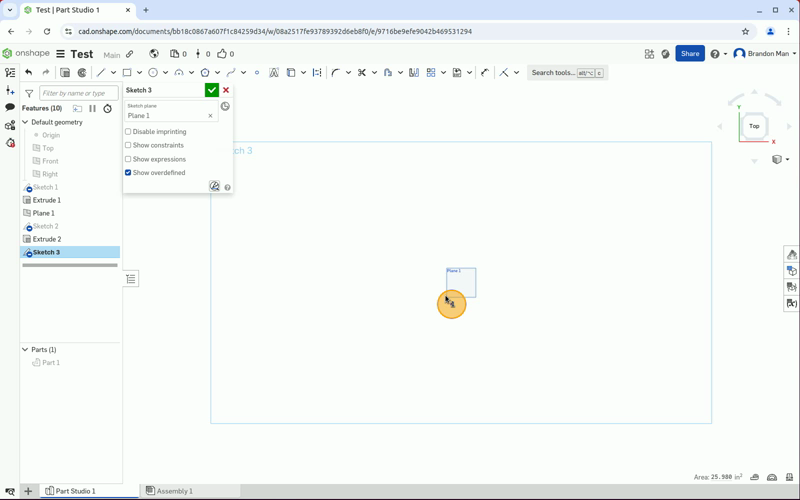
mouse_move(73, 352)
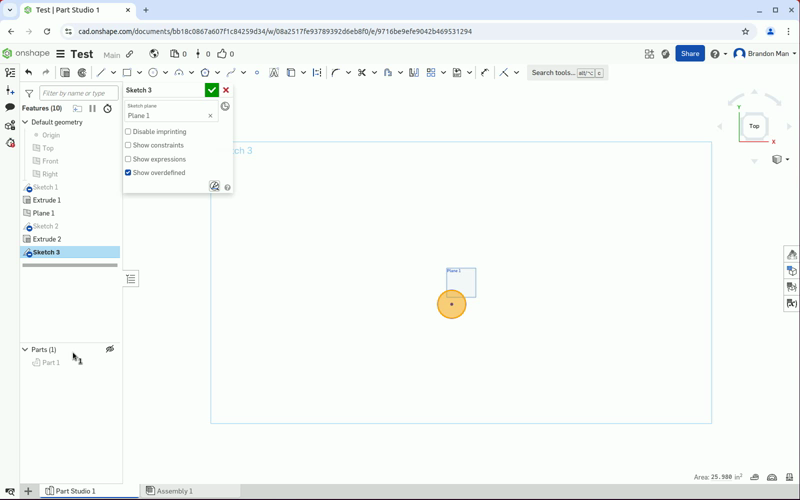
key(shift+y)
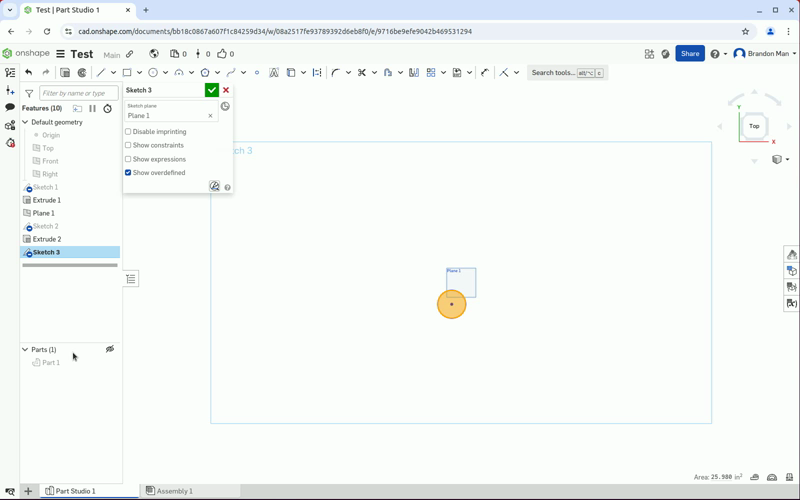
key(shift+e)
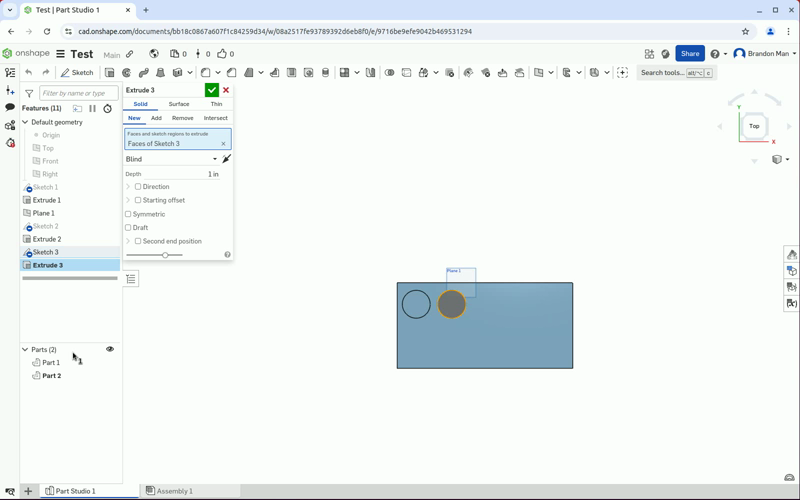
mouse_move(143, 106)
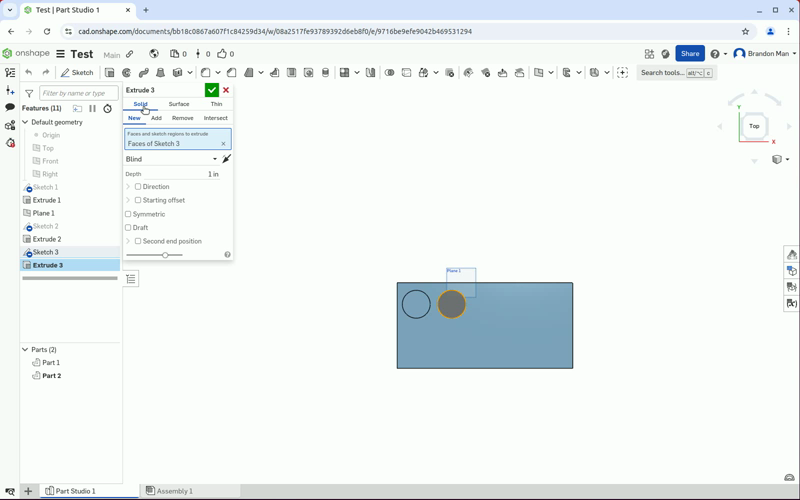
click(143, 106)
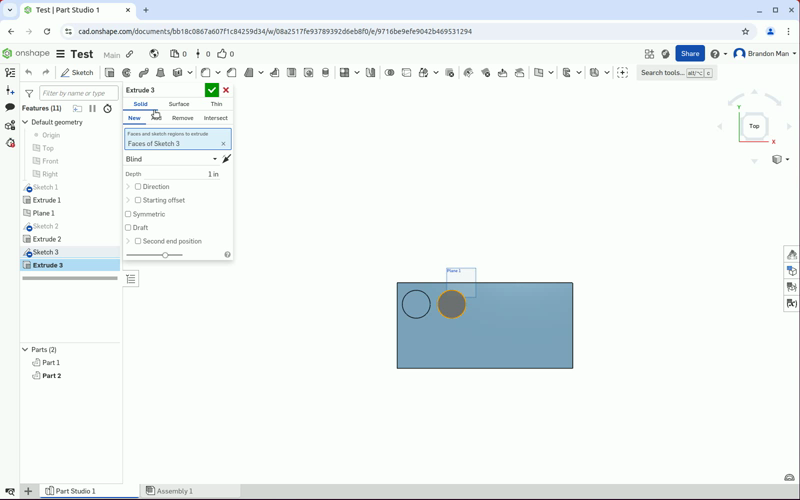
mouse_move(186, 120)
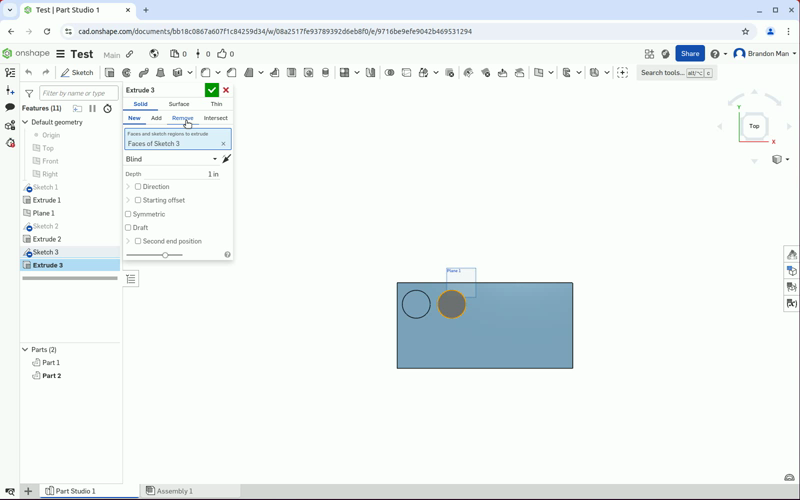
click(186, 120)
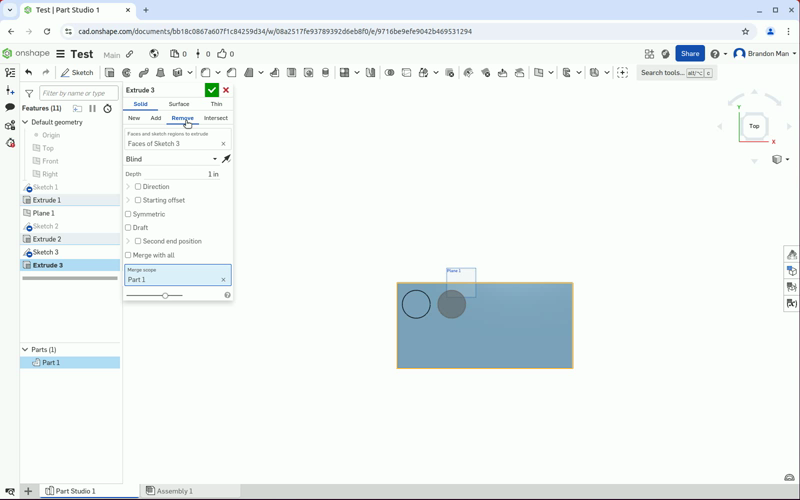
key(tab, 4)
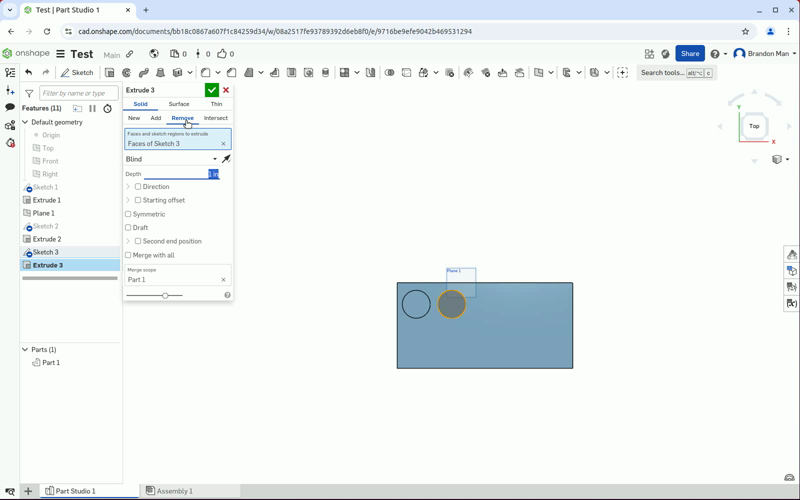
text(3.611)
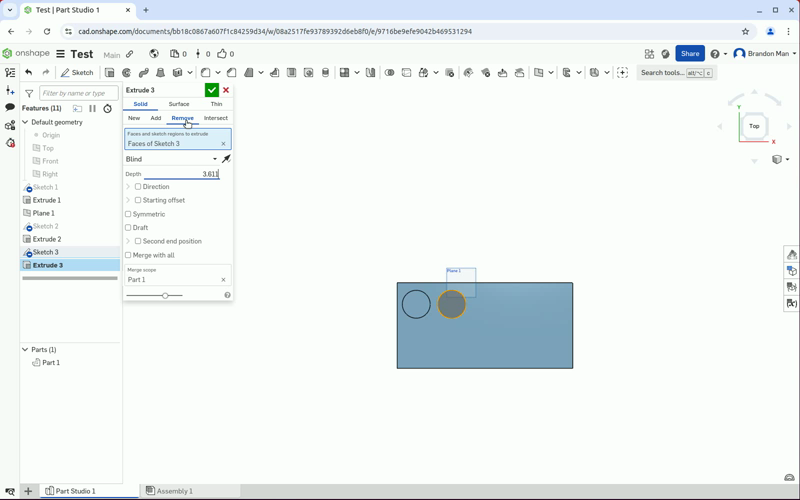
key(tab, 6)
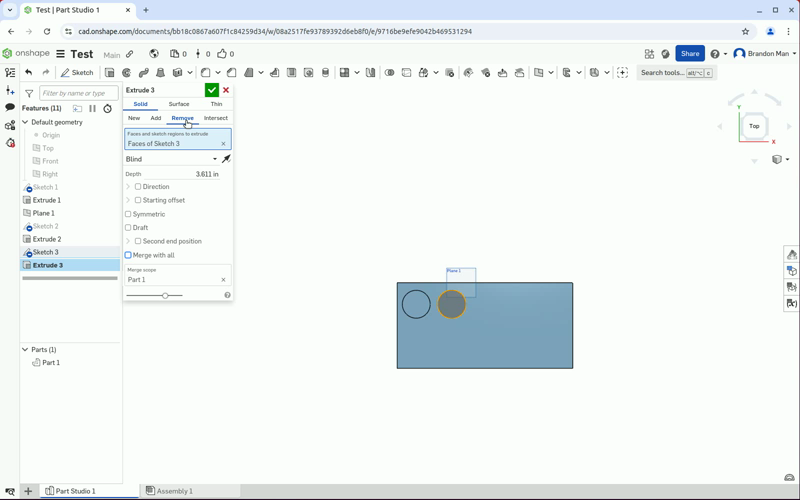
key(space)
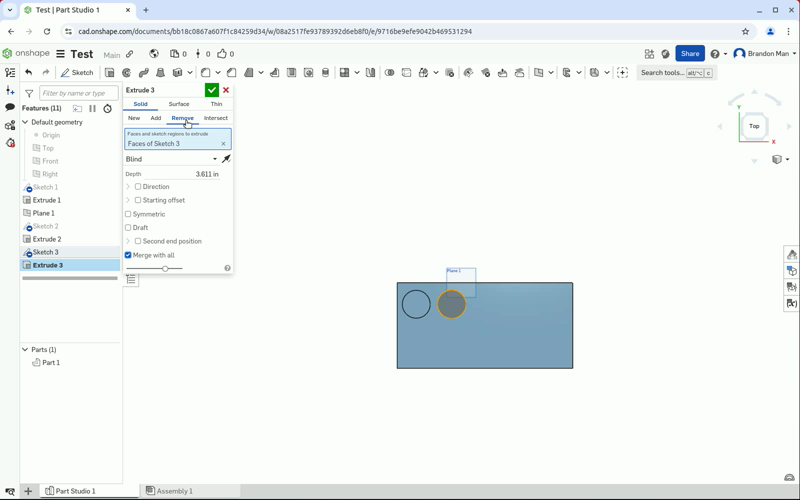
key(enter)
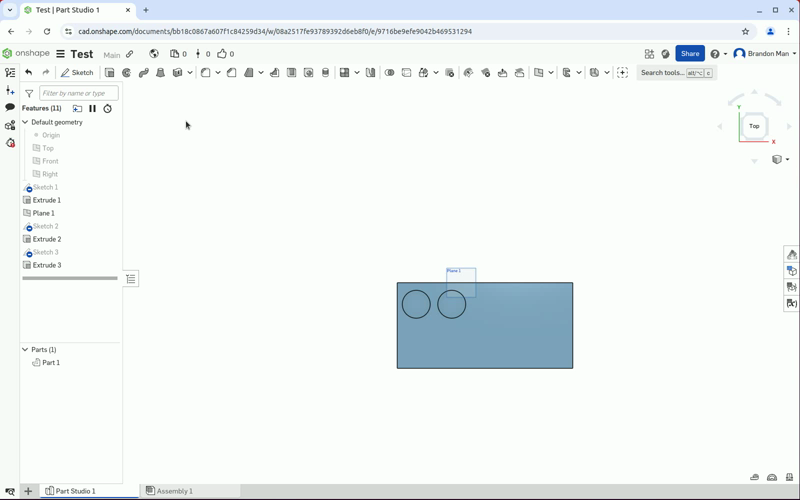
key(shift+h)
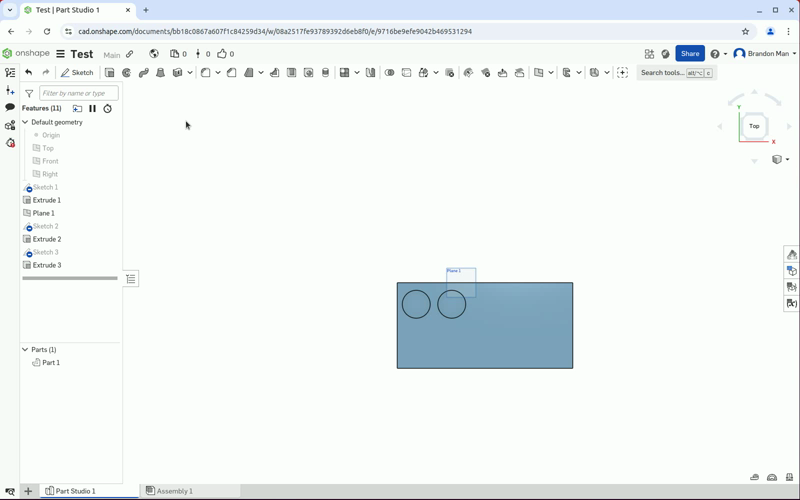
key(shift+h)
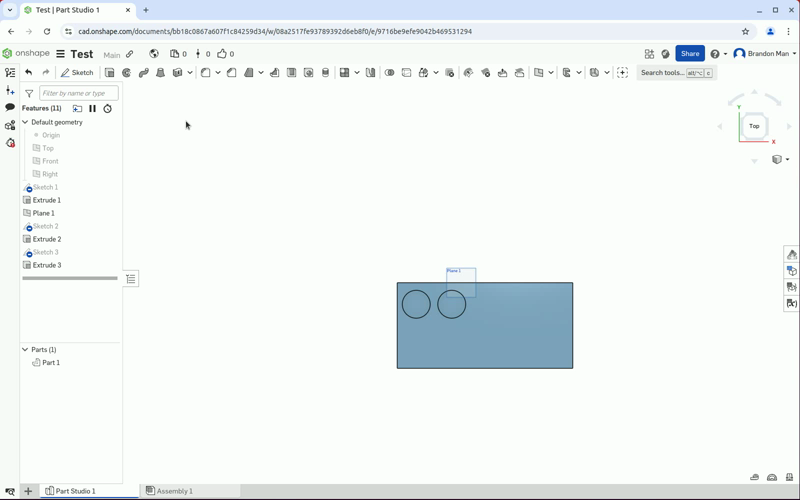
mouse_move(73, 189)
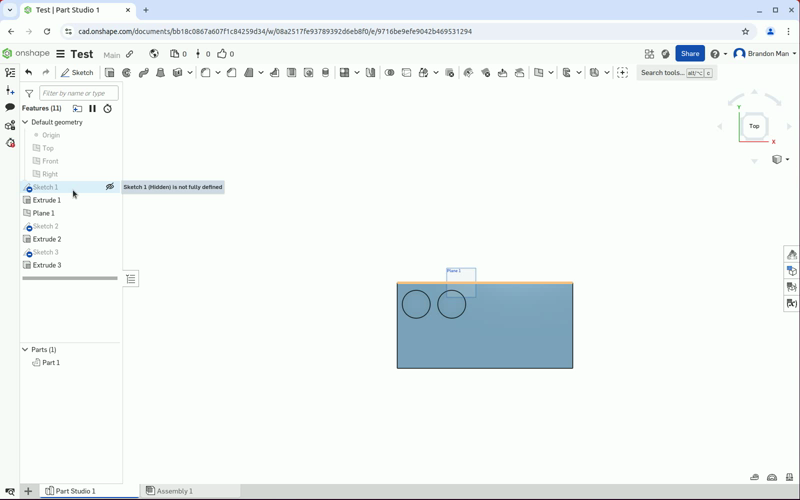
click(73, 189)
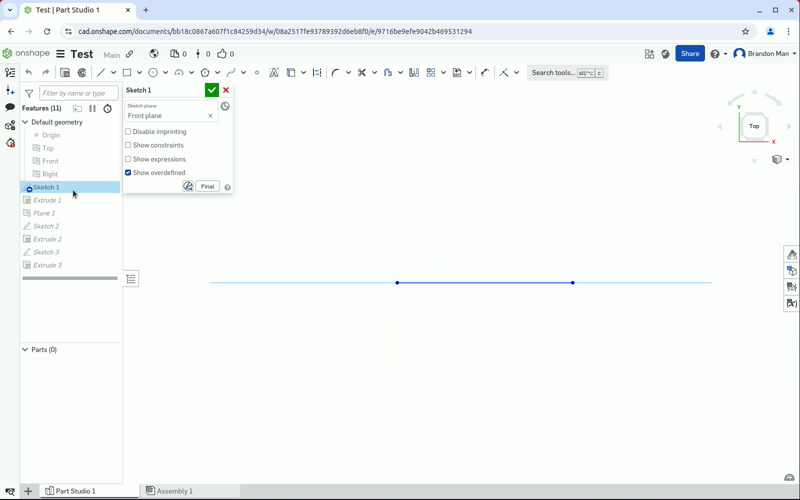
mouse_move(229, 92)
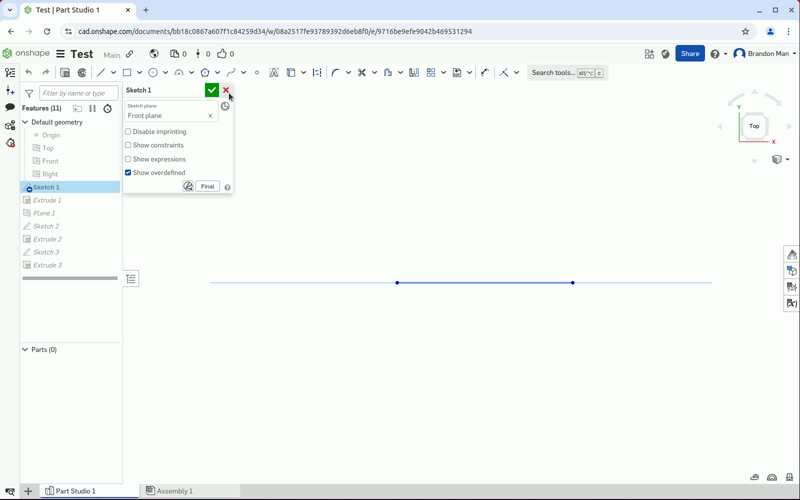
click(229, 92)
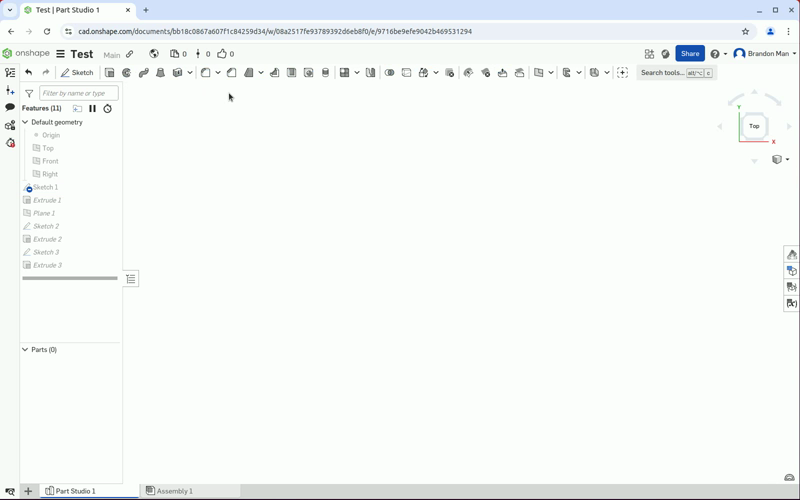
key(shift+s)
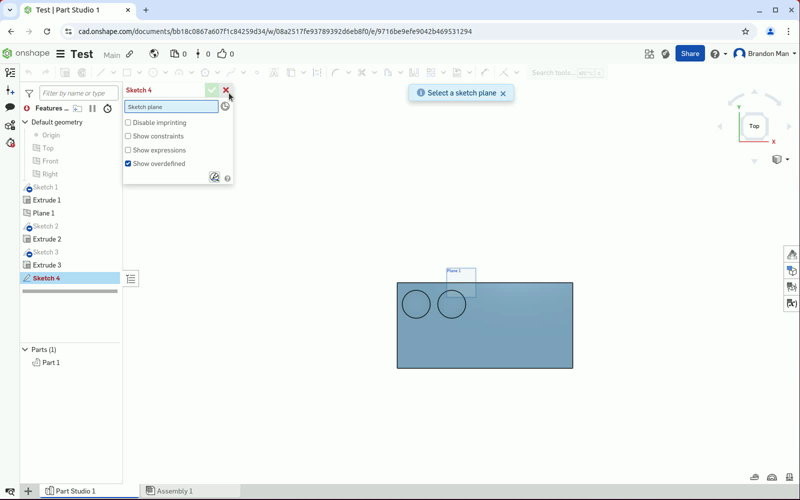
mouse_move(73, 215)
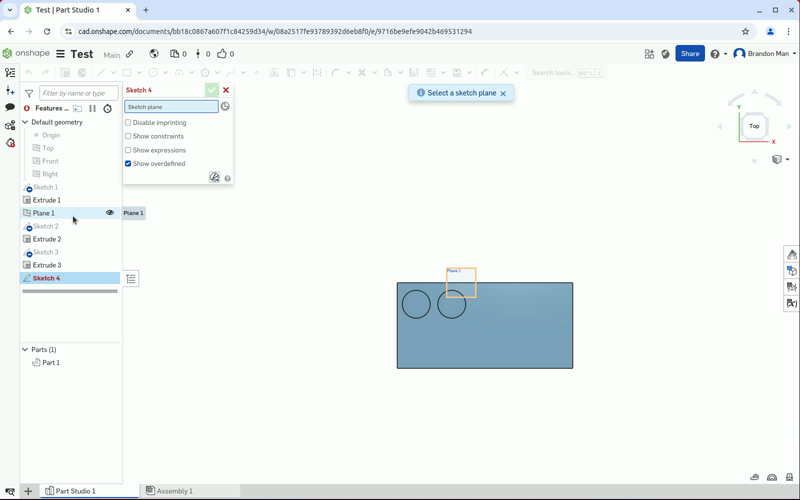
click(73, 215)
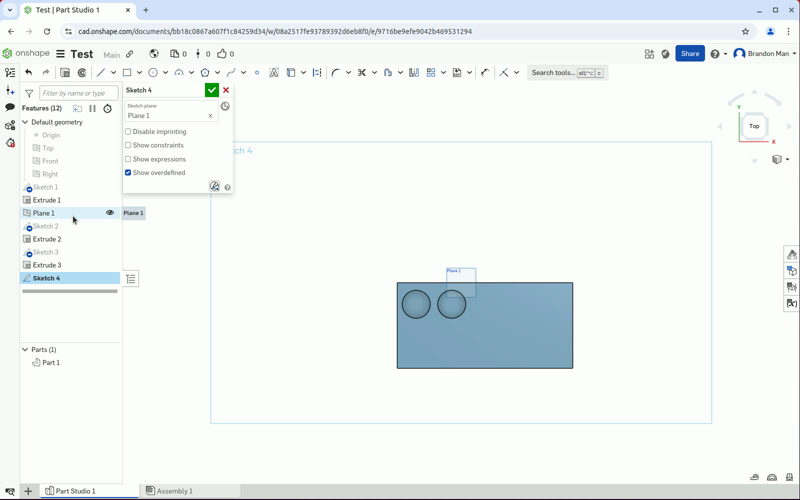
mouse_move(73, 352)
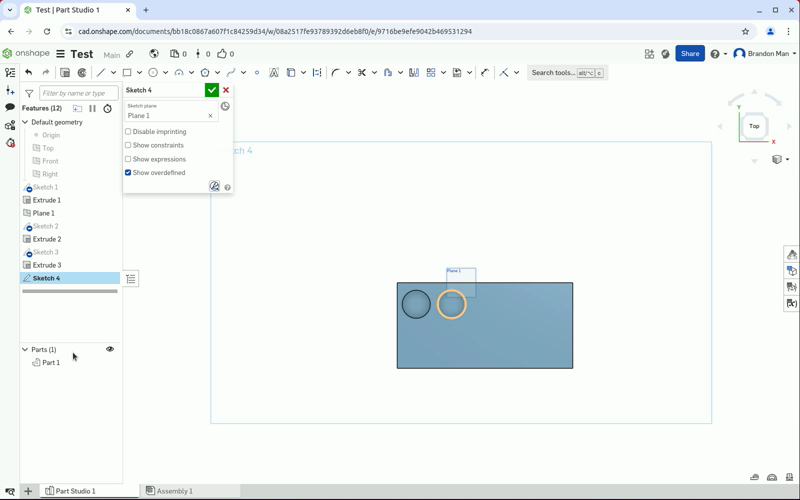
key(y)
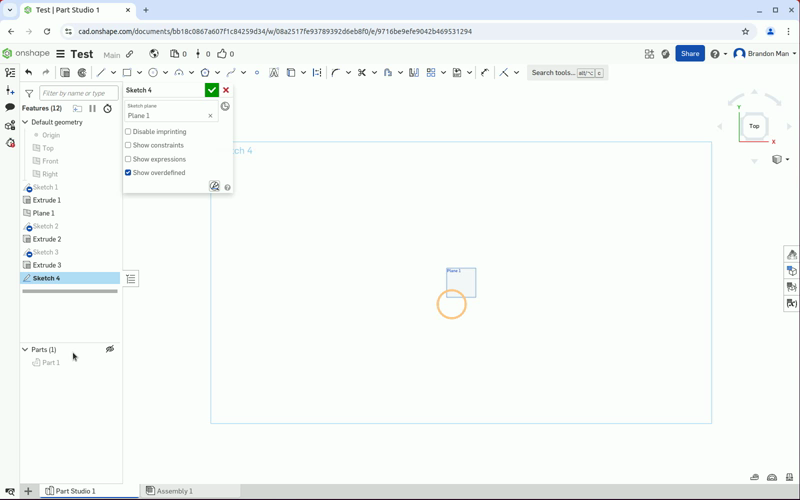
key(c)
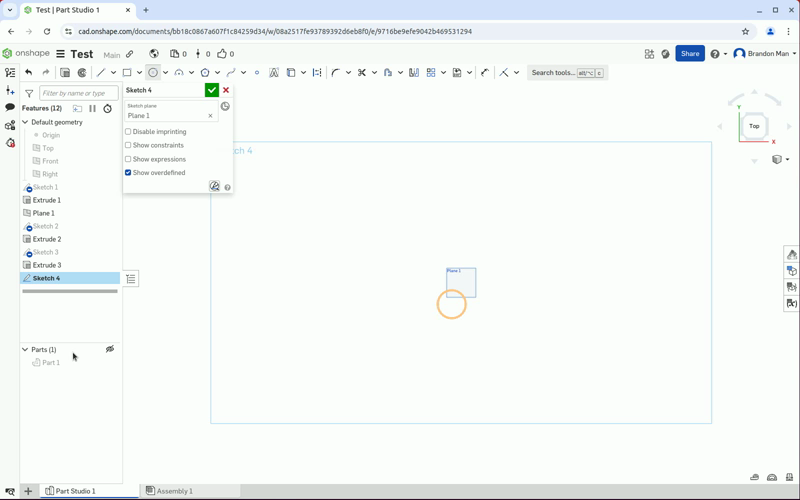
key_down(shift)
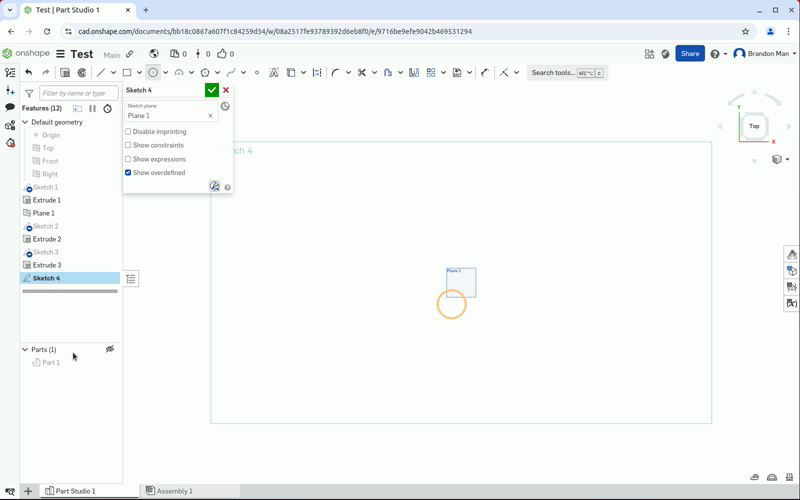
mouse_move(485, 304)
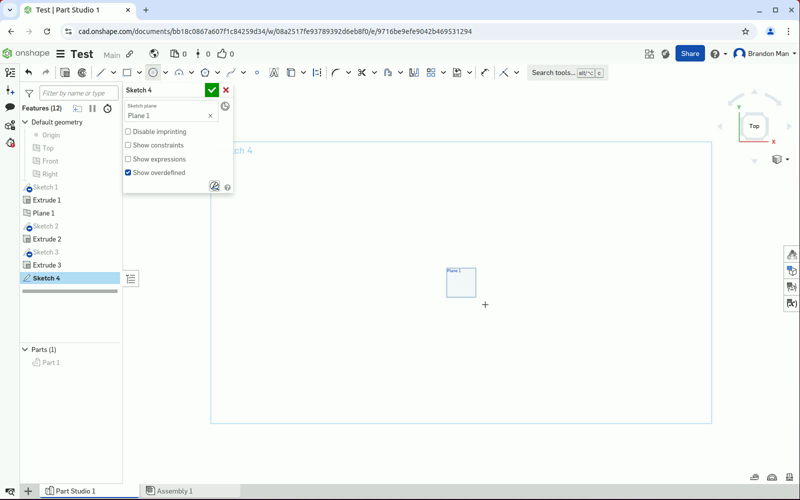
click(485, 304)
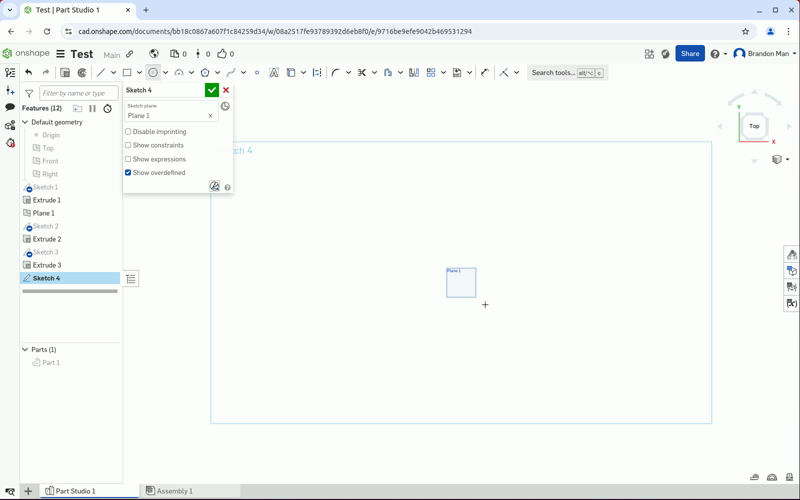
key_up(shift)
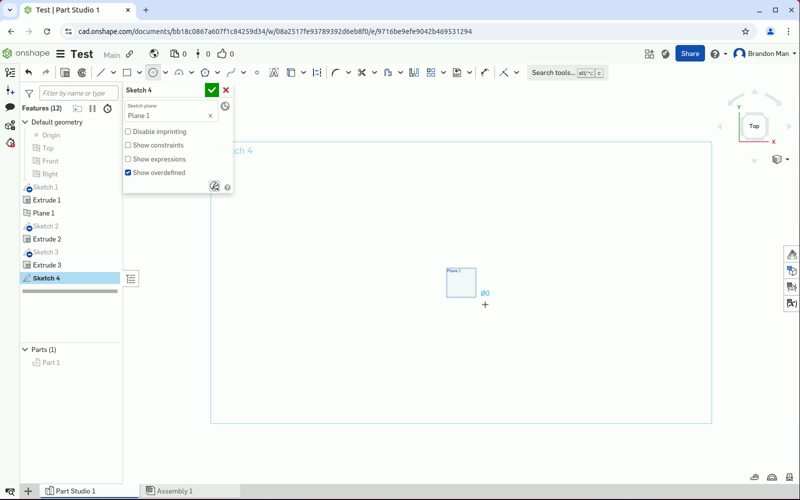
mouse_move(499, 304)
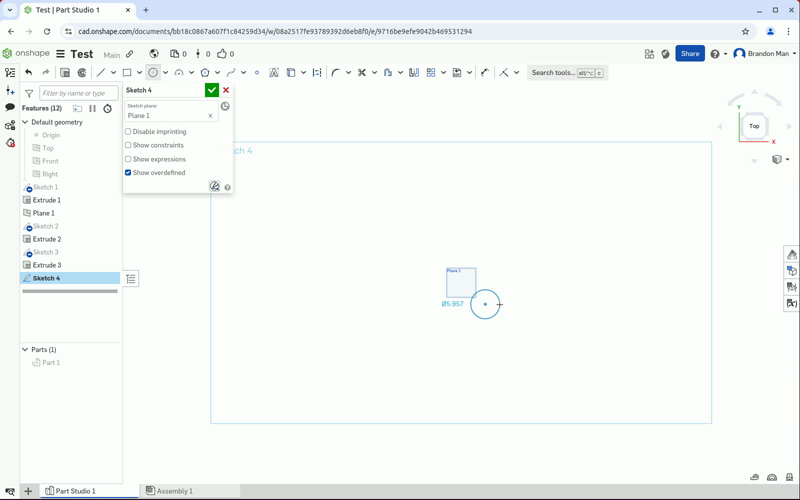
click(499, 304)
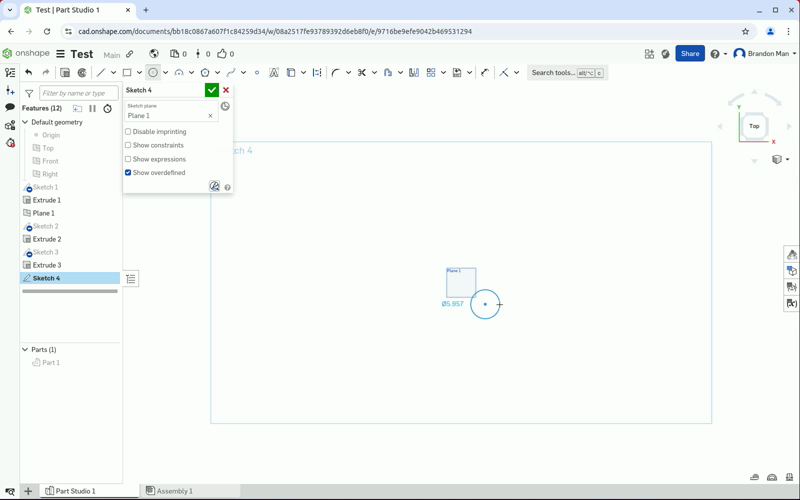
key(esc)
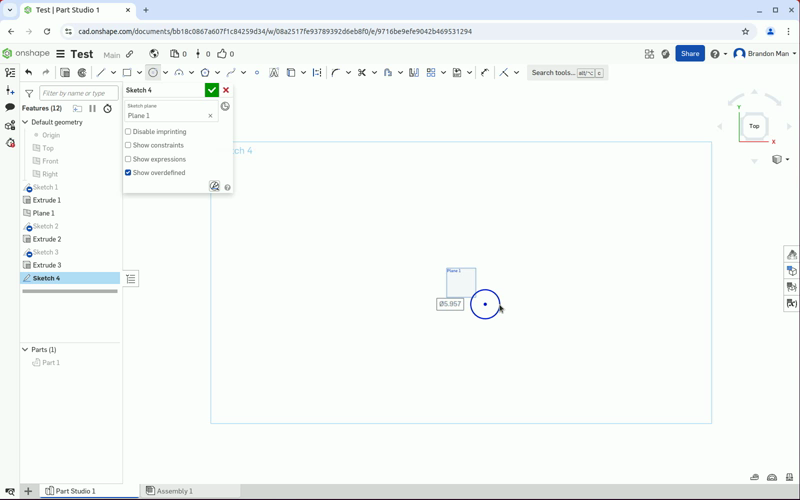
mouse_move(477, 294)
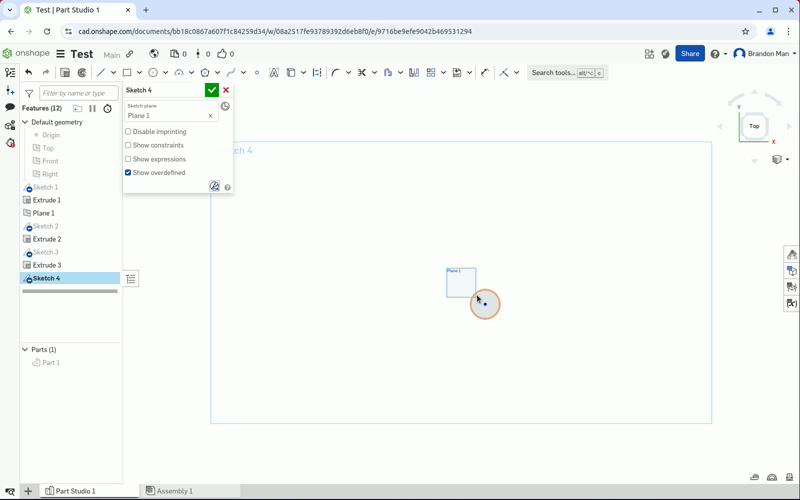
scroll(6)
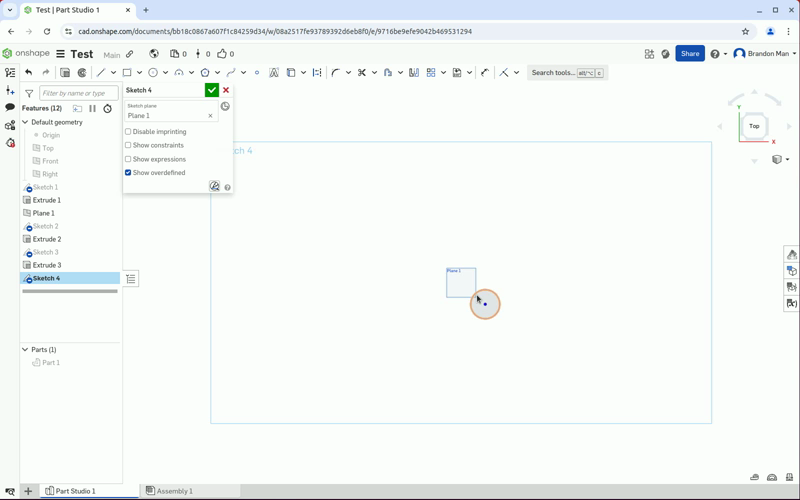
scroll(6)
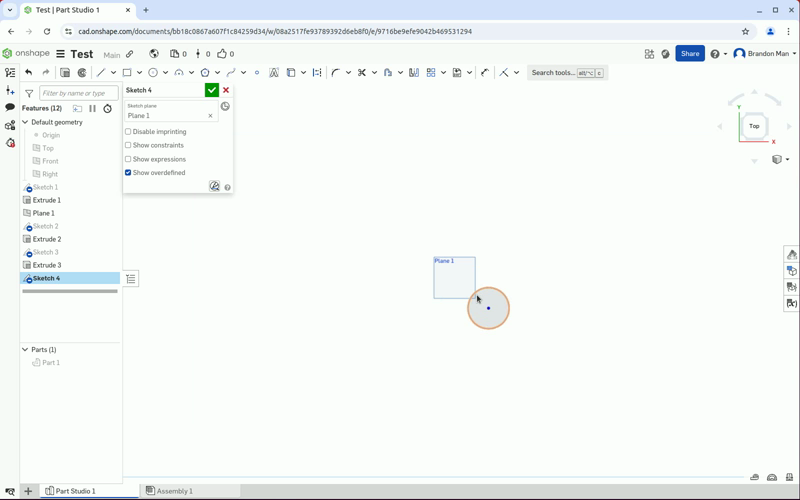
scroll(6)
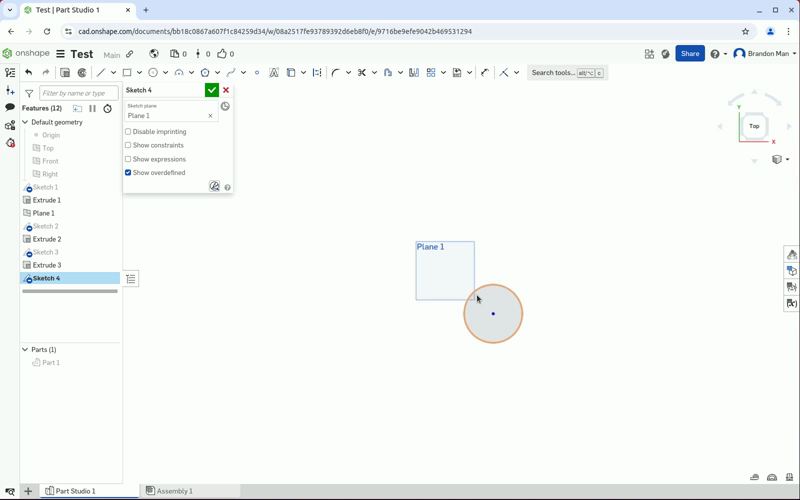
scroll(6)
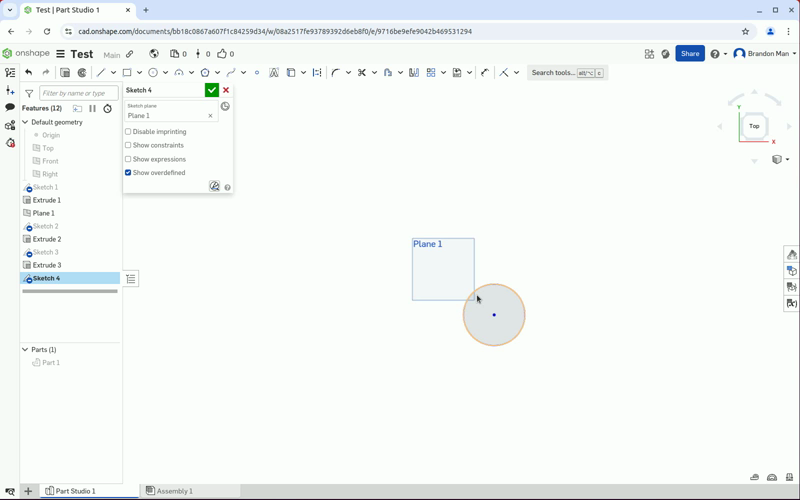
scroll(6)
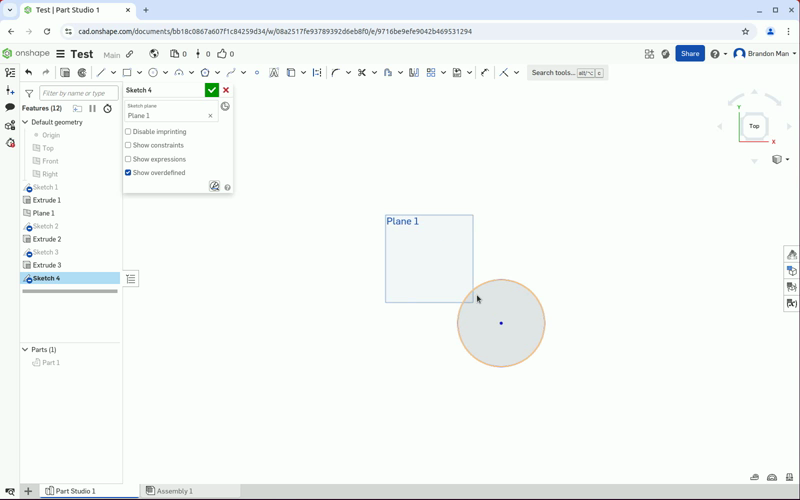
scroll(6)
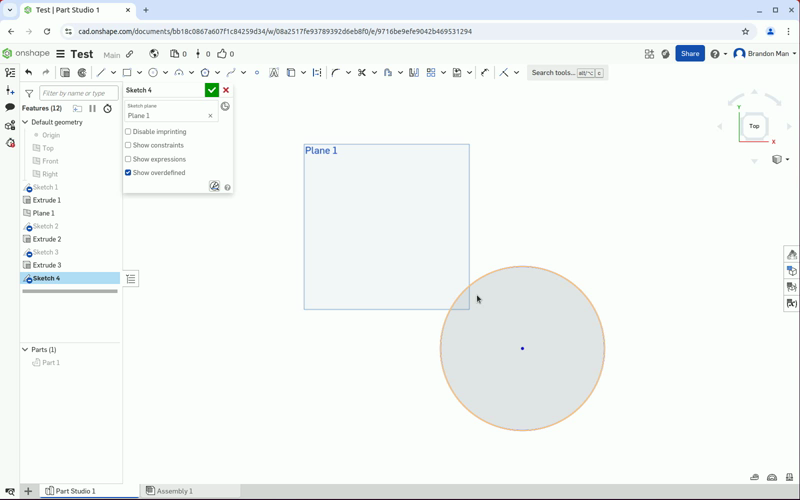
scroll(6)
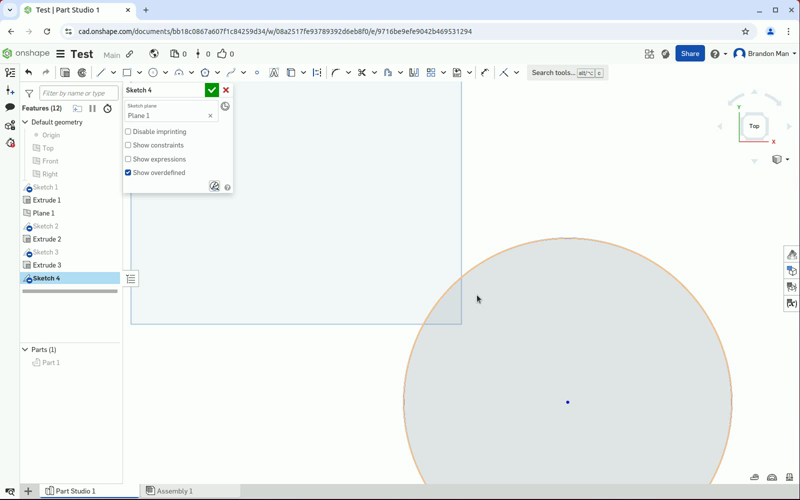
click(477, 294)
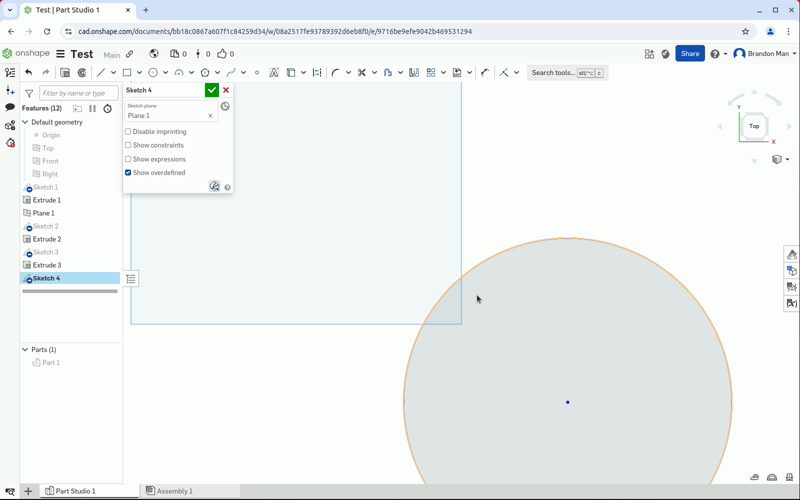
scroll(-6)
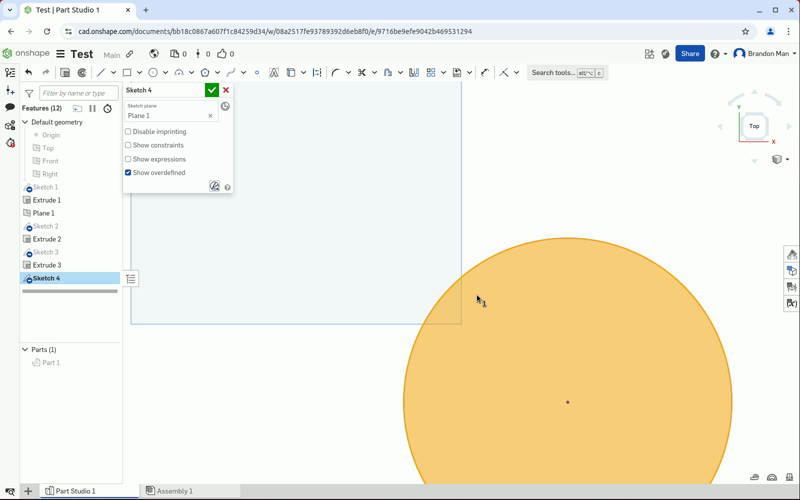
scroll(-6)
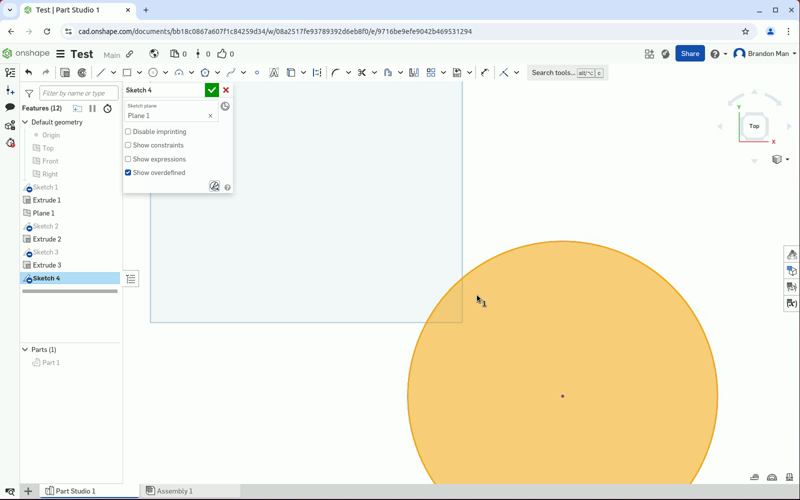
scroll(-6)
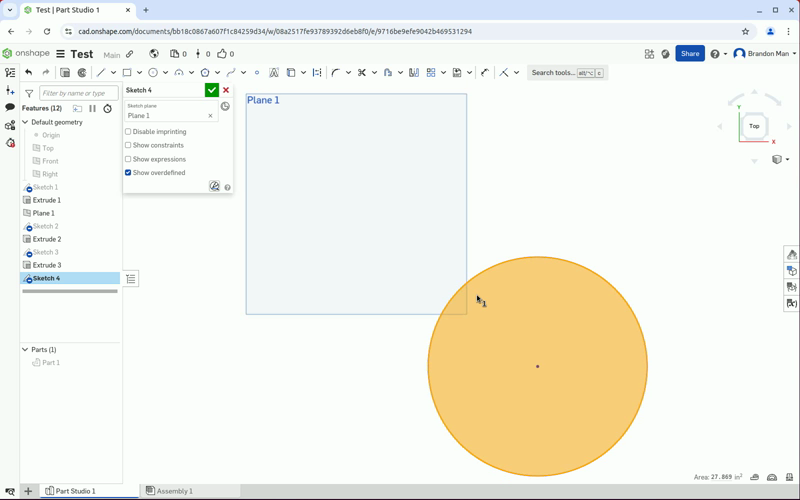
scroll(-6)
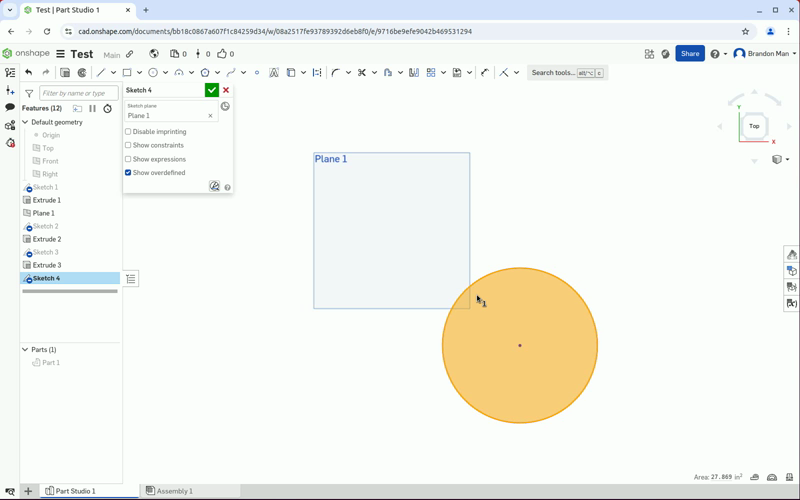
scroll(-6)
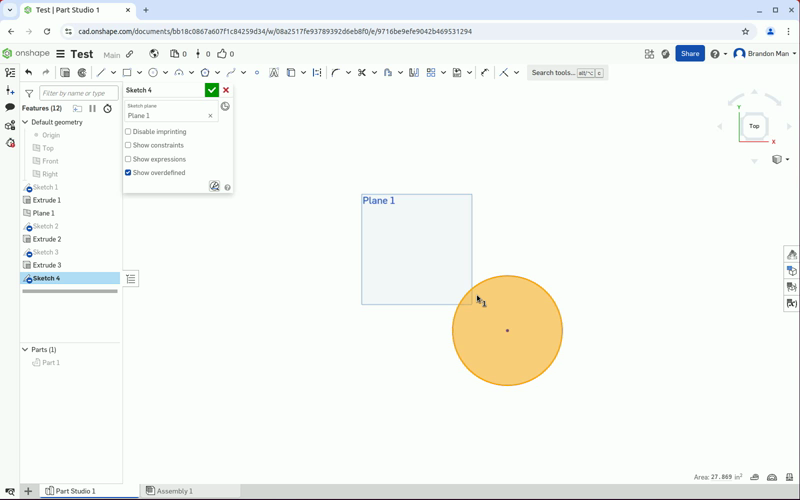
scroll(-6)
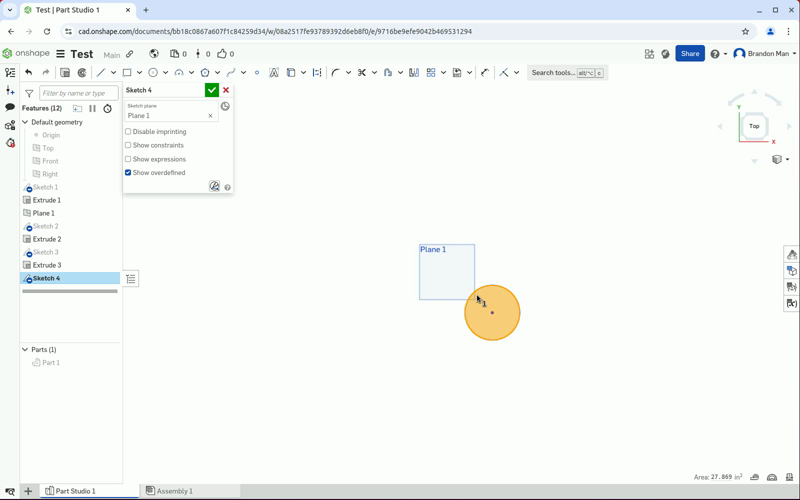
scroll(-6)
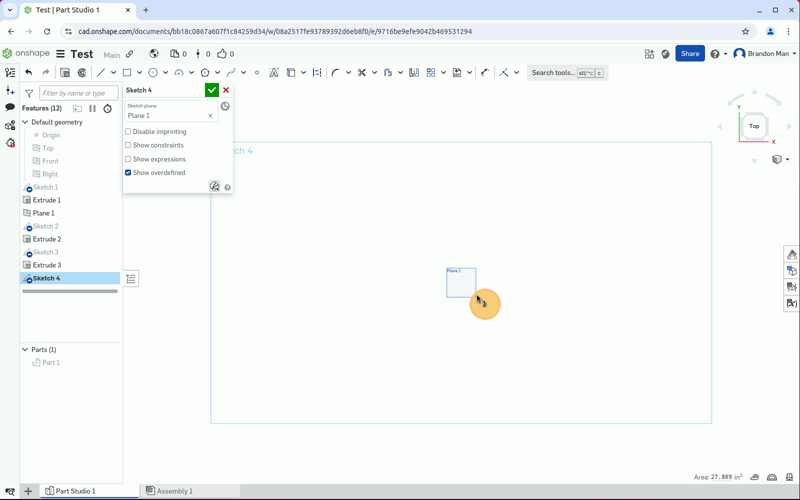
mouse_move(73, 352)
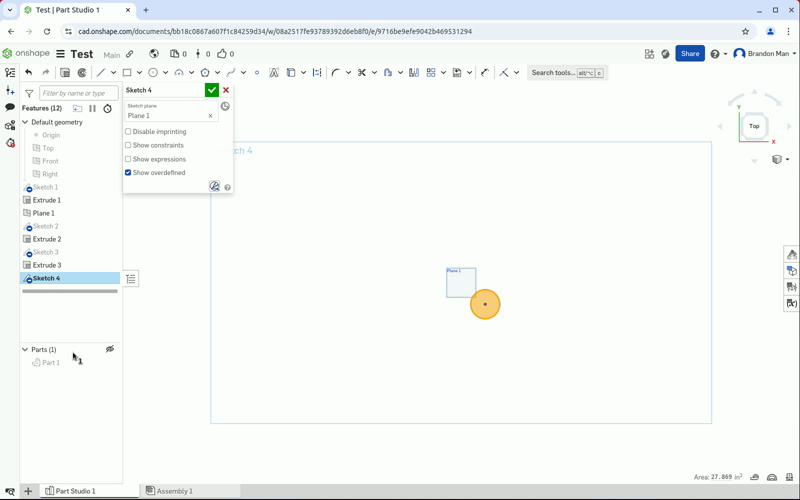
key(shift+y)
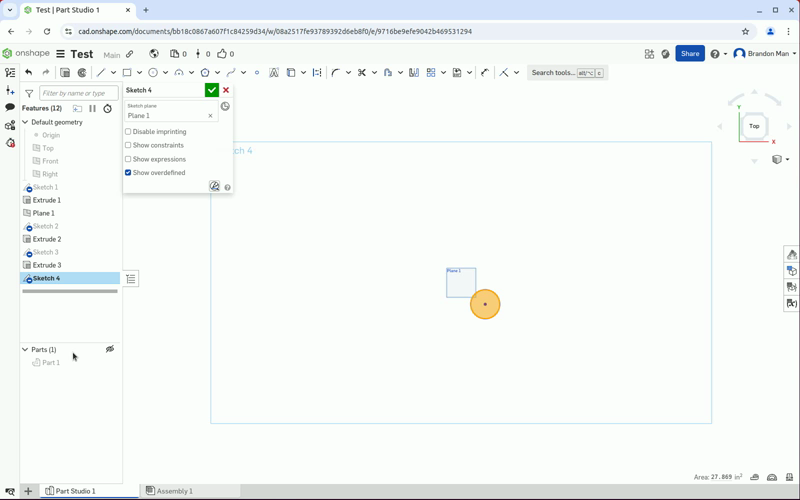
key(shift+e)
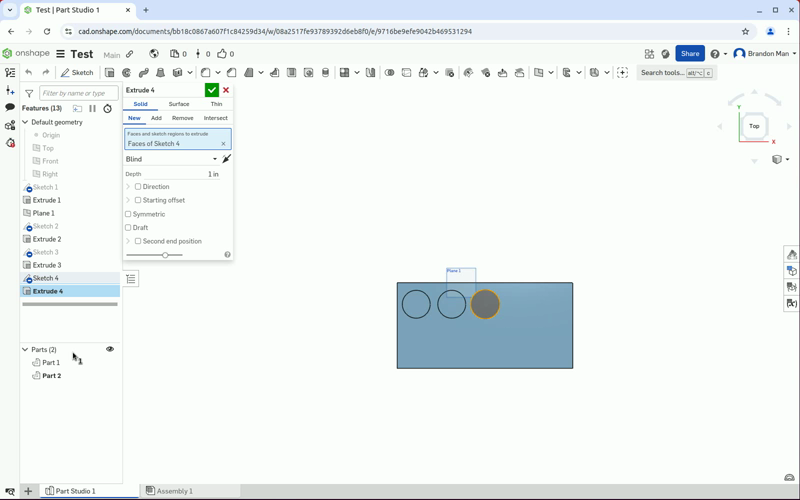
mouse_move(143, 106)
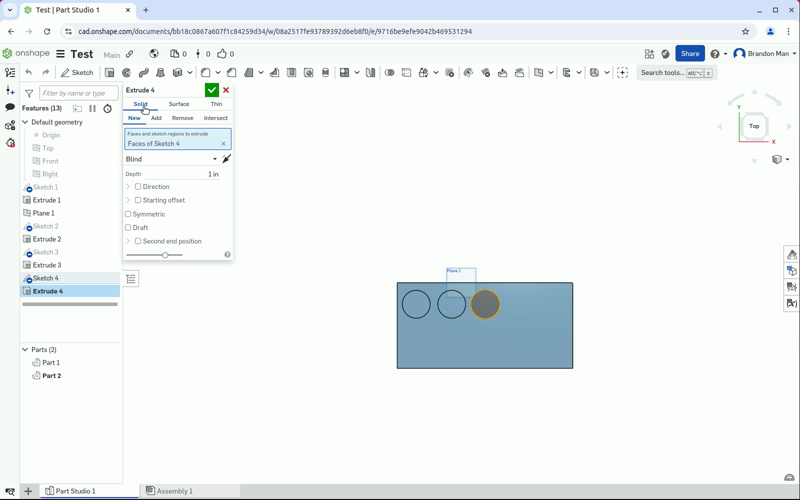
click(143, 106)
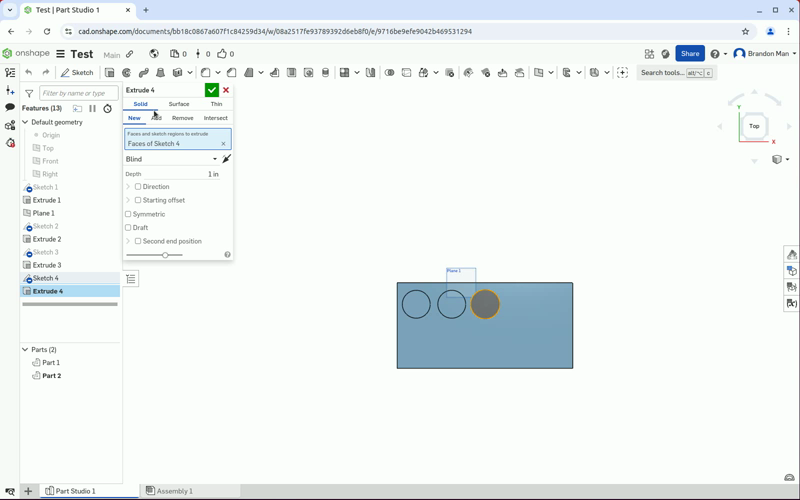
mouse_move(186, 120)
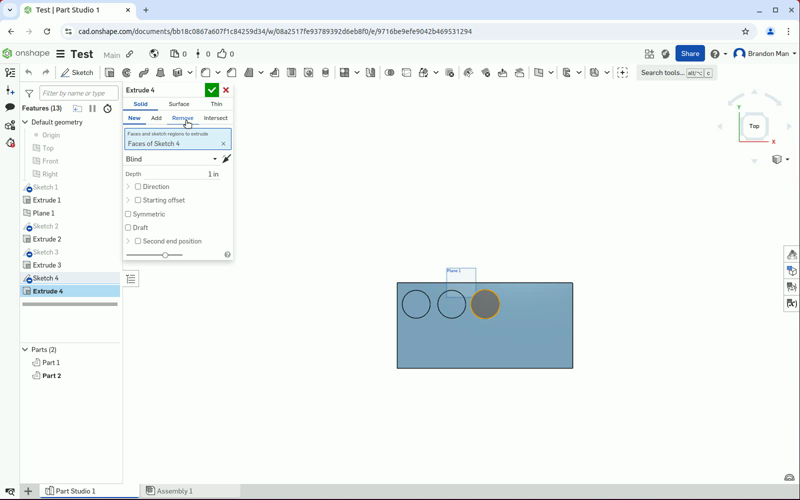
click(186, 120)
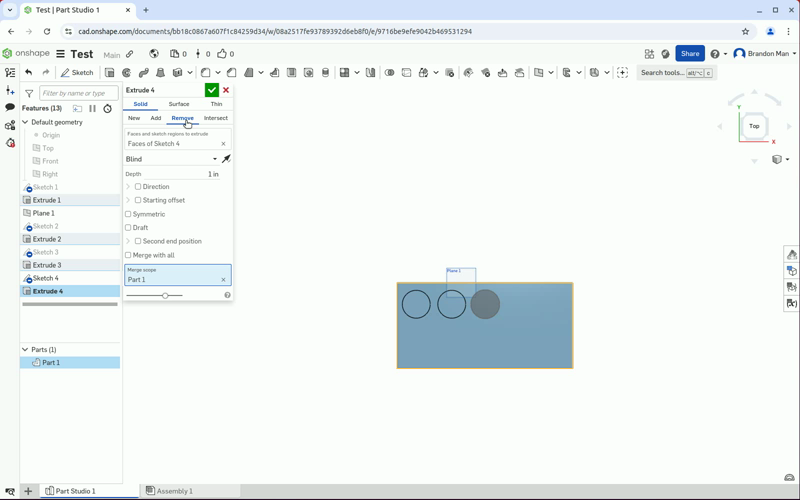
key(tab, 4)
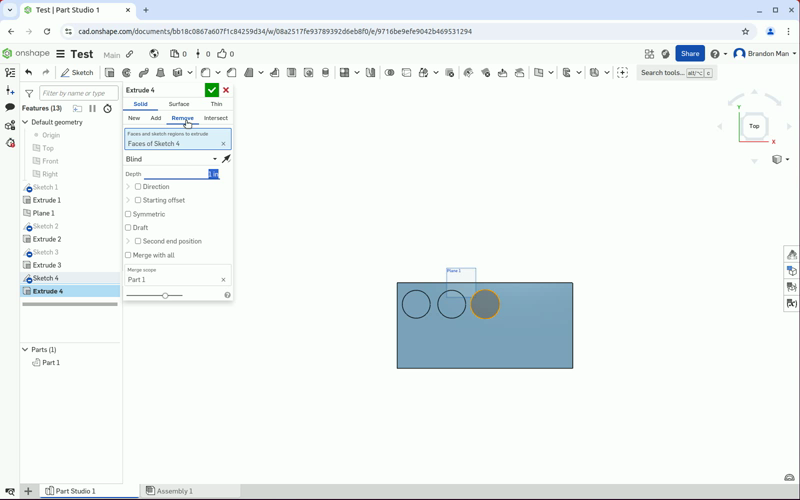
text(3.611)
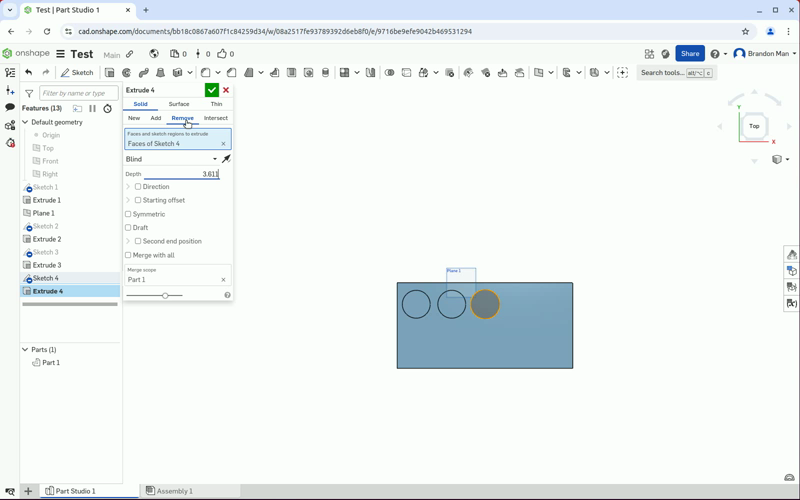
key(tab, 6)
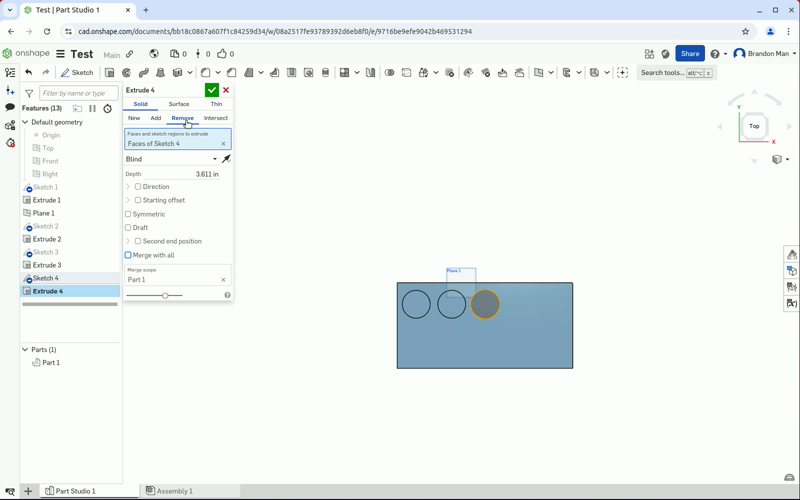
key(space)
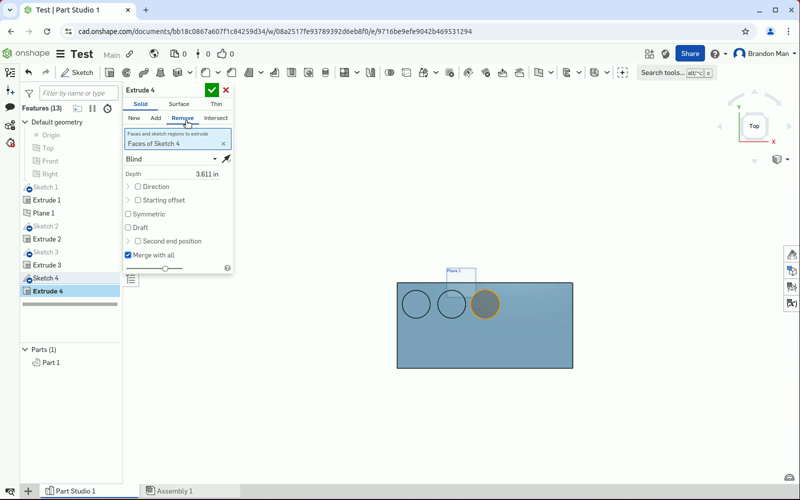
key(enter)
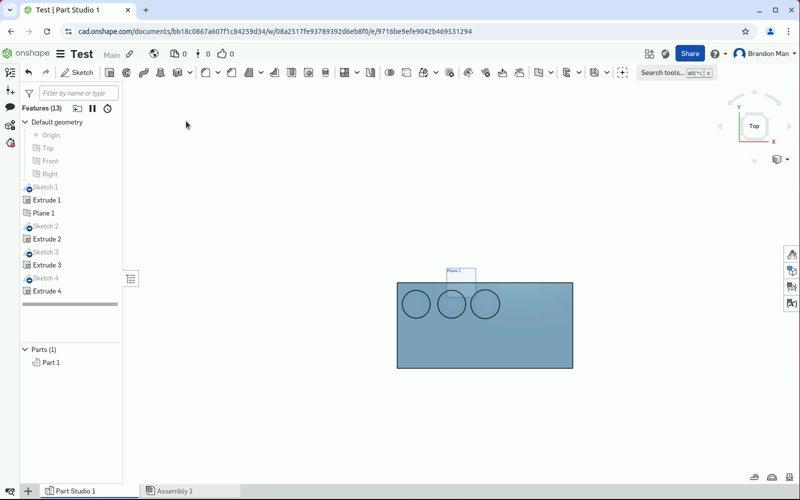
key(shift+h)
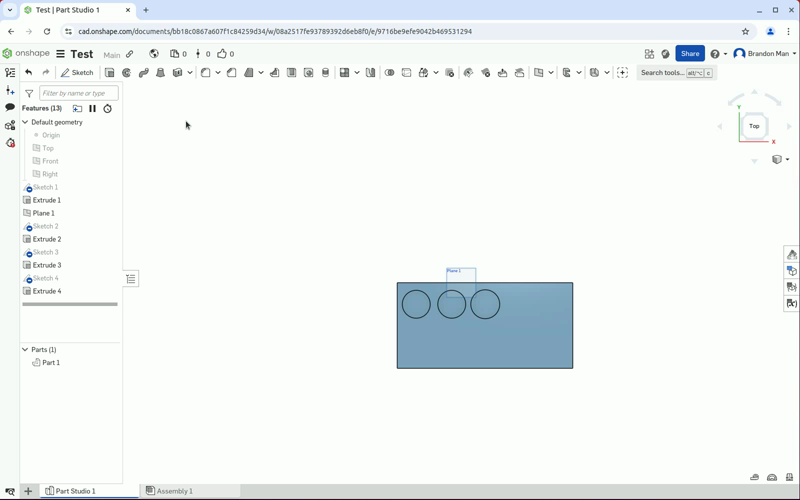
key(shift+h)
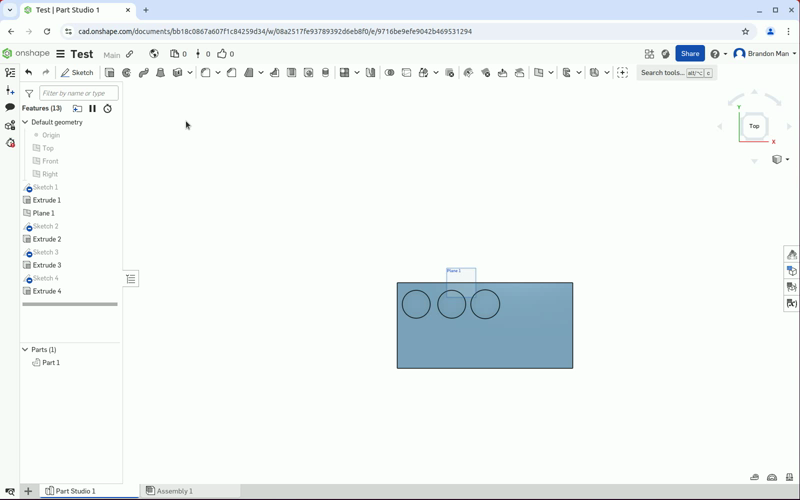
mouse_move(73, 189)
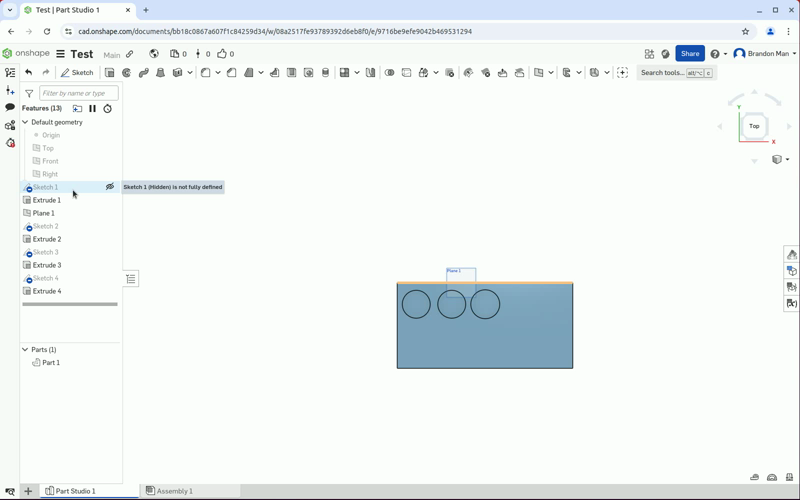
click(73, 189)
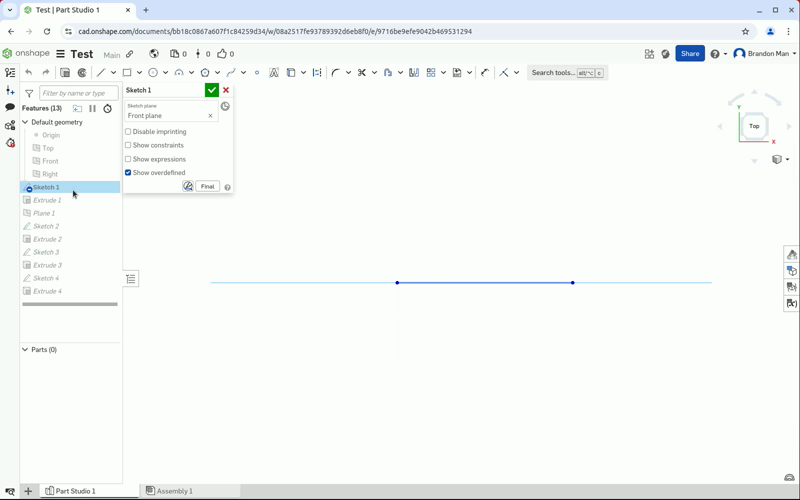
mouse_move(229, 92)
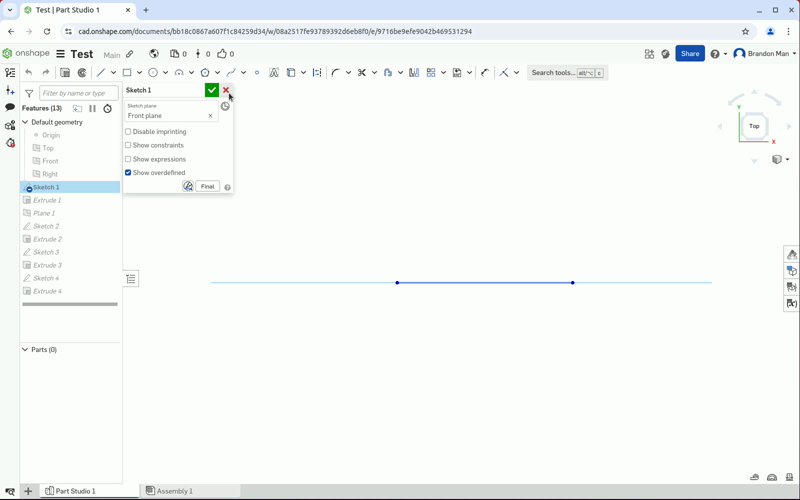
click(229, 92)
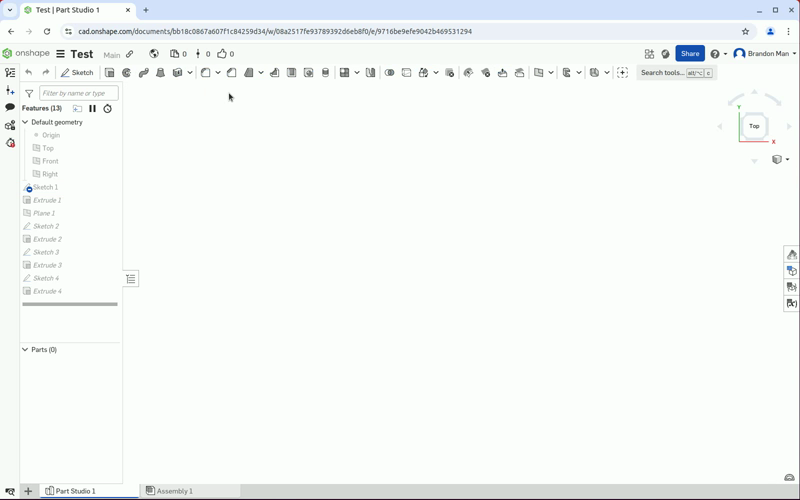
key(shift+s)
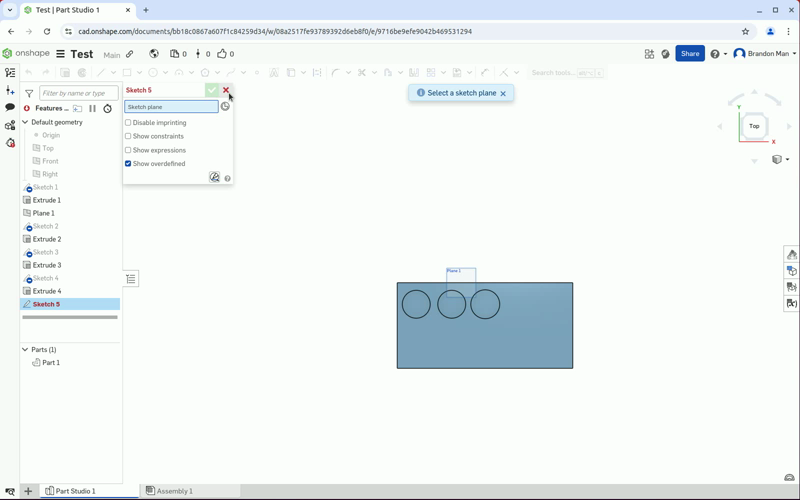
mouse_move(73, 215)
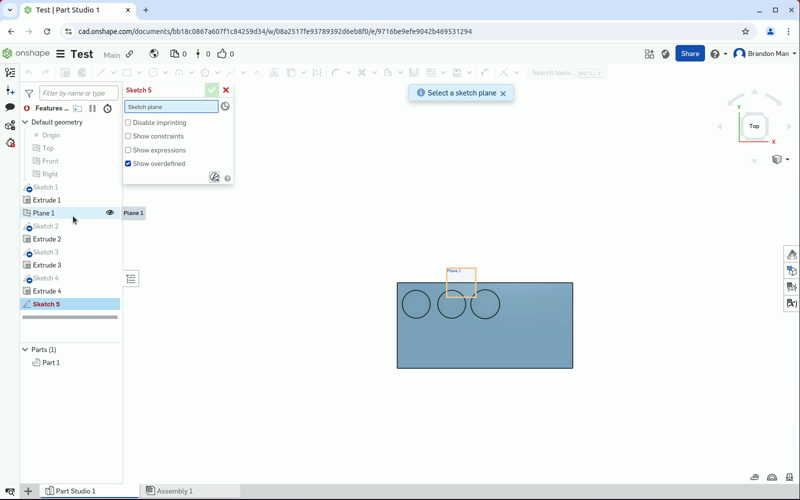
click(73, 215)
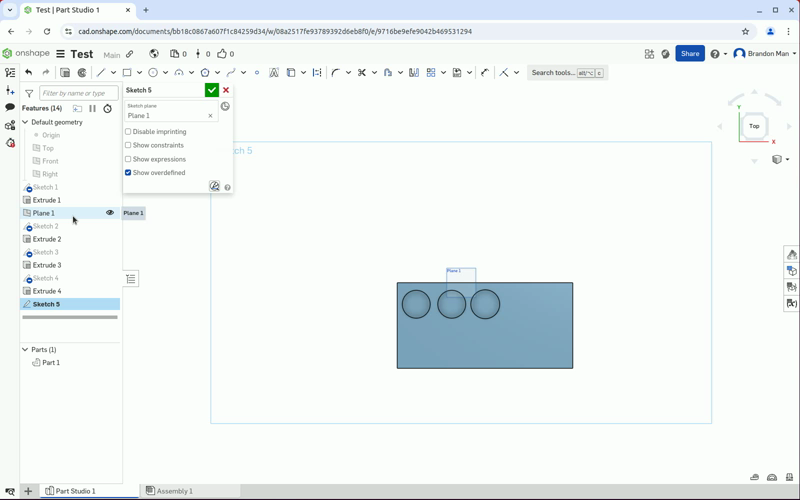
mouse_move(73, 352)
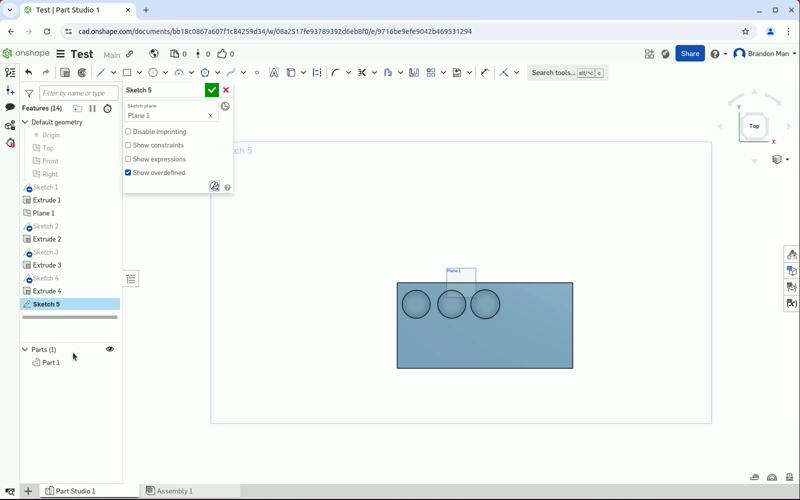
key(y)
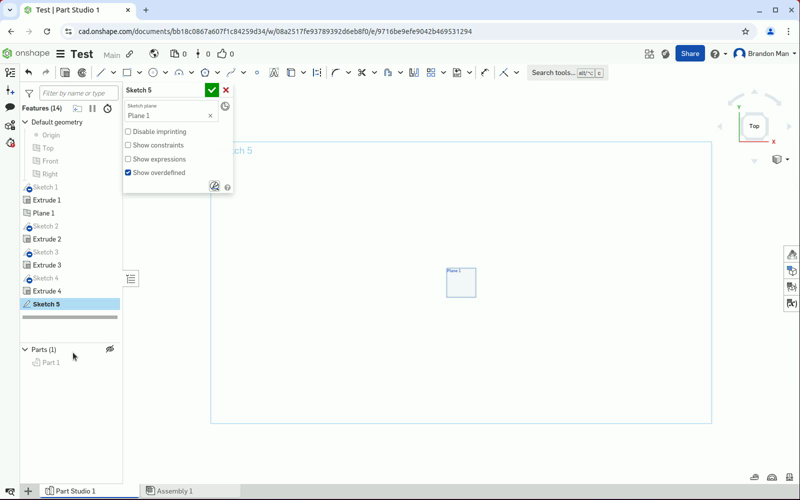
key(c)
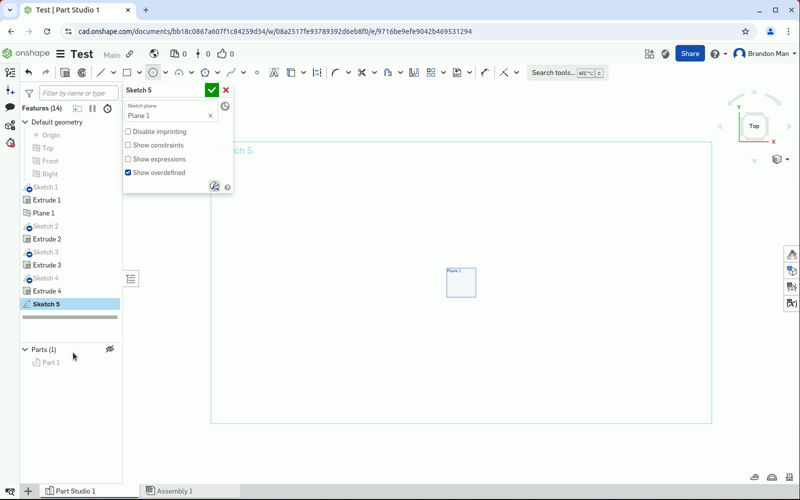
key_down(shift)
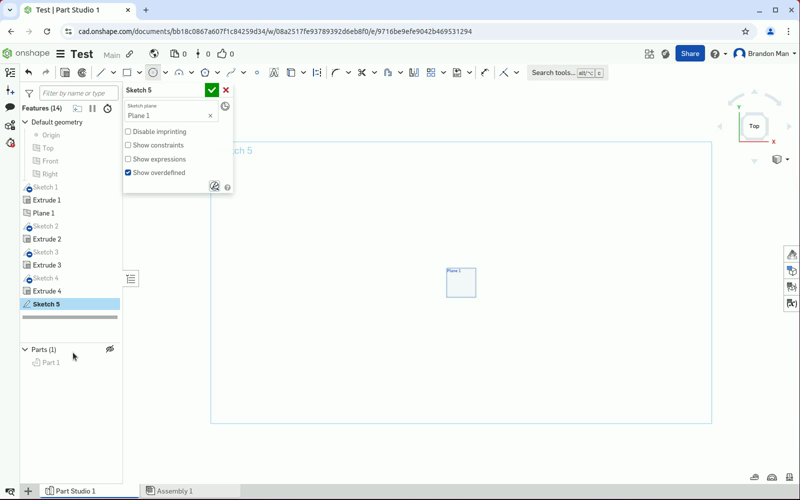
mouse_move(520, 304)
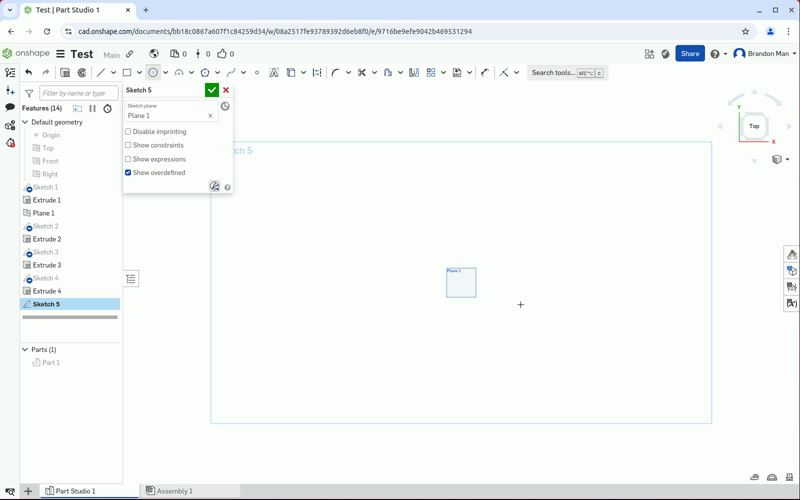
click(520, 304)
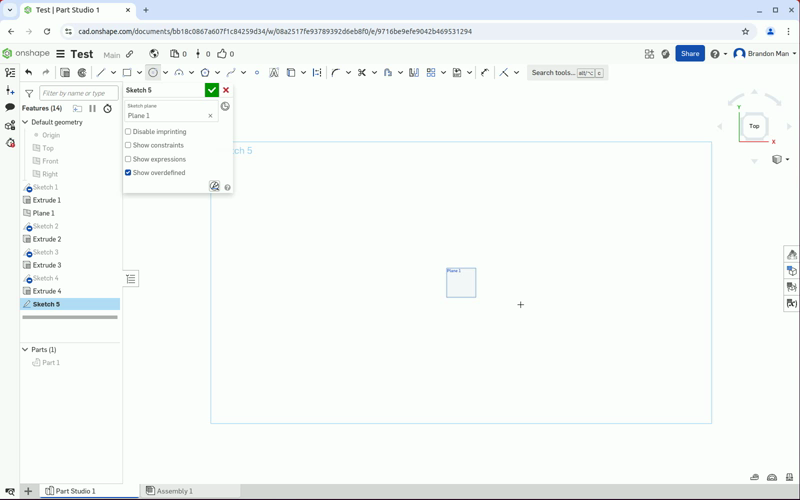
key_up(shift)
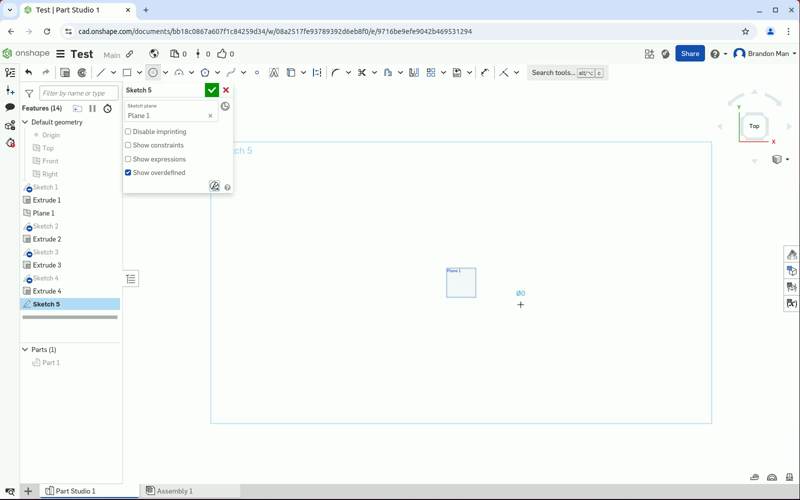
mouse_move(534, 304)
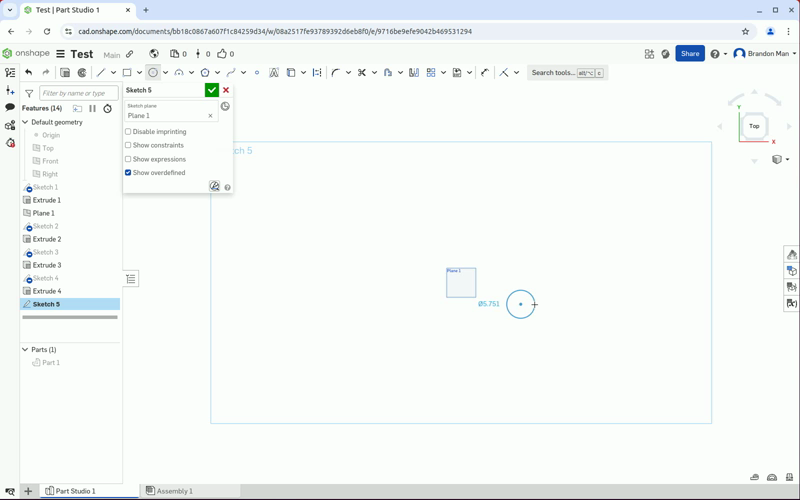
click(534, 304)
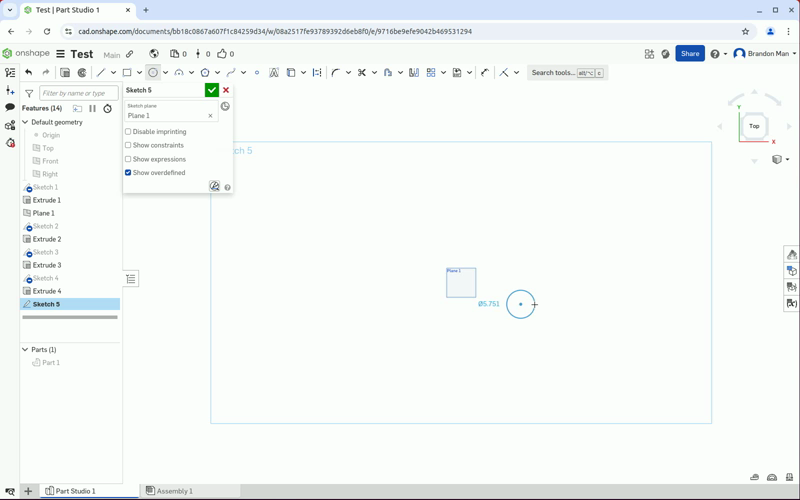
key(esc)
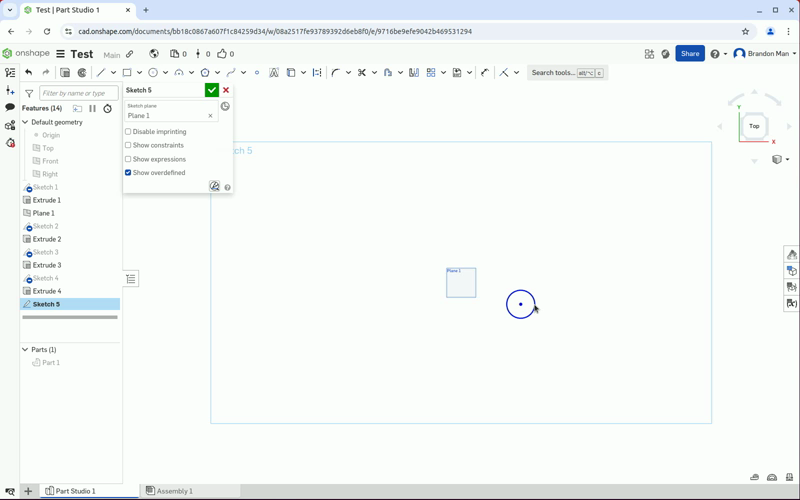
mouse_move(511, 293)
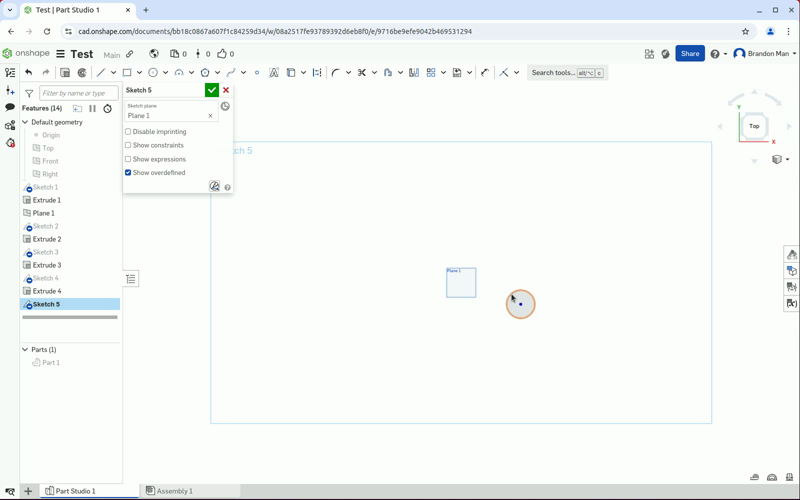
scroll(6)
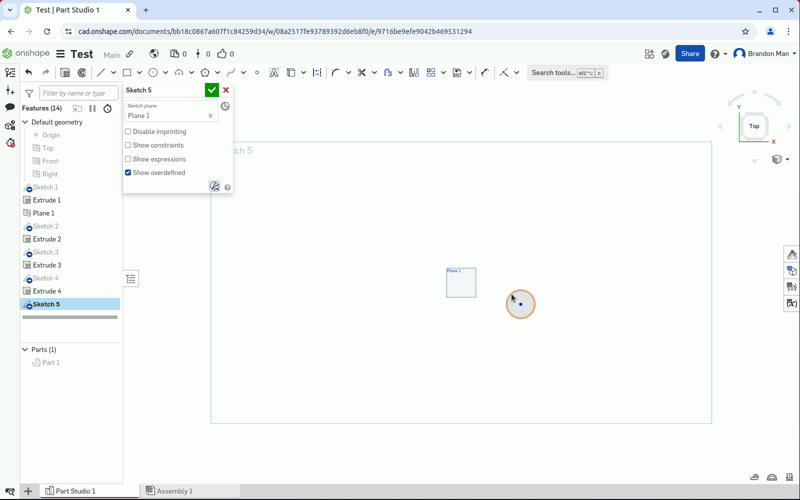
scroll(6)
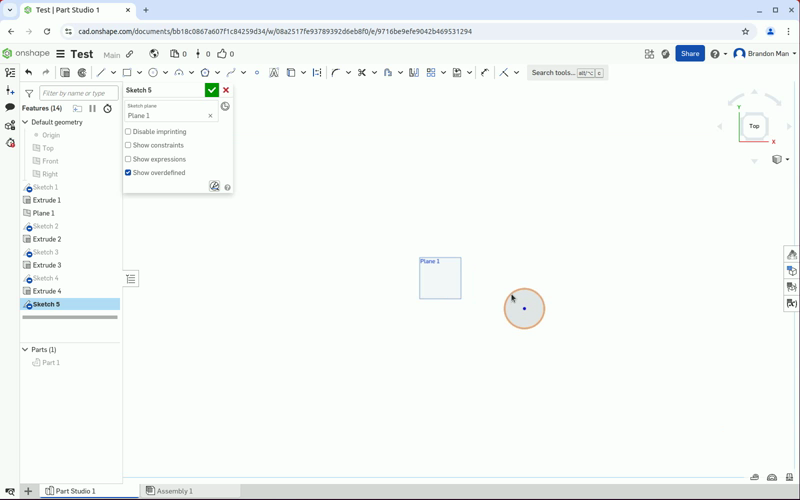
scroll(6)
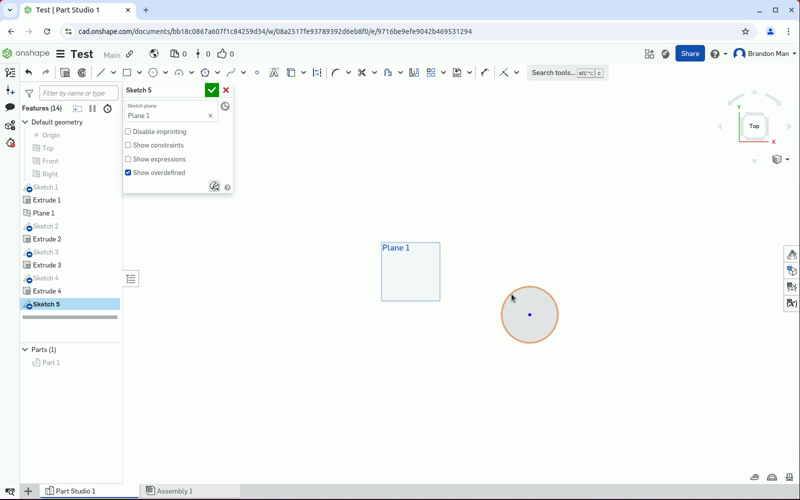
scroll(6)
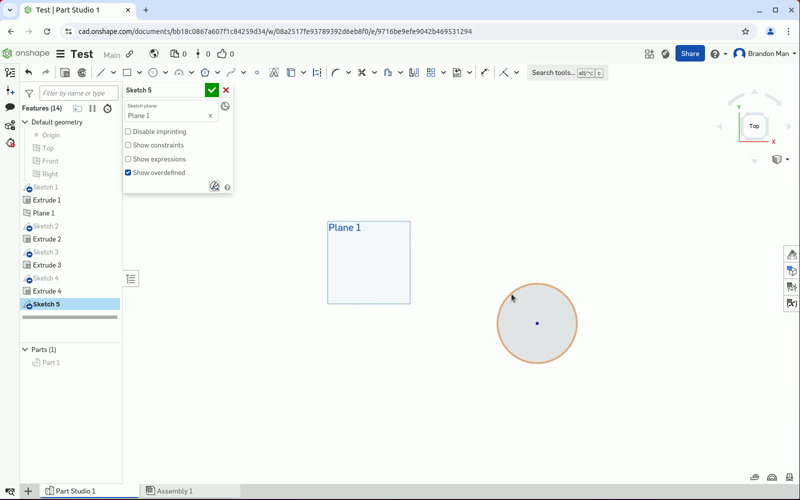
scroll(6)
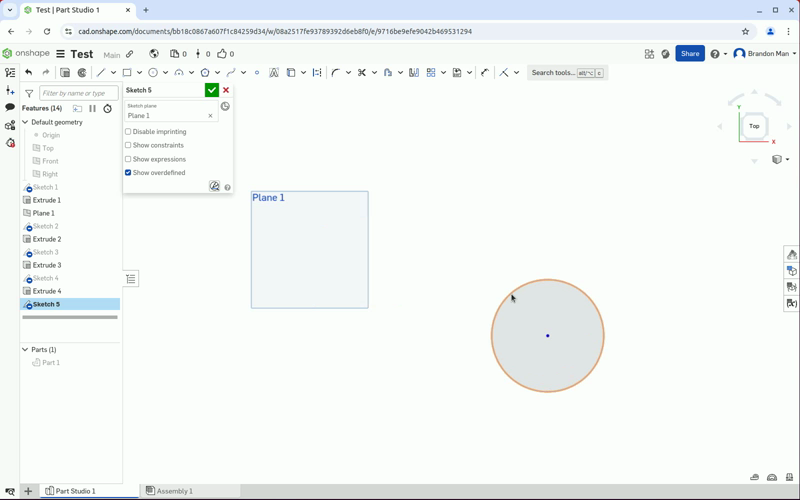
scroll(6)
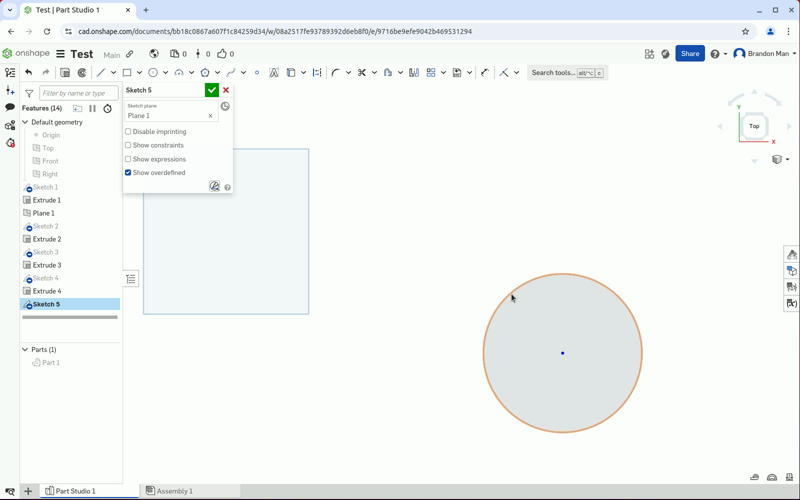
scroll(6)
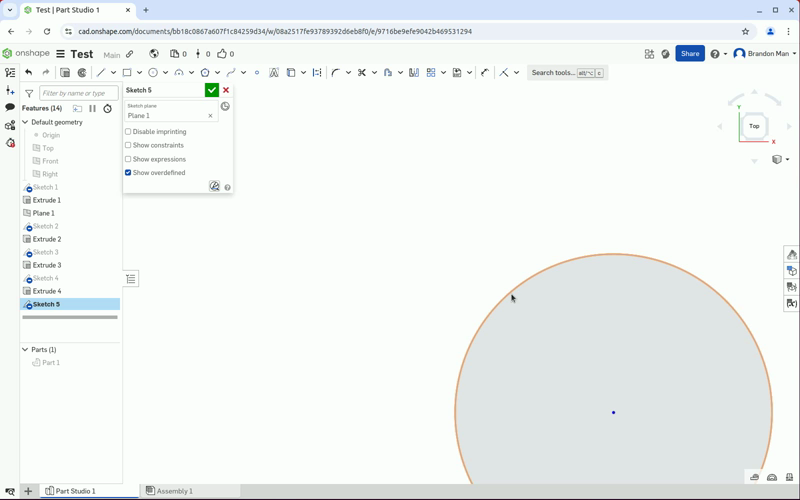
click(511, 293)
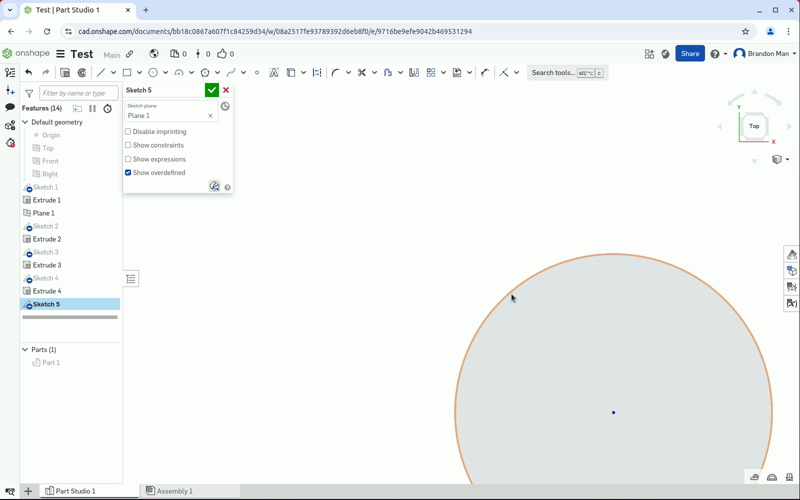
scroll(-6)
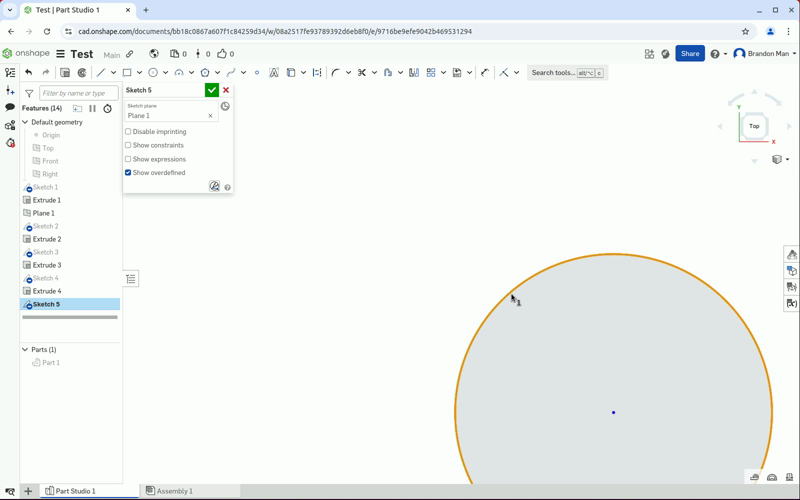
scroll(-6)
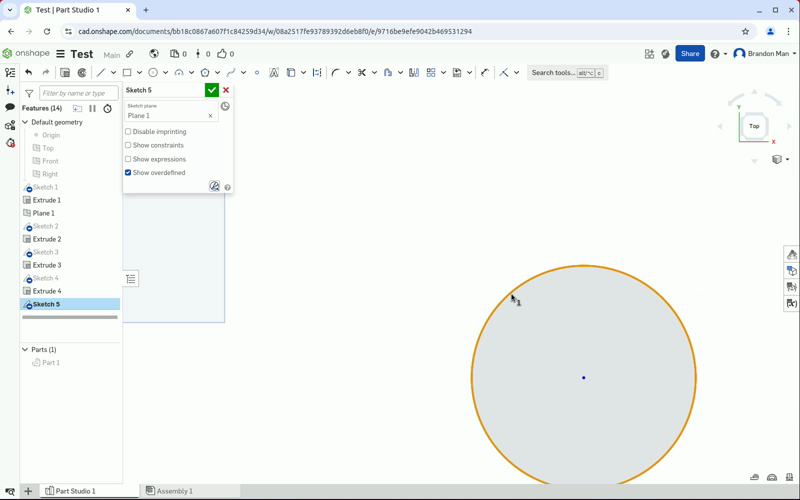
scroll(-6)
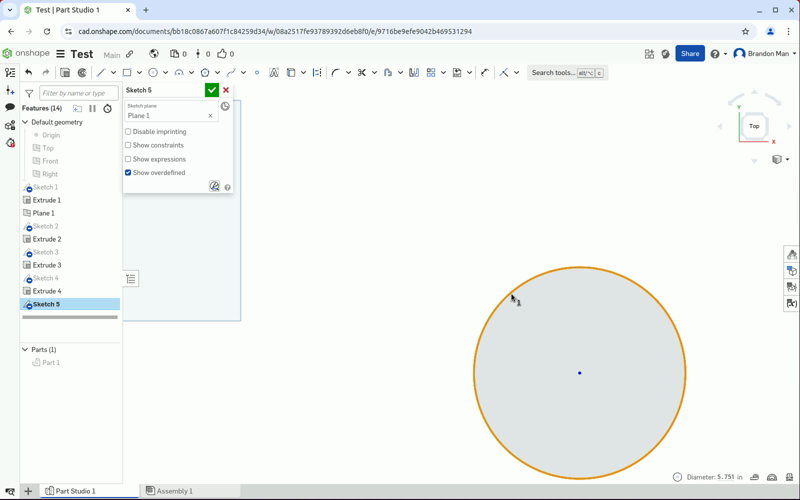
scroll(-6)
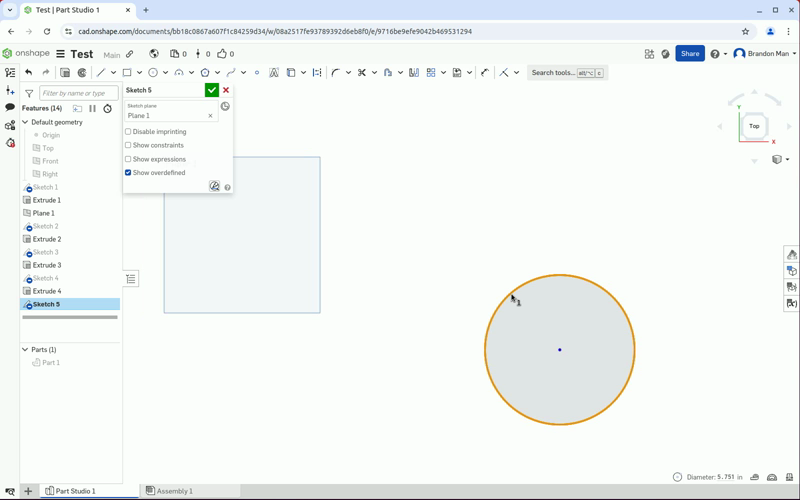
scroll(-6)
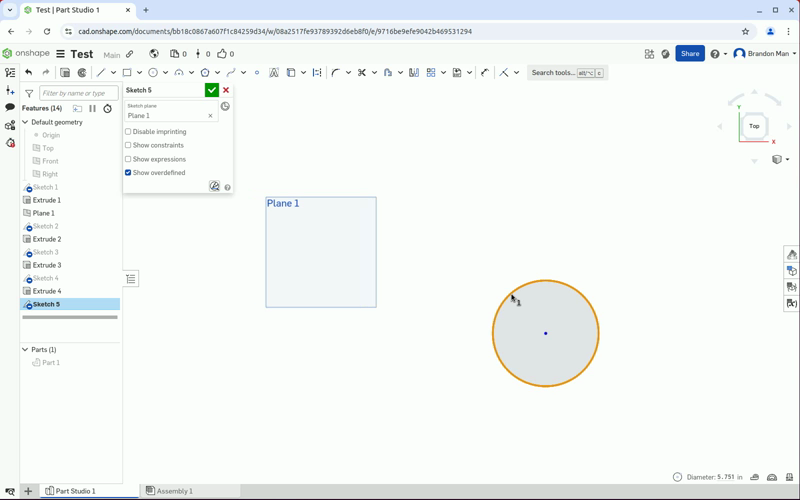
scroll(-6)
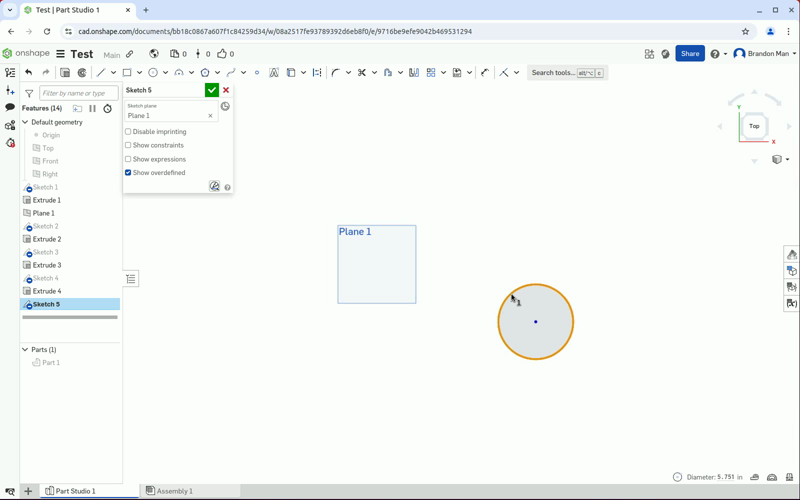
scroll(-6)
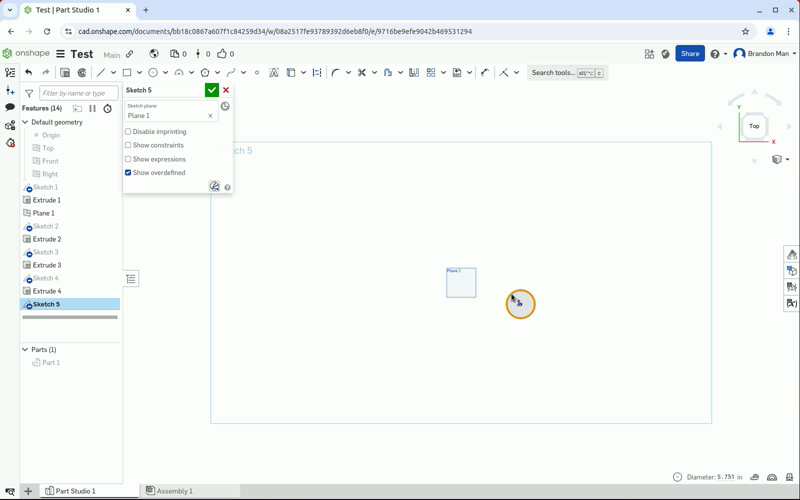
mouse_move(73, 352)
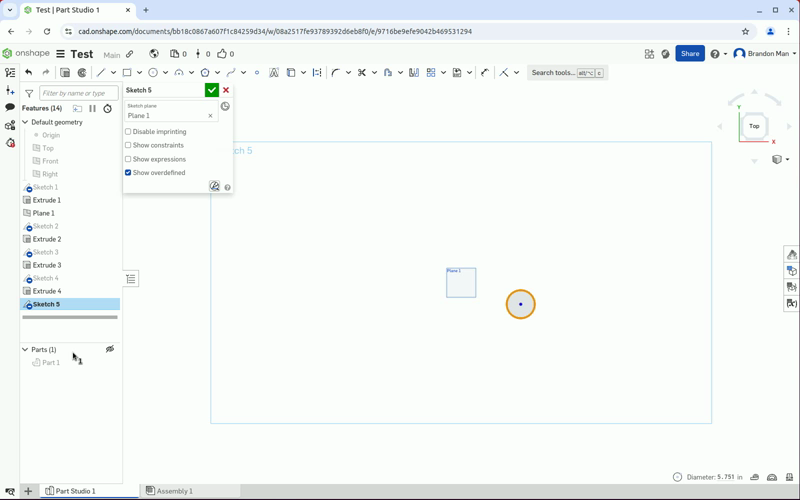
key(shift+y)
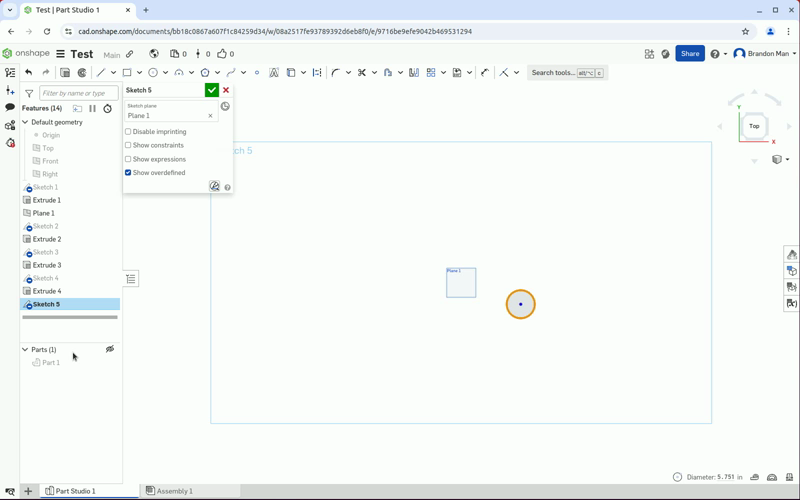
key(shift+e)
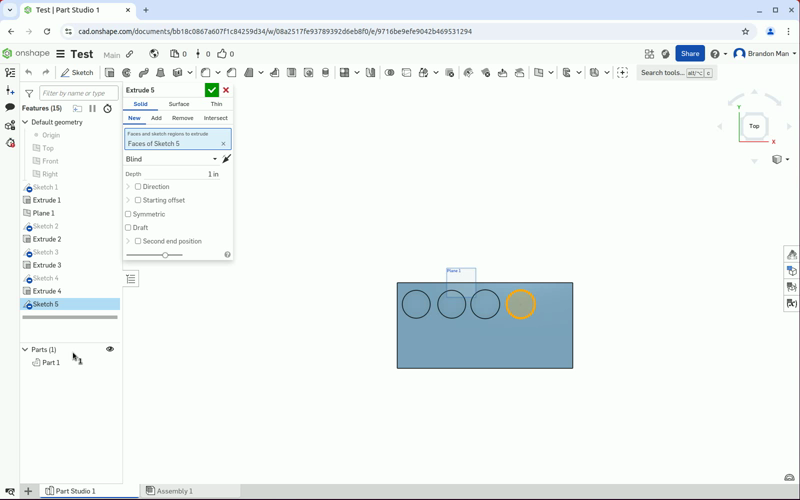
mouse_move(143, 106)
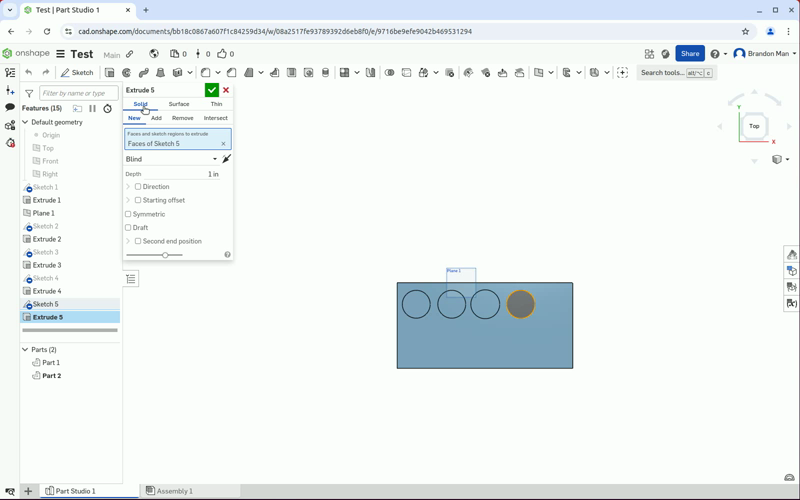
click(143, 106)
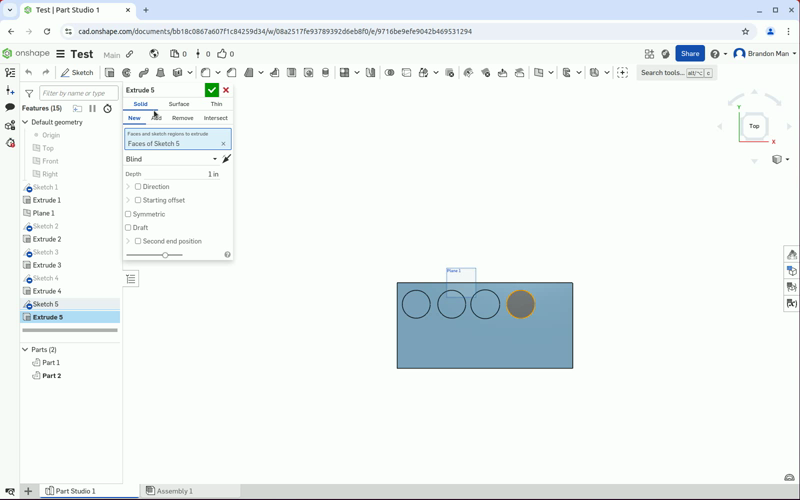
mouse_move(186, 120)
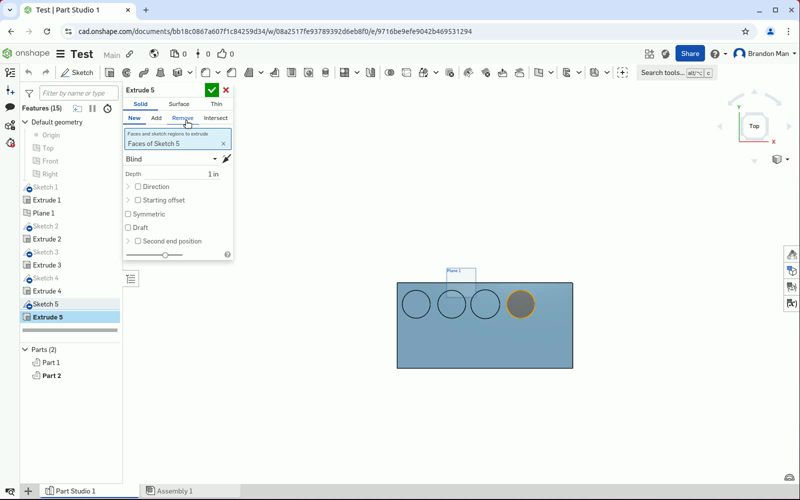
click(186, 120)
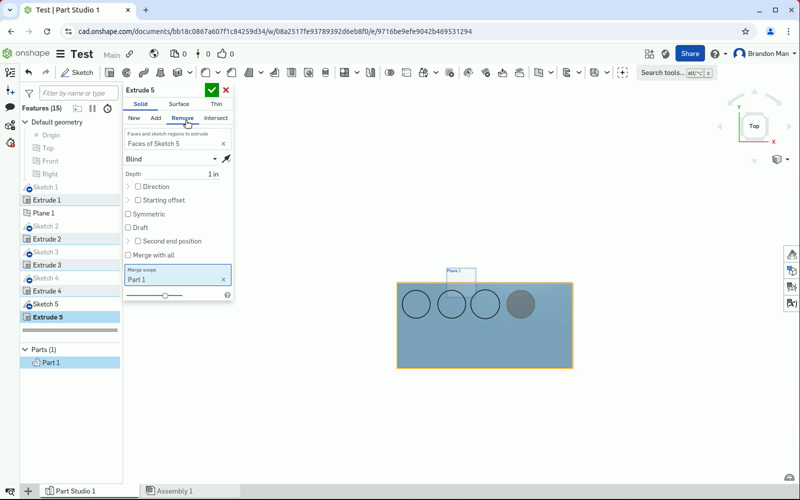
key(tab, 4)
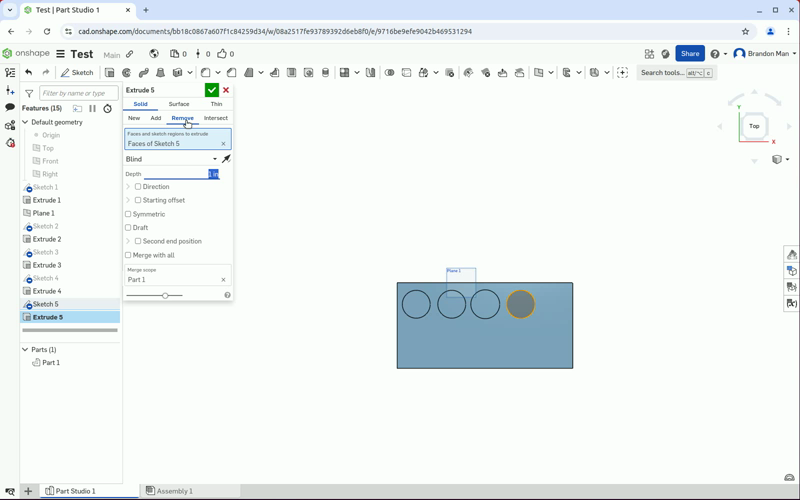
text(3.611)
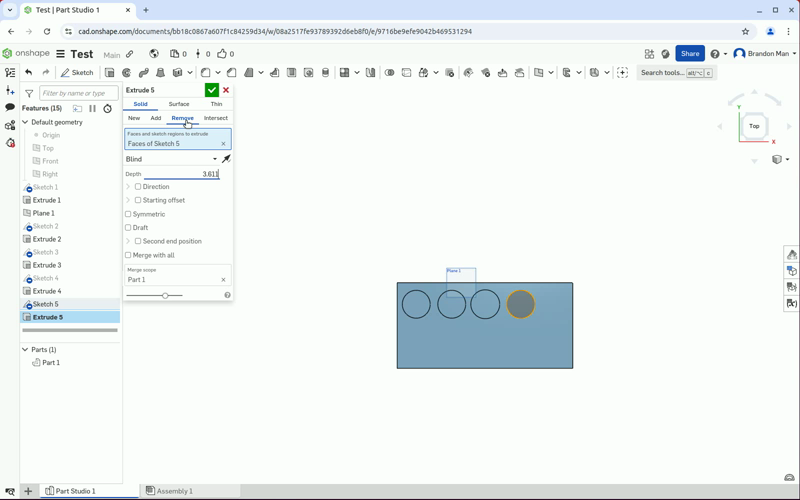
key(tab, 6)
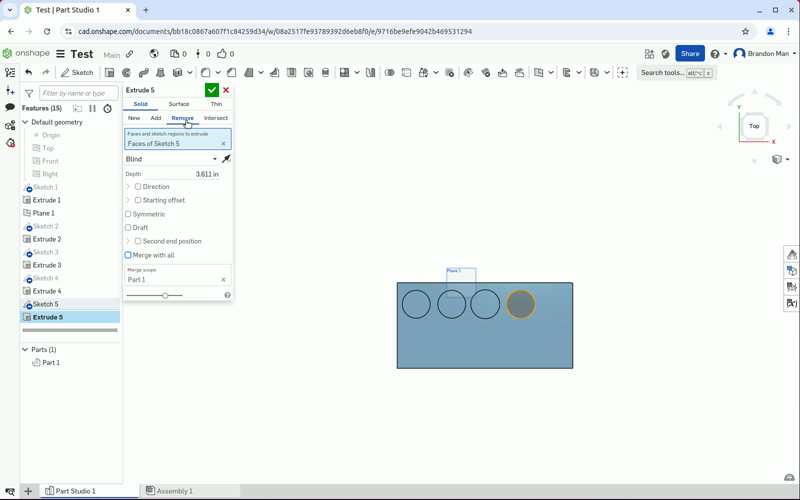
key(space)
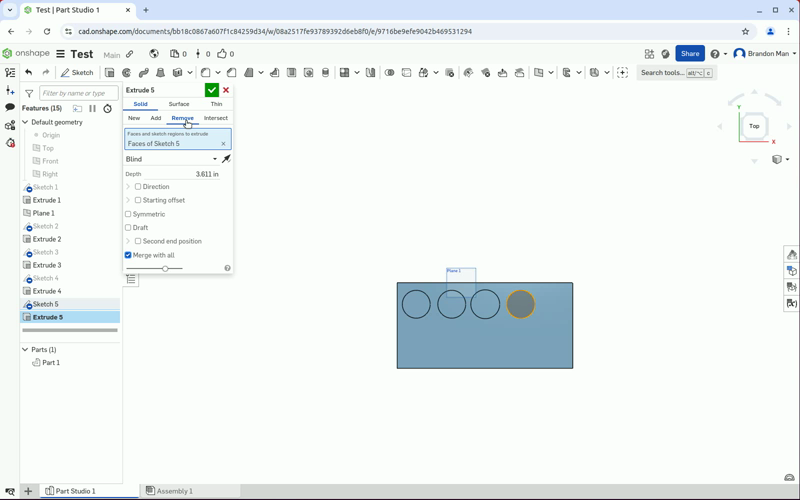
key(enter)
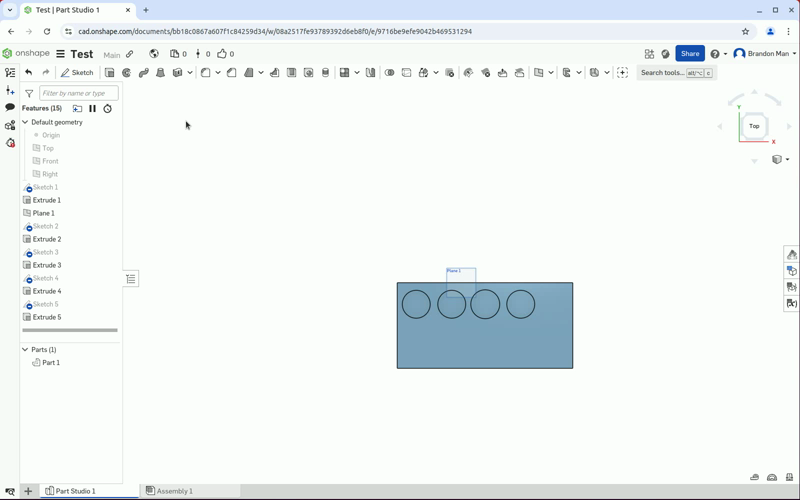
key(shift+h)
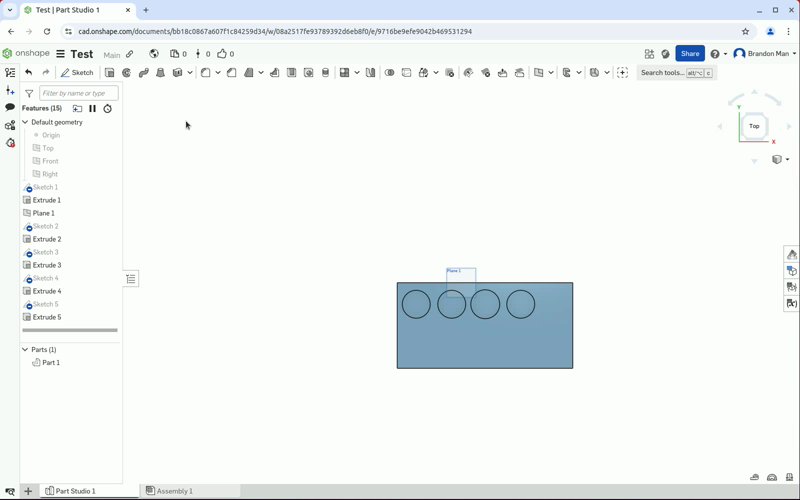
key(shift+h)
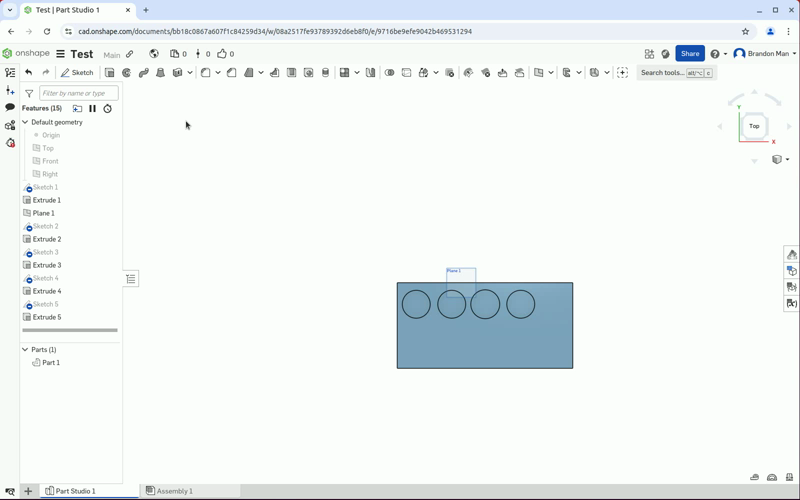
mouse_move(73, 189)
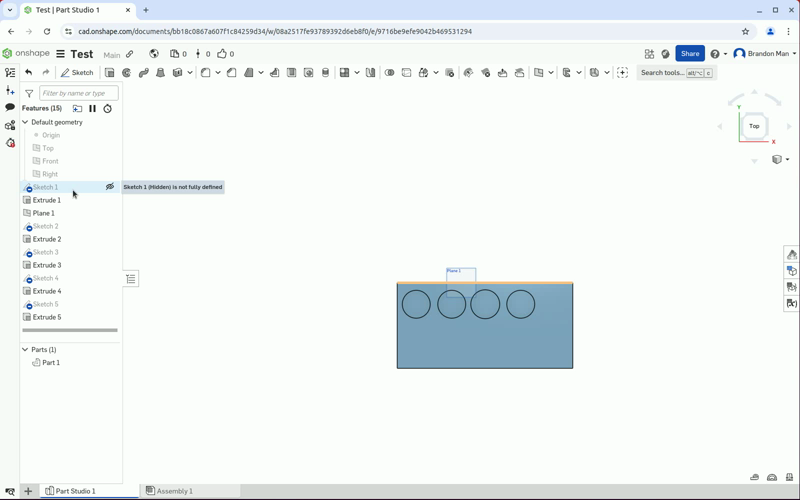
click(73, 189)
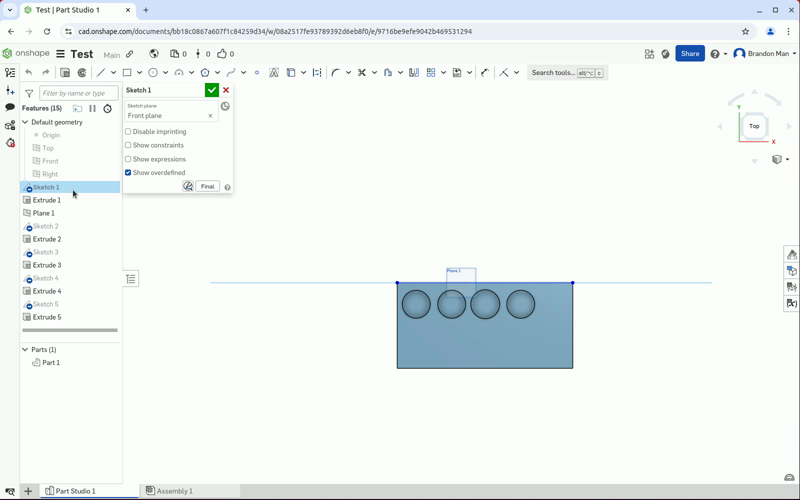
mouse_move(229, 92)
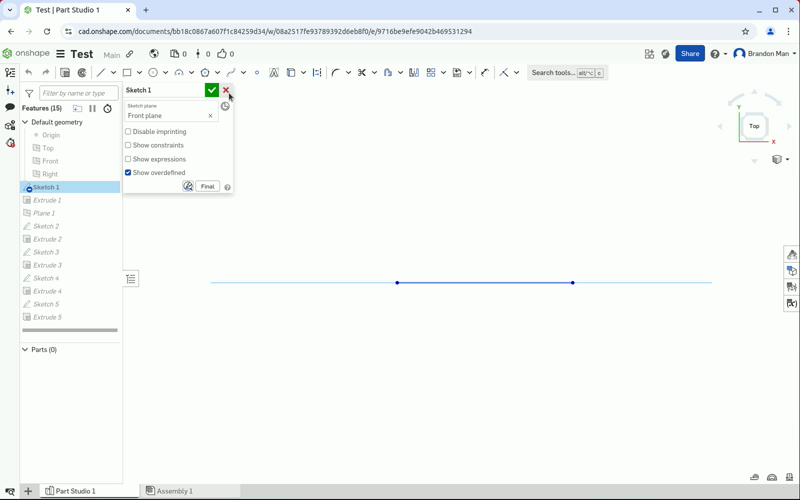
click(229, 92)
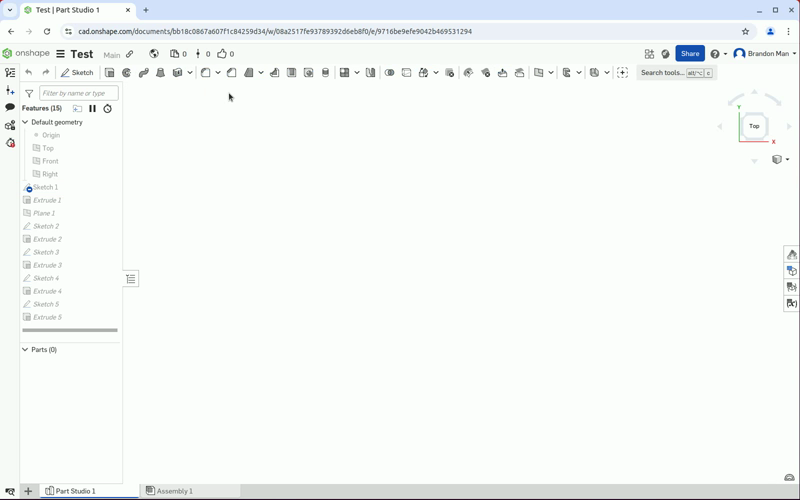
key(shift+s)
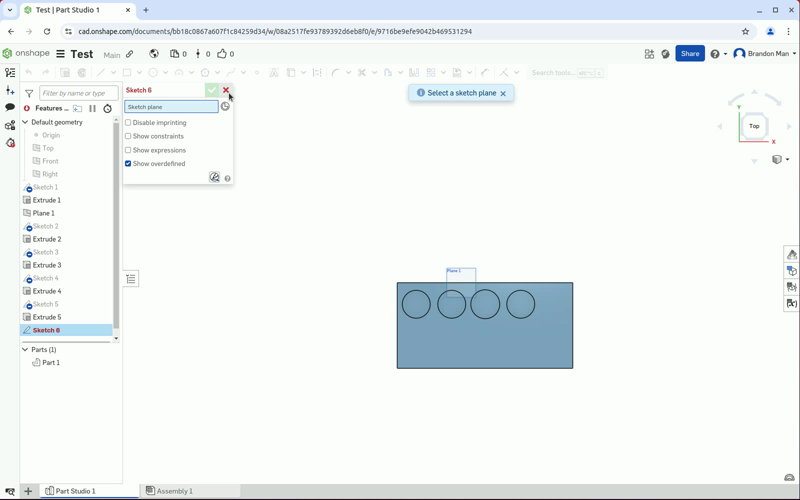
mouse_move(69, 215)
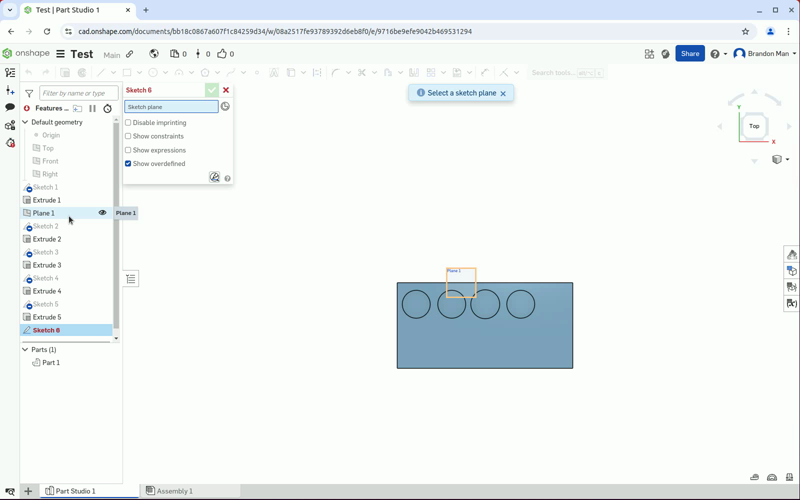
click(69, 215)
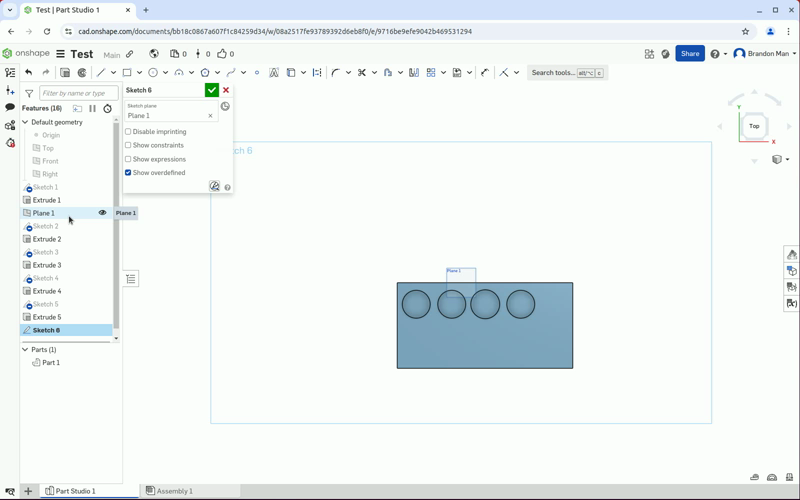
mouse_move(73, 352)
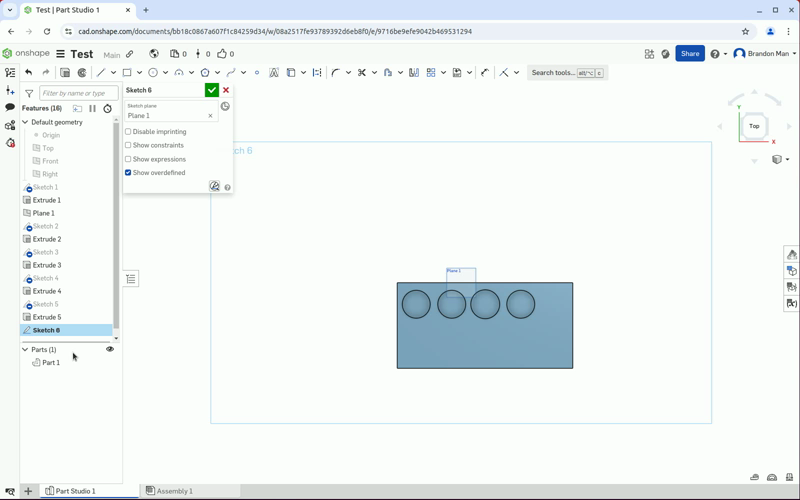
key(y)
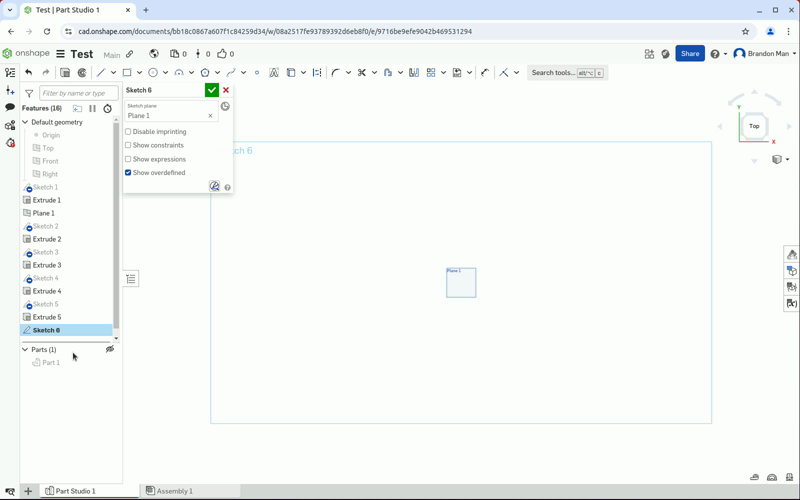
key(c)
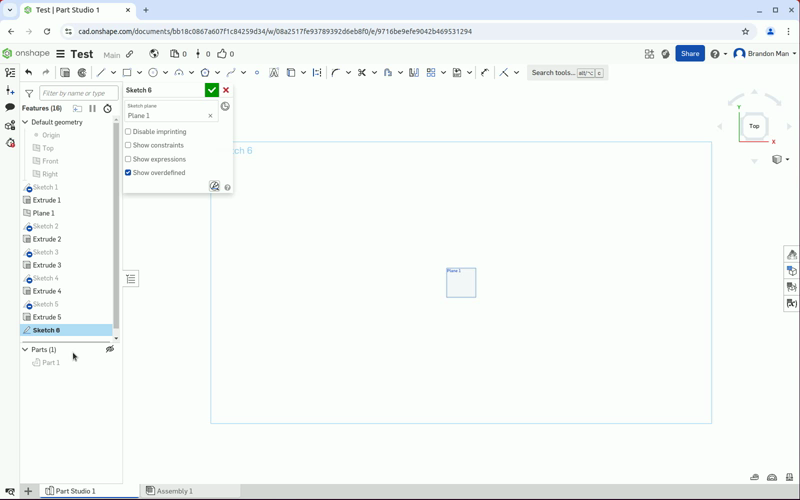
key_down(shift)
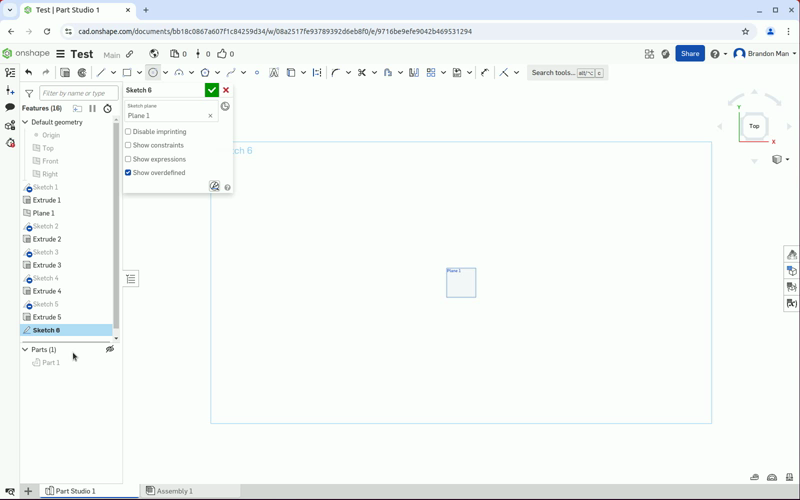
mouse_move(555, 304)
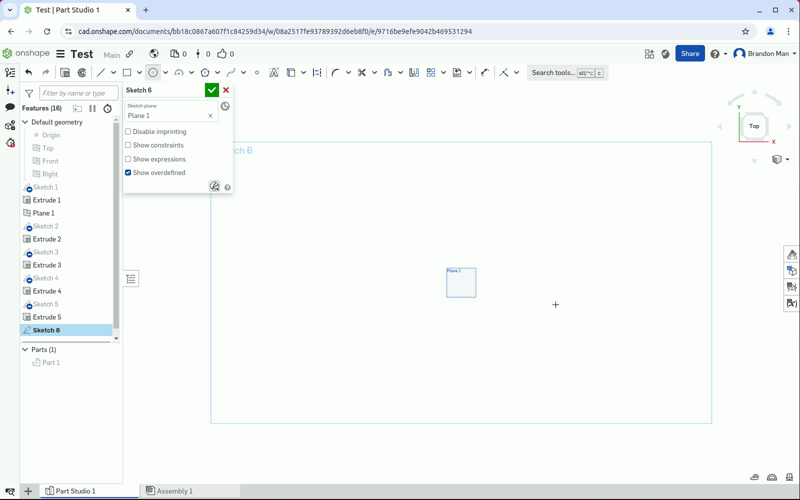
click(555, 304)
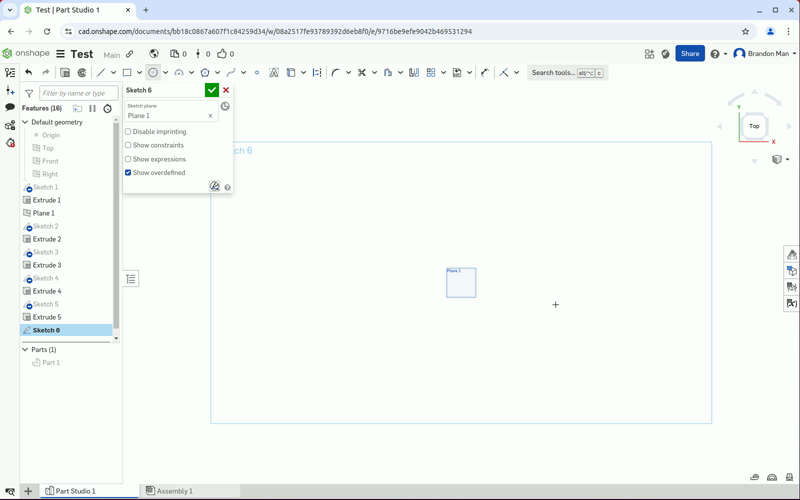
key_up(shift)
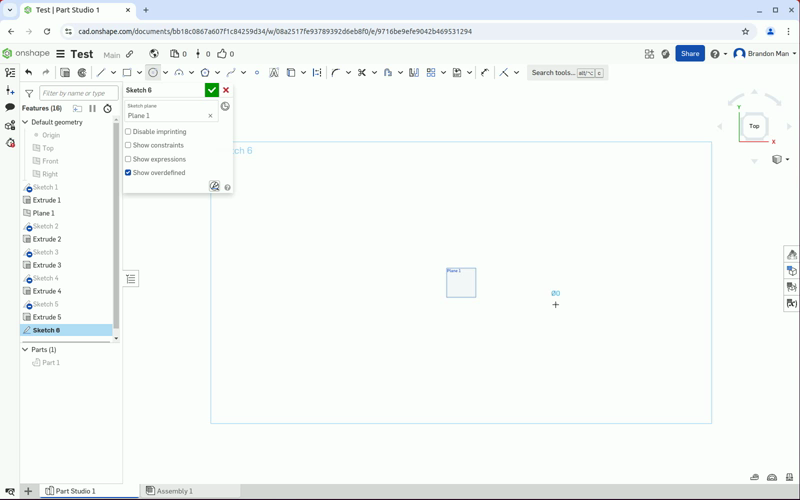
mouse_move(569, 304)
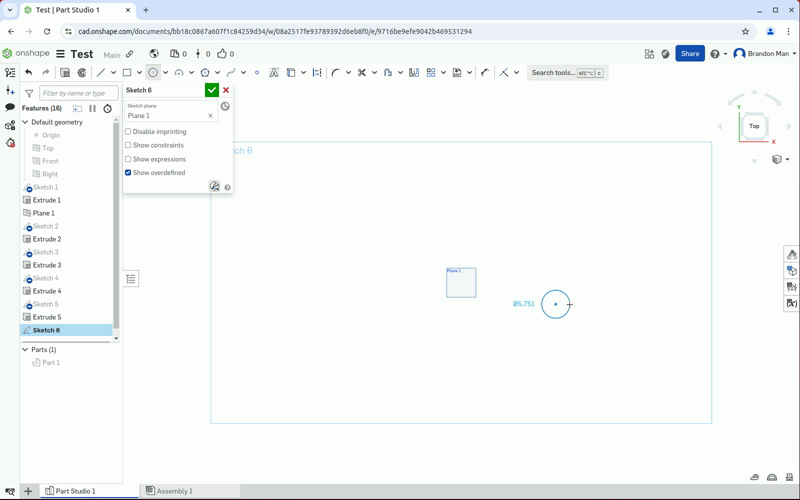
click(569, 304)
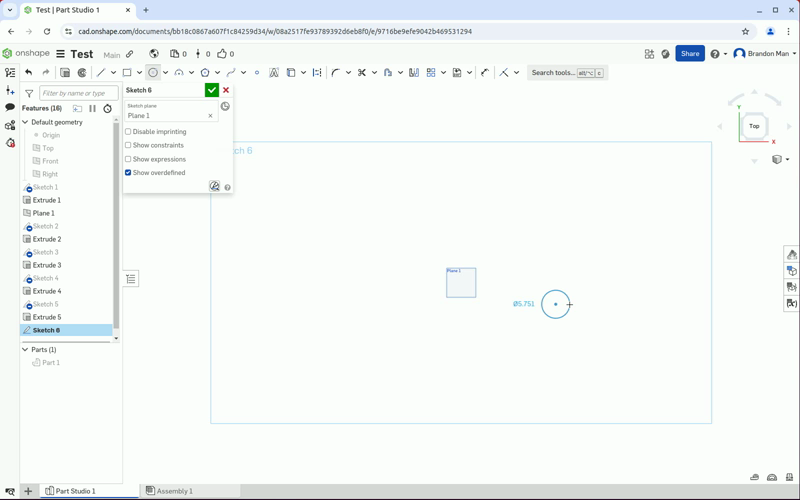
key(esc)
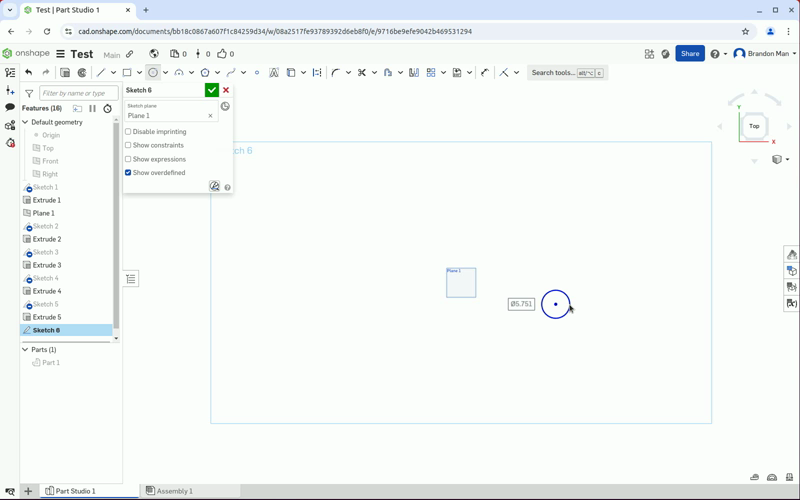
mouse_move(558, 298)
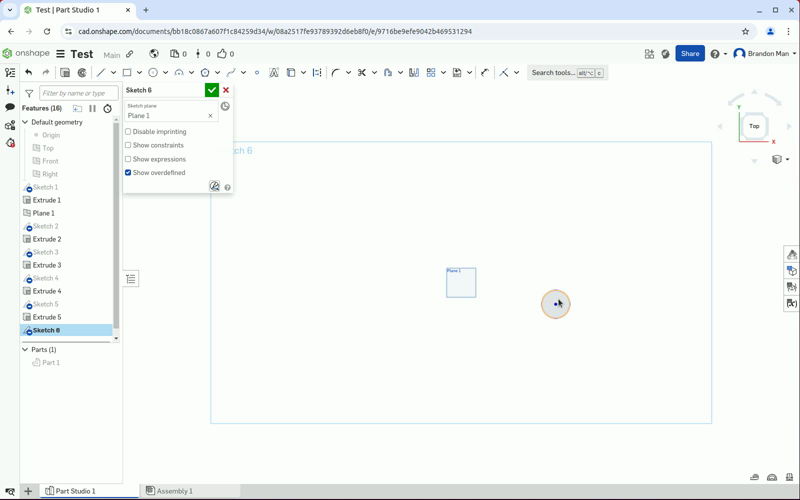
scroll(6)
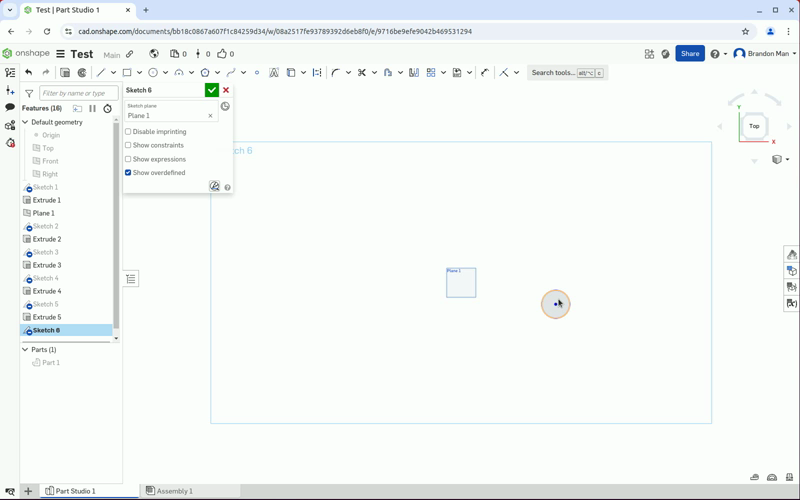
scroll(6)
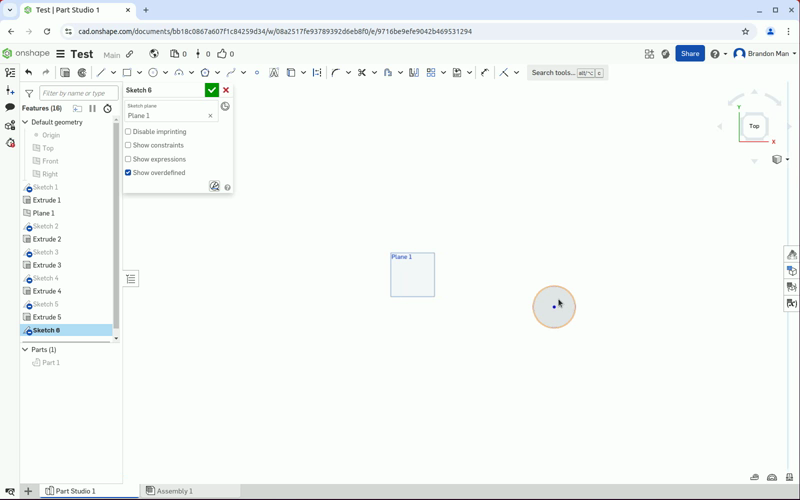
scroll(6)
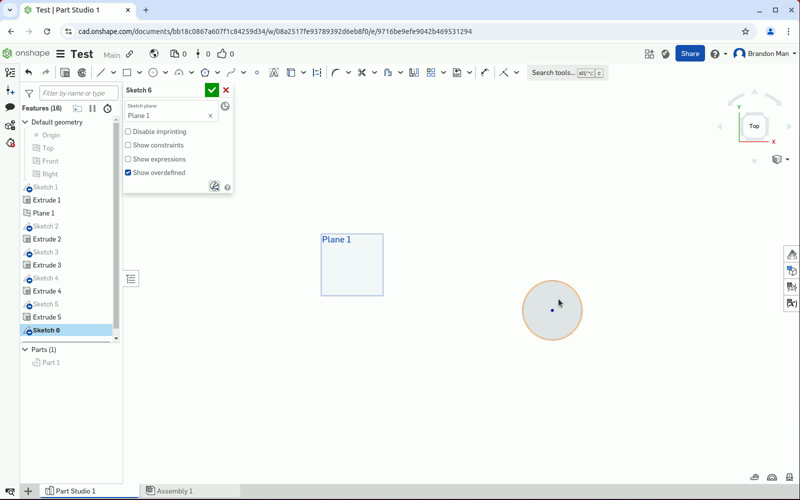
scroll(6)
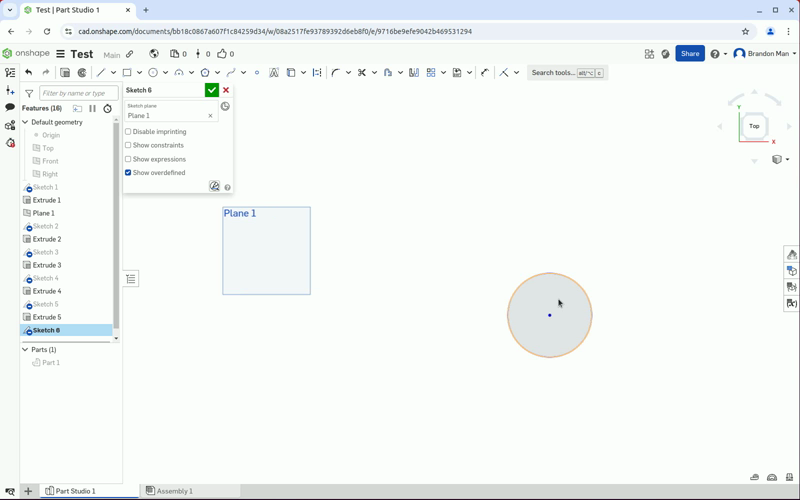
scroll(6)
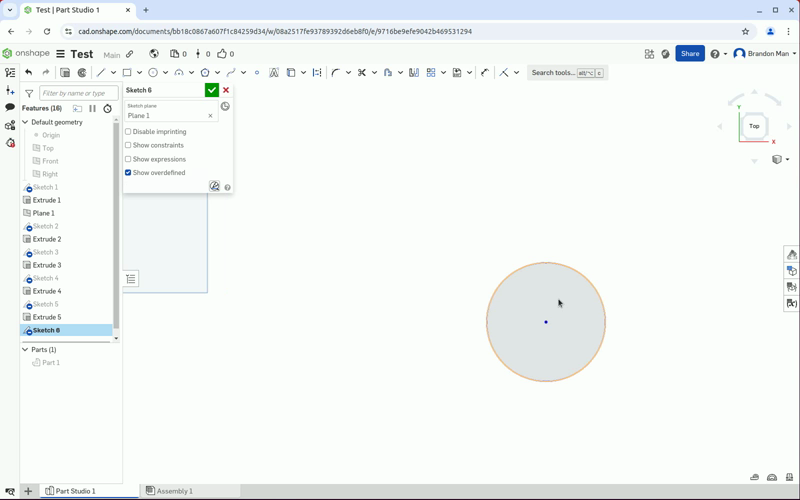
scroll(6)
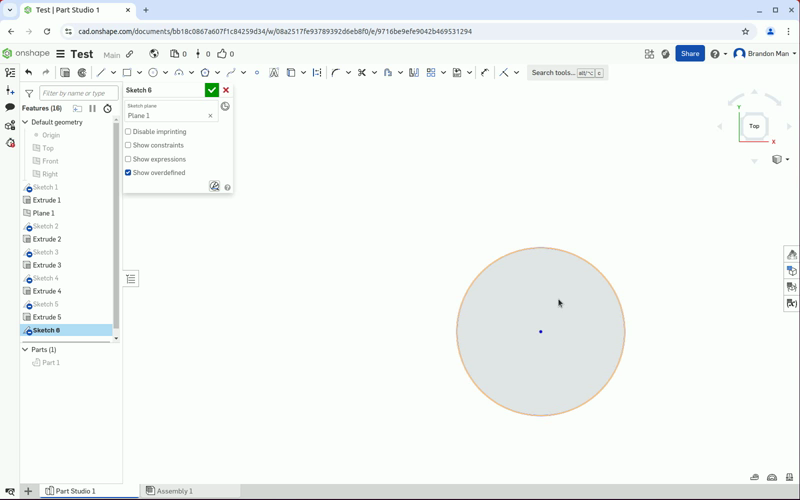
scroll(6)
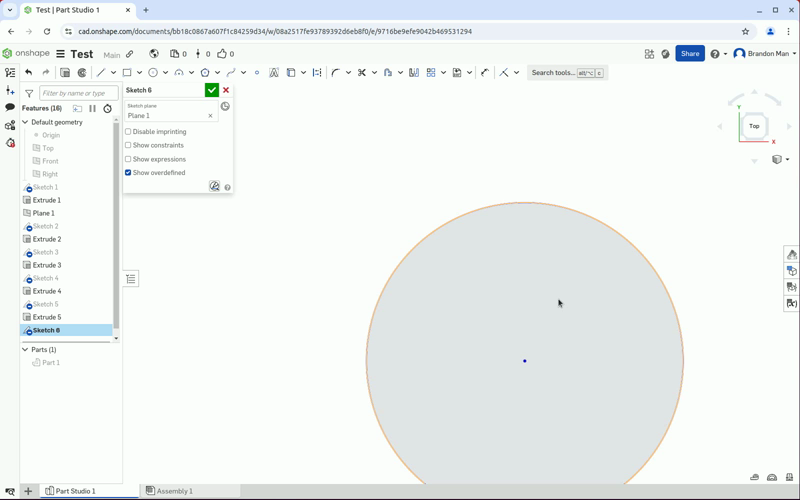
click(558, 298)
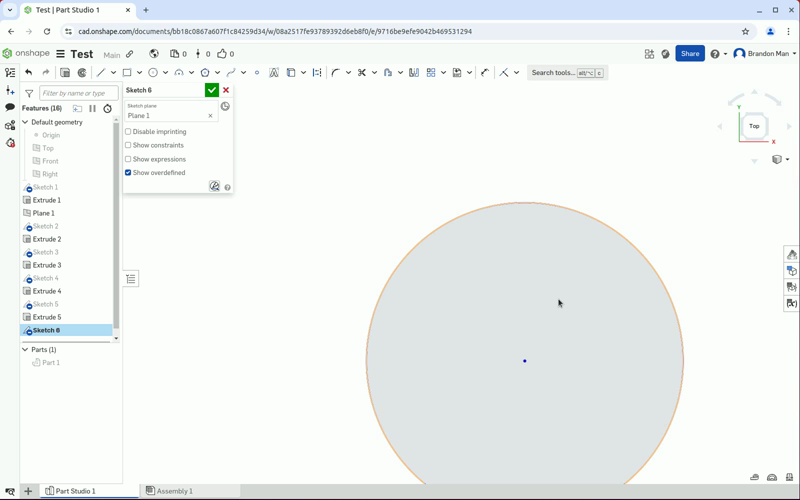
scroll(-6)
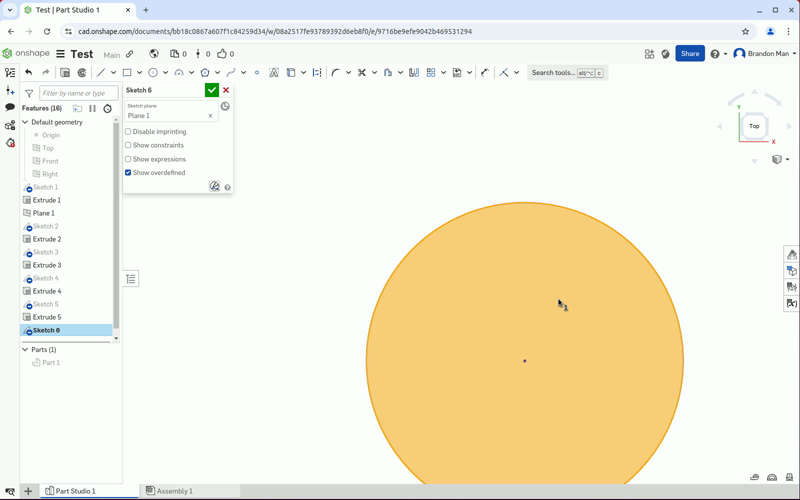
scroll(-6)
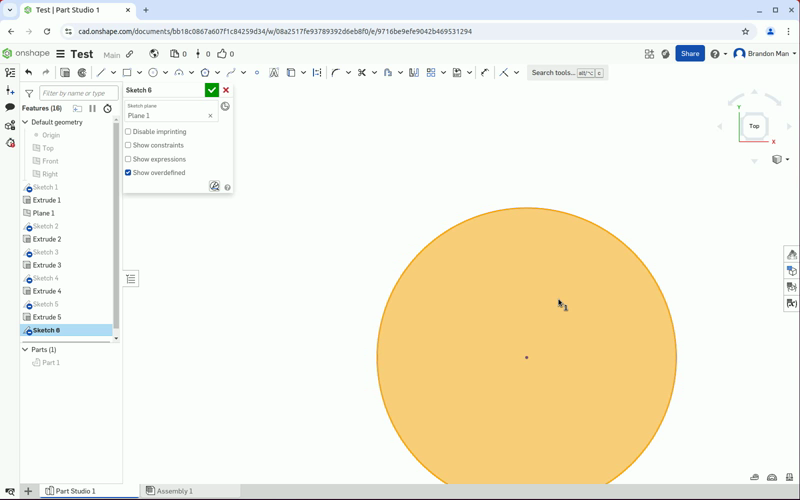
scroll(-6)
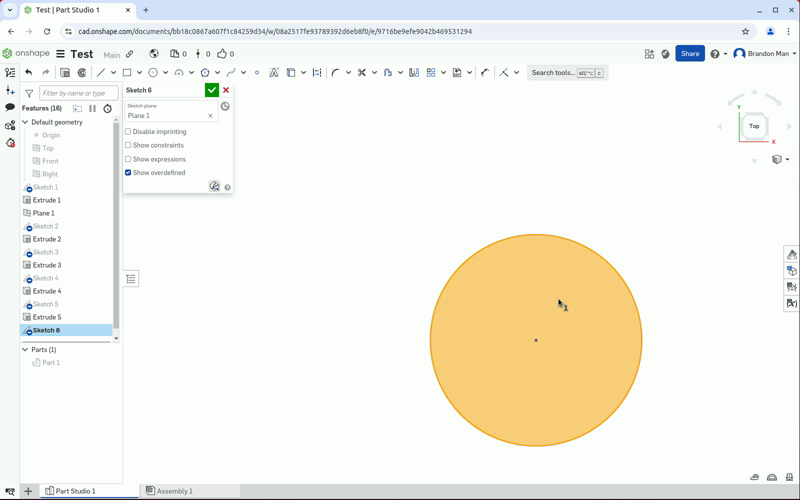
scroll(-6)
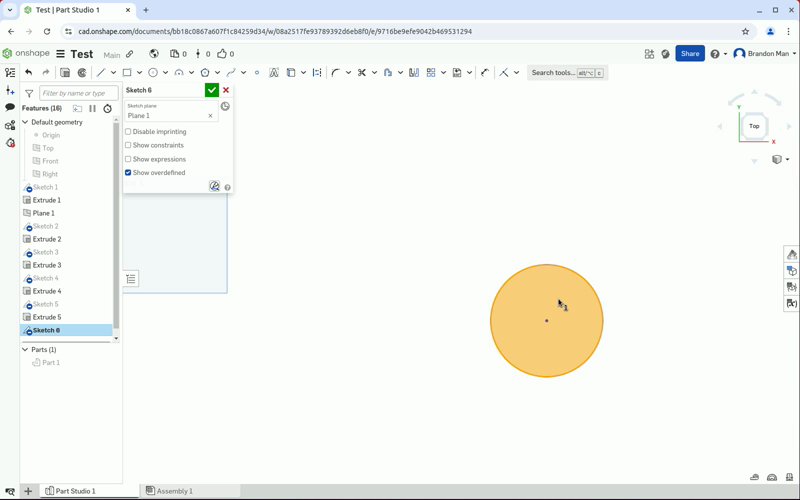
scroll(-6)
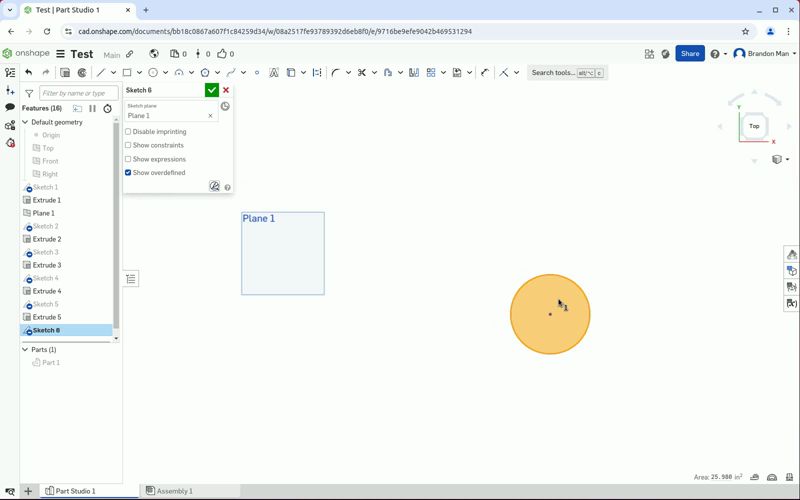
scroll(-6)
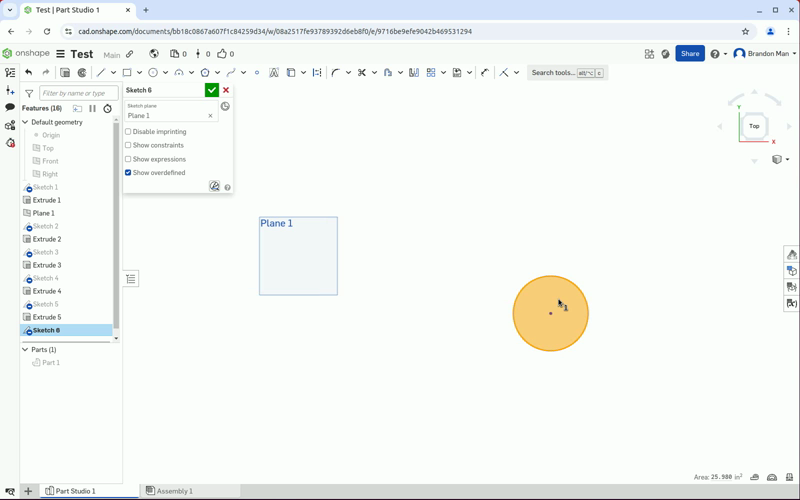
scroll(-6)
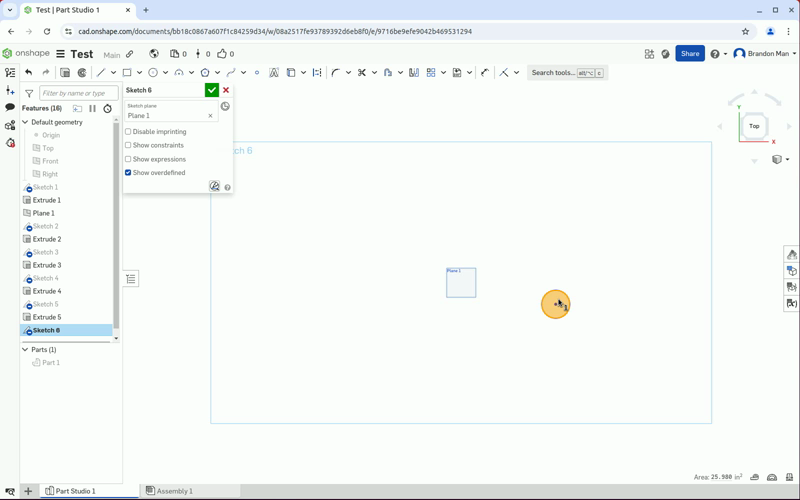
mouse_move(73, 352)
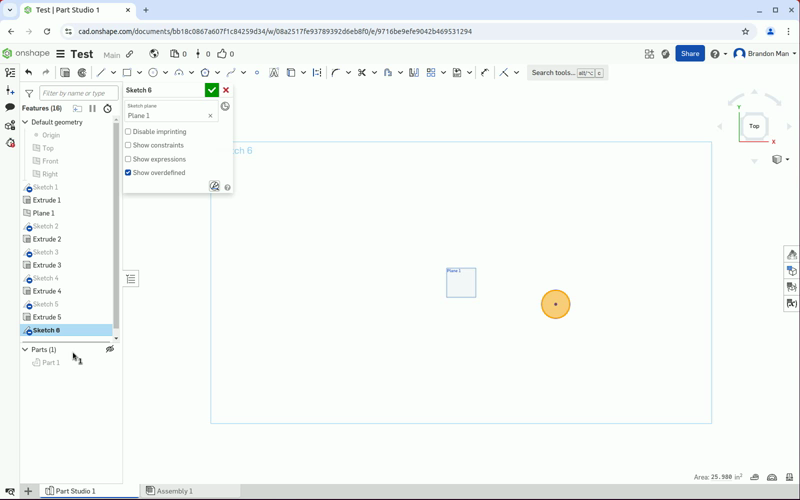
key(shift+y)
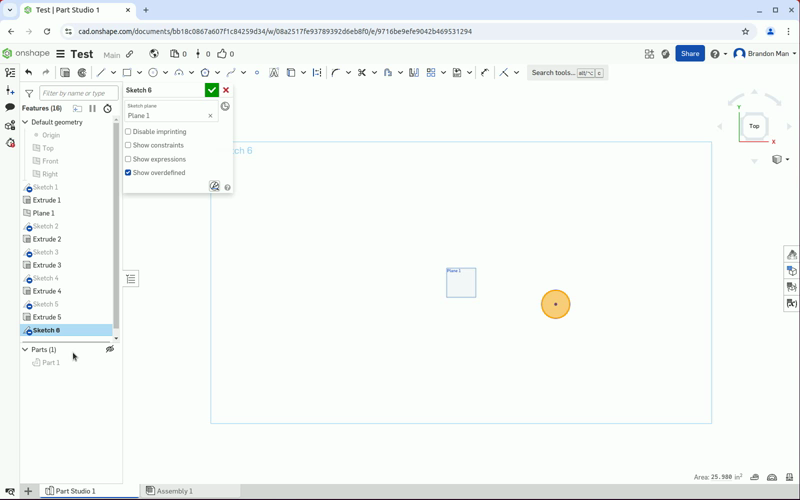
key(shift+e)
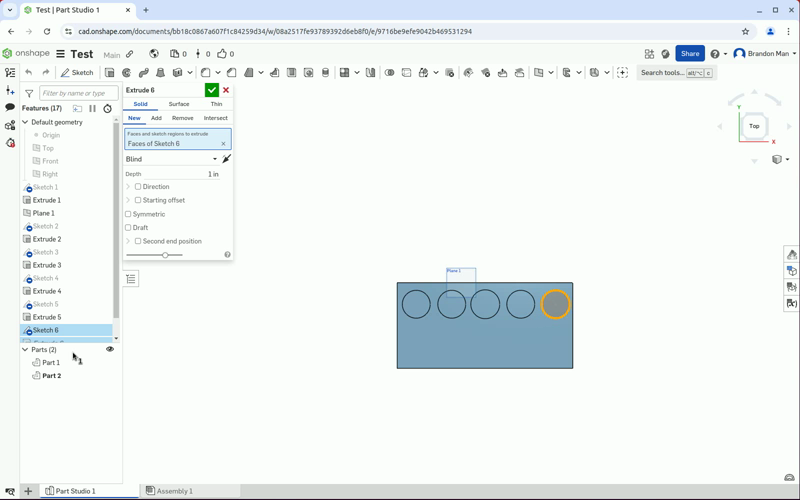
mouse_move(143, 106)
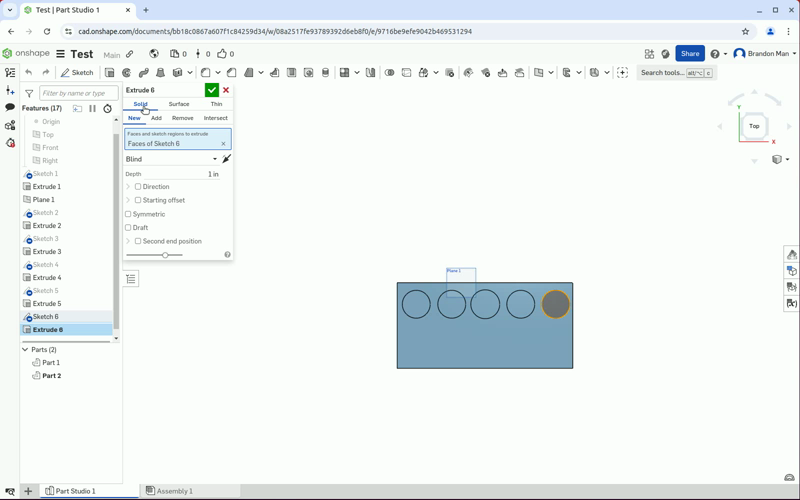
click(143, 106)
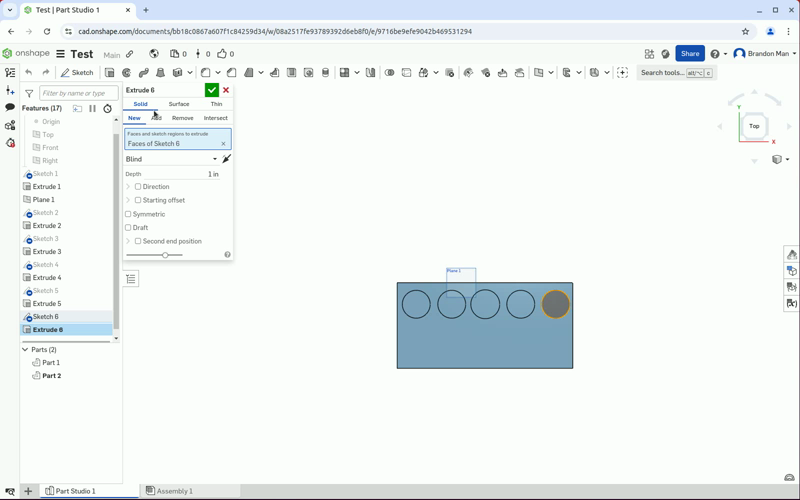
mouse_move(186, 120)
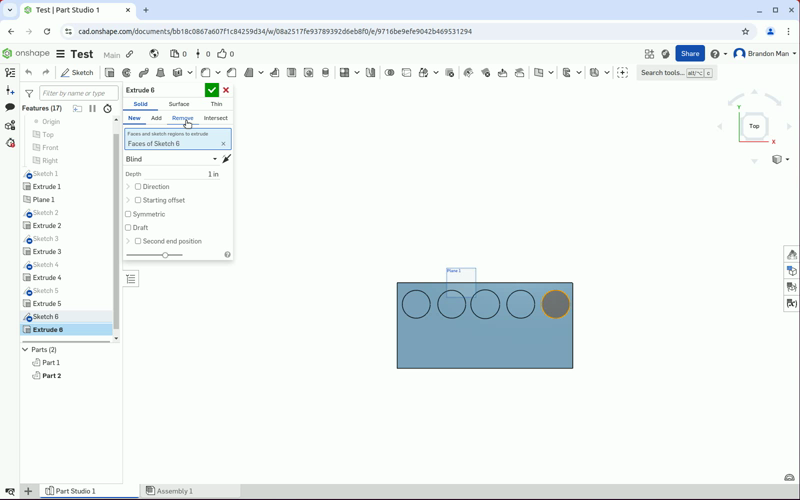
click(186, 120)
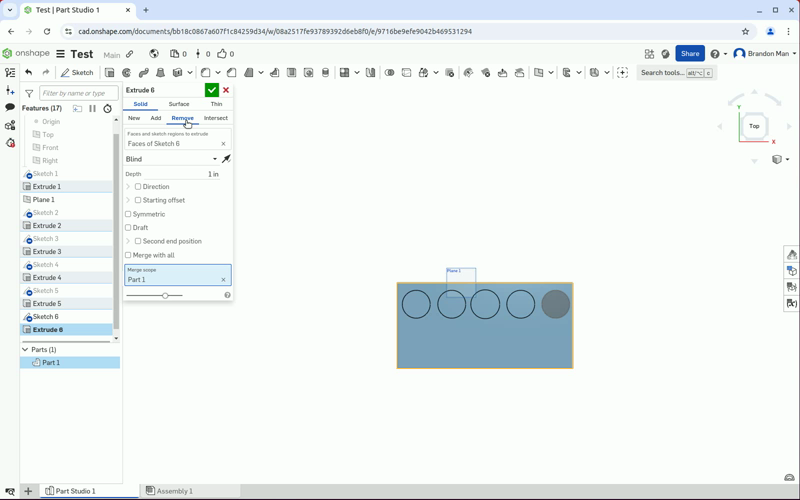
key(tab, 4)
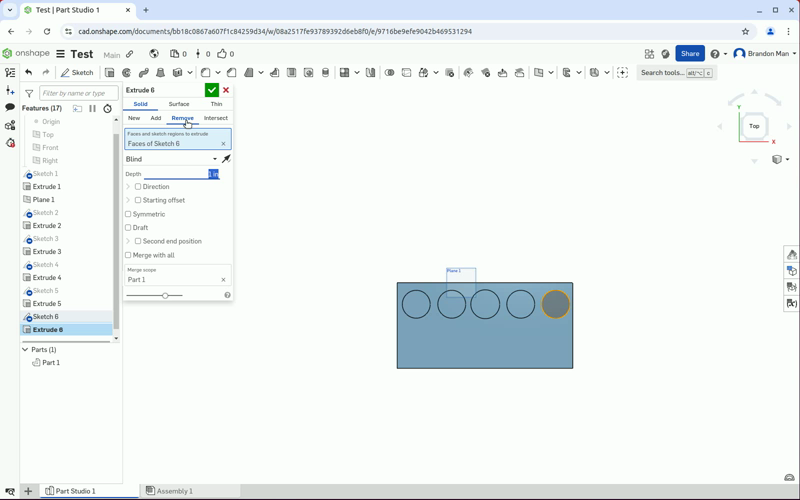
text(3.611)
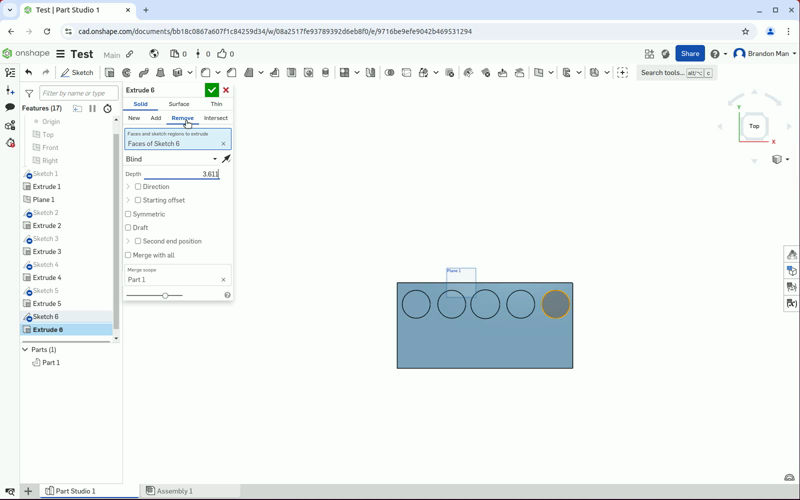
key(tab, 6)
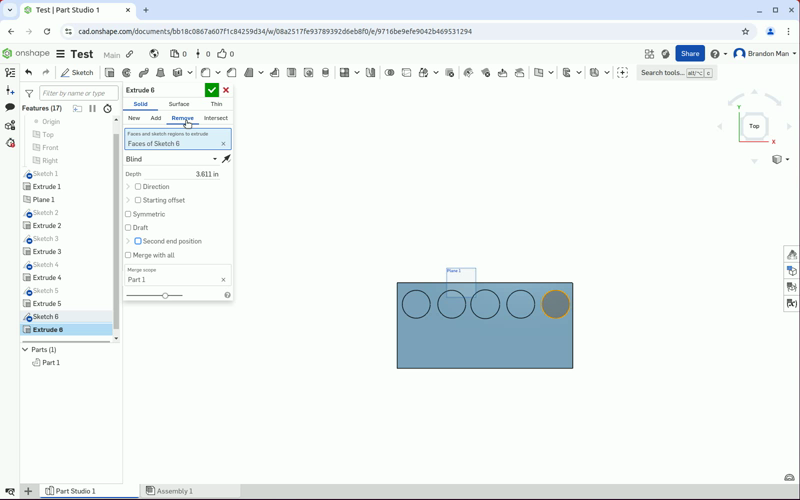
key(space)
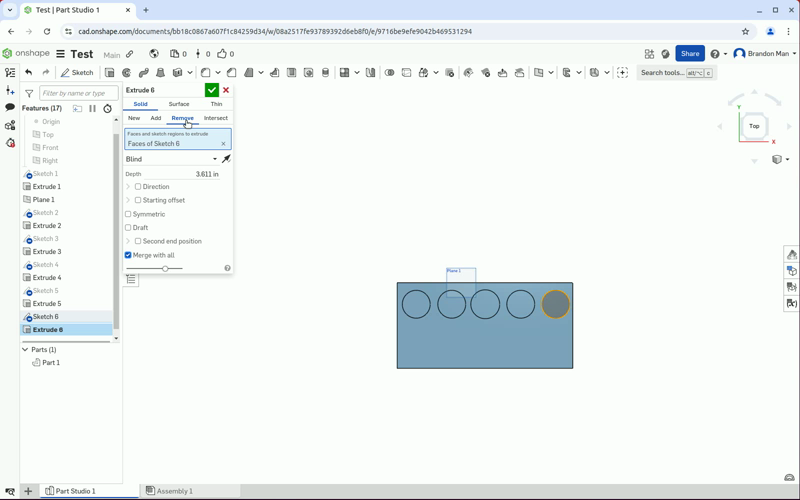
key(enter)
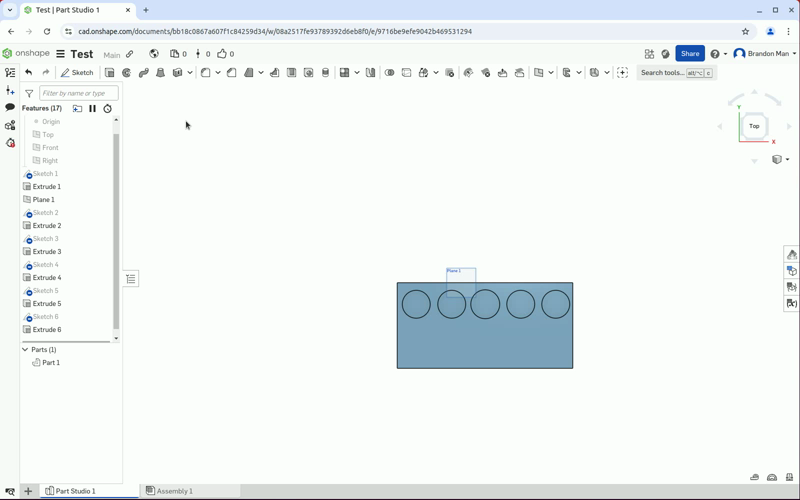
key(shift+h)
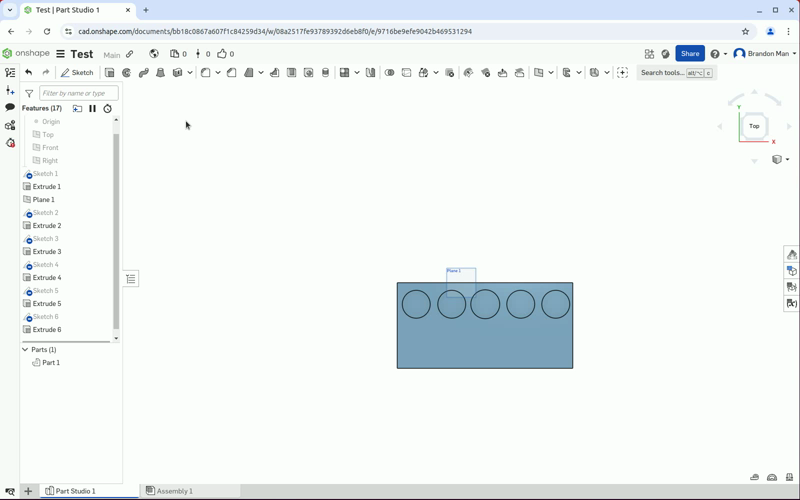
key(shift+h)
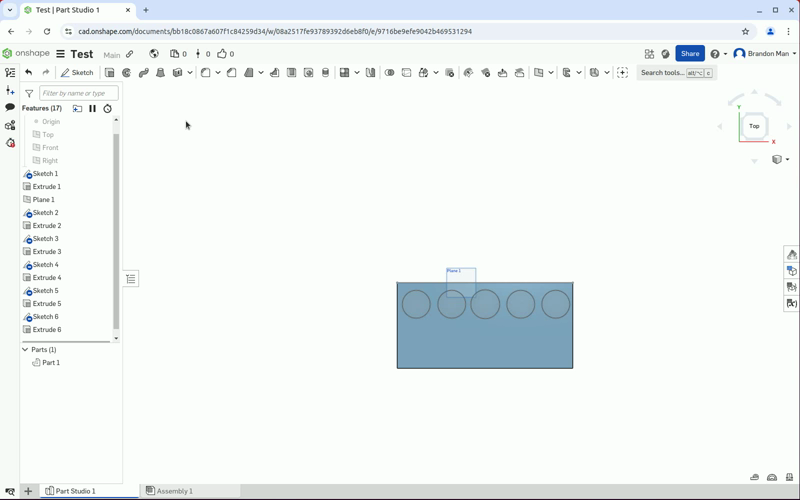
key(shift+7)
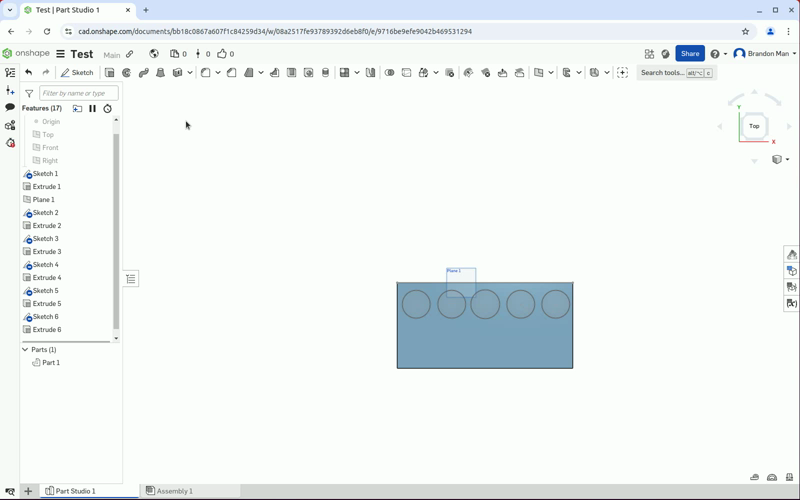
key(up, 3)
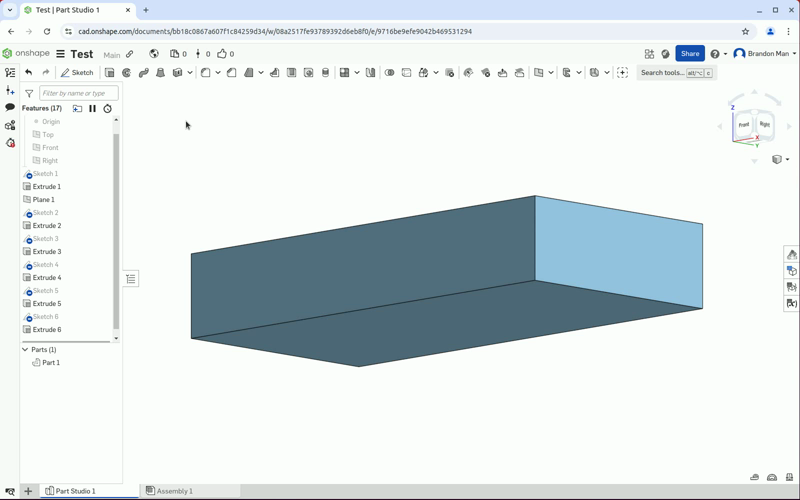
key(left, 3)
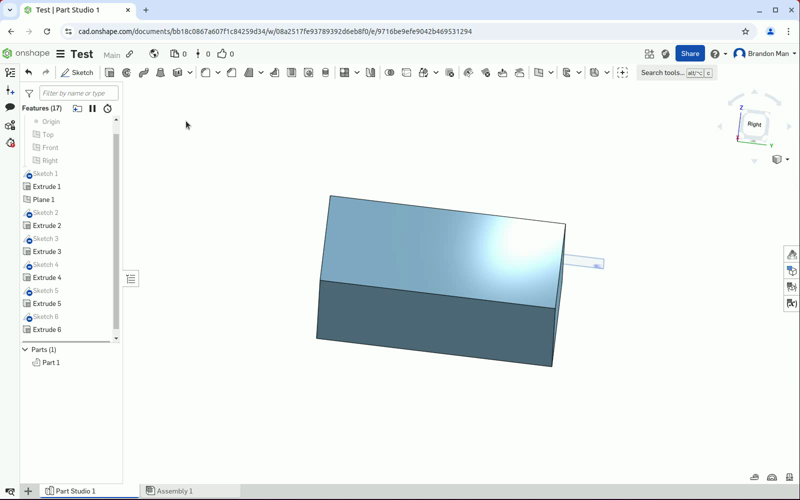
key(right, 3)
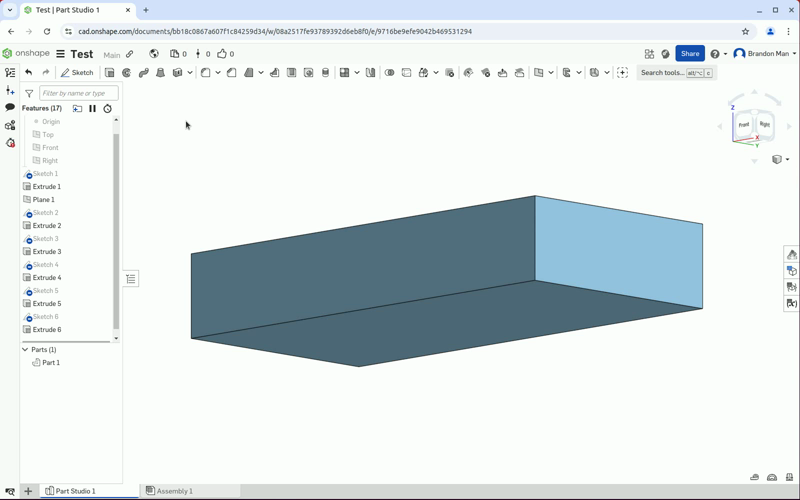
key(down, 3)
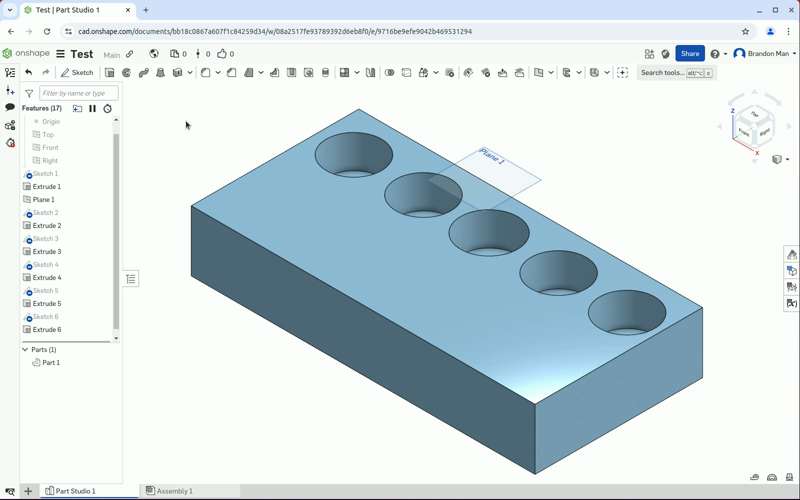
mouse_move(69, 176)
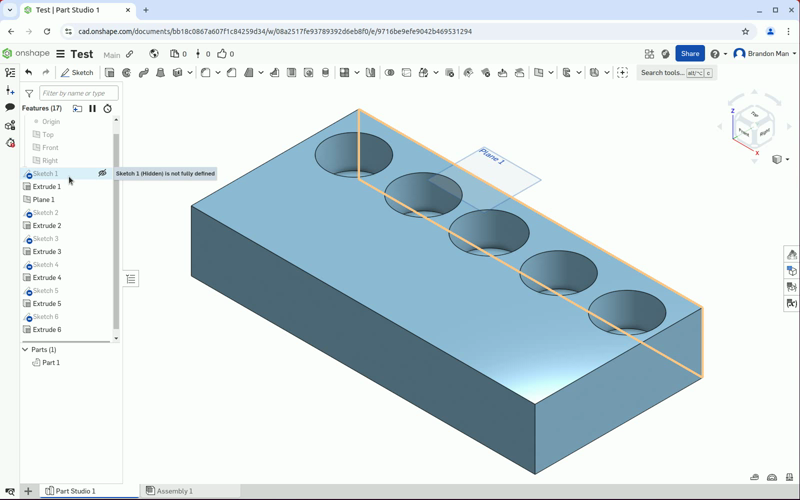
click(69, 176)